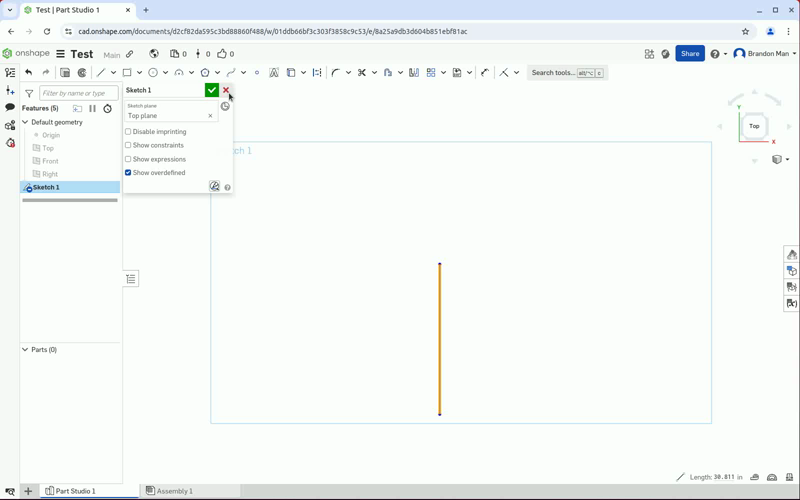
key(shift+h)
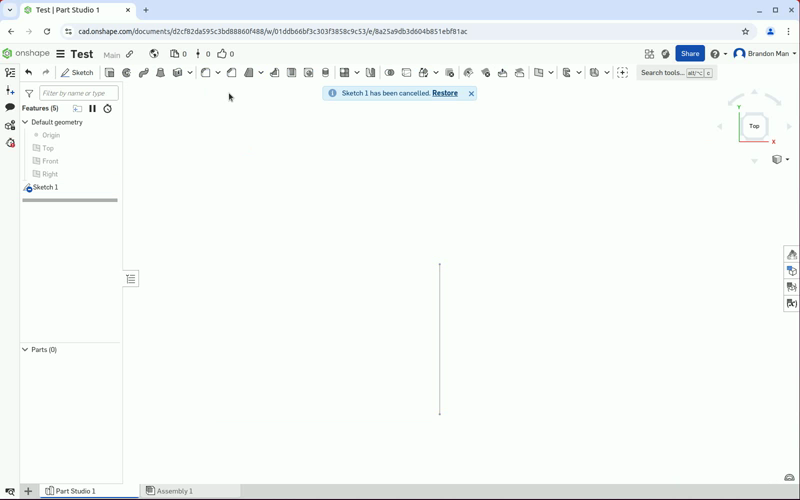
key(shift+s)
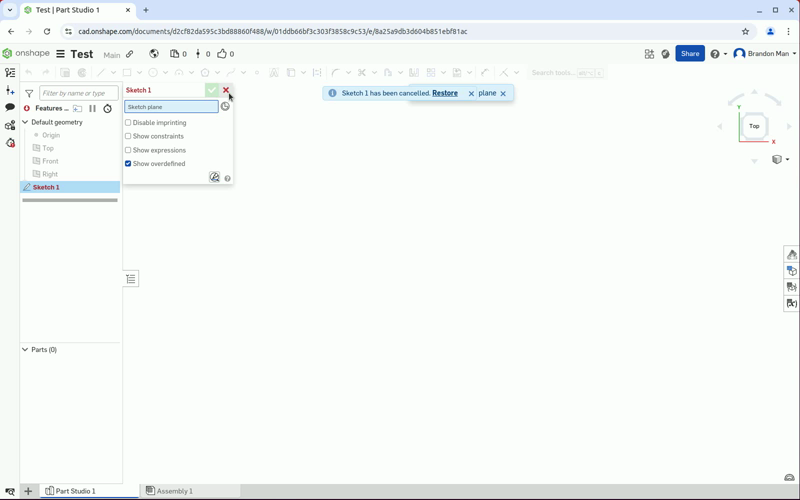
mouse_move(73, 150)
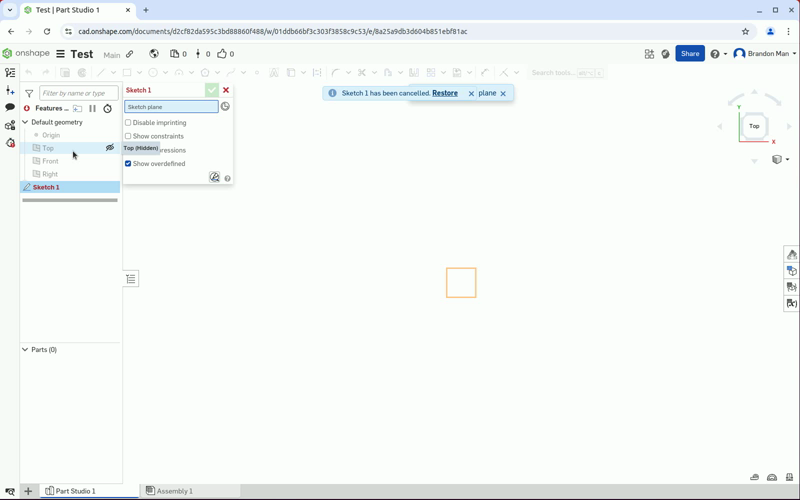
click(73, 150)
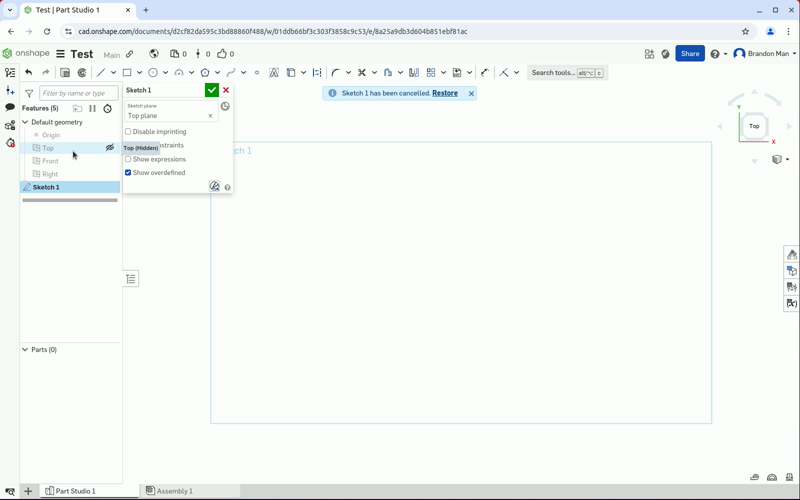
mouse_move(73, 352)
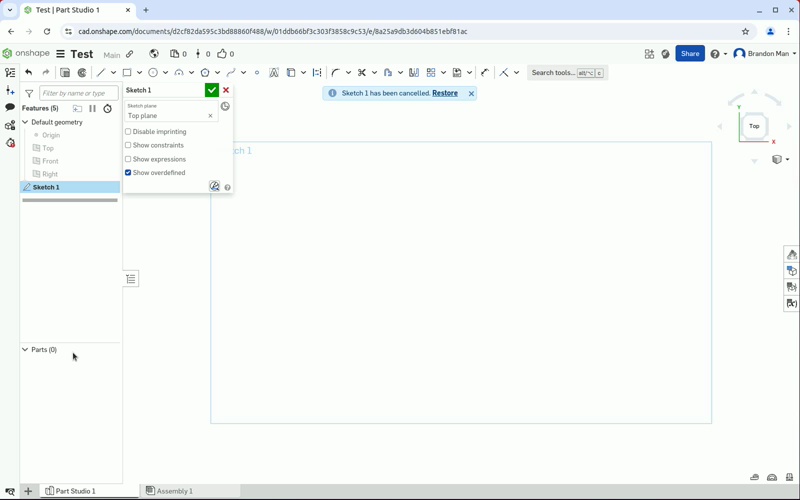
key(y)
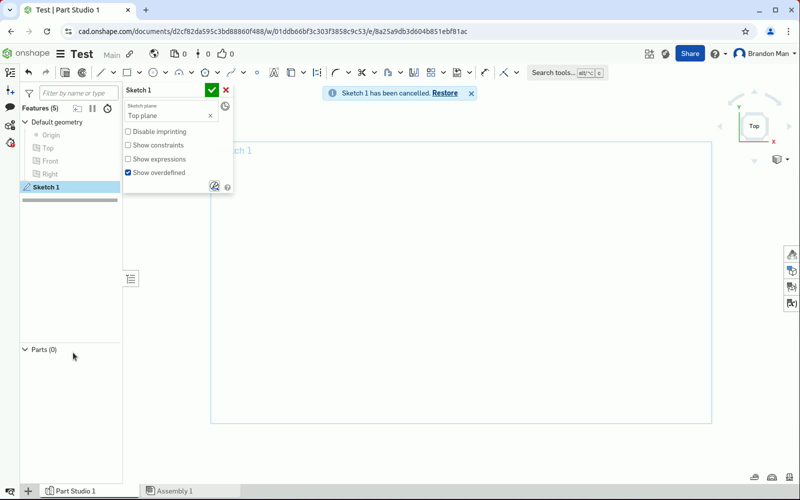
key(c)
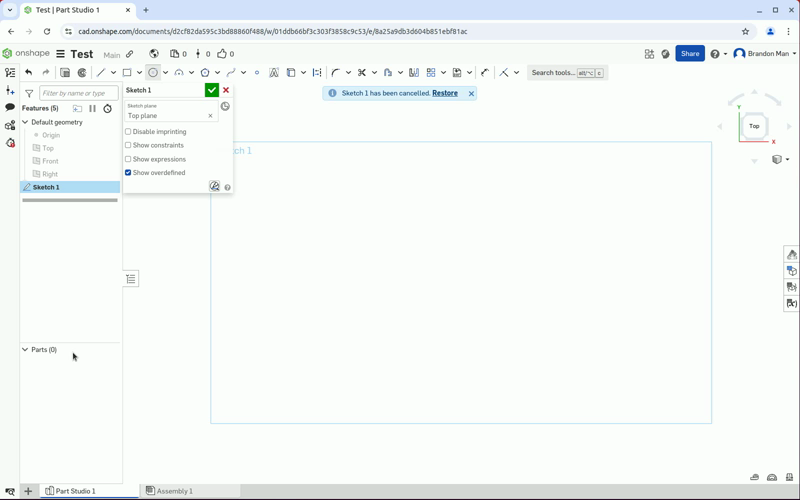
key_down(shift)
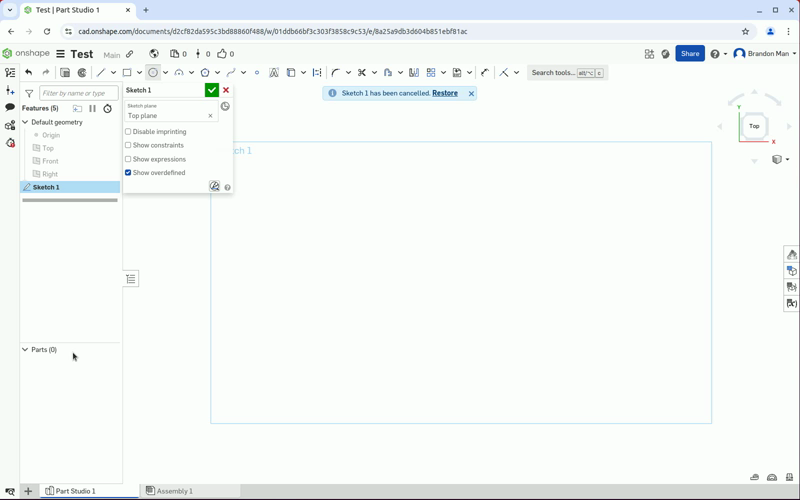
mouse_move(461, 282)
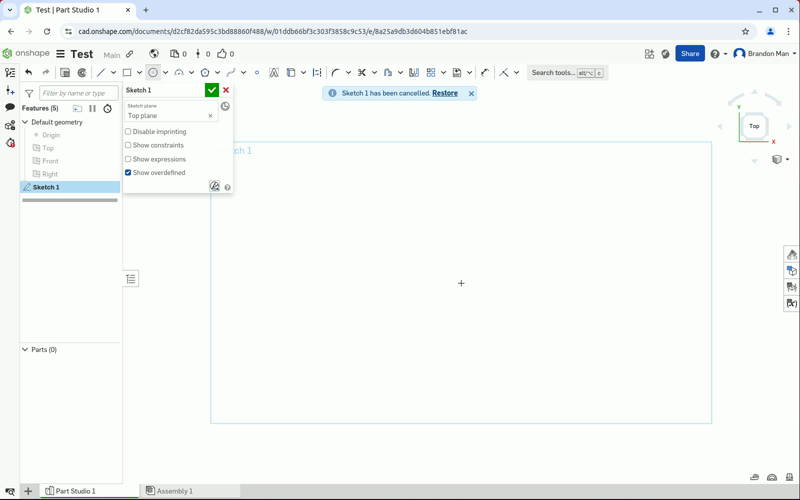
click(461, 282)
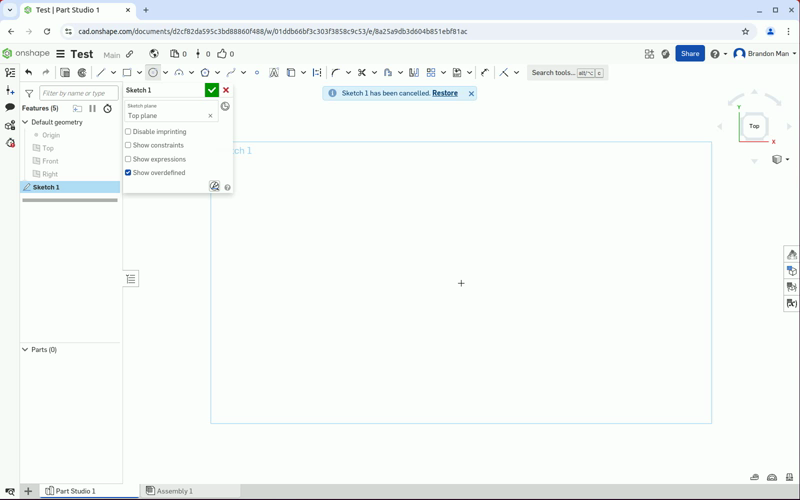
key_up(shift)
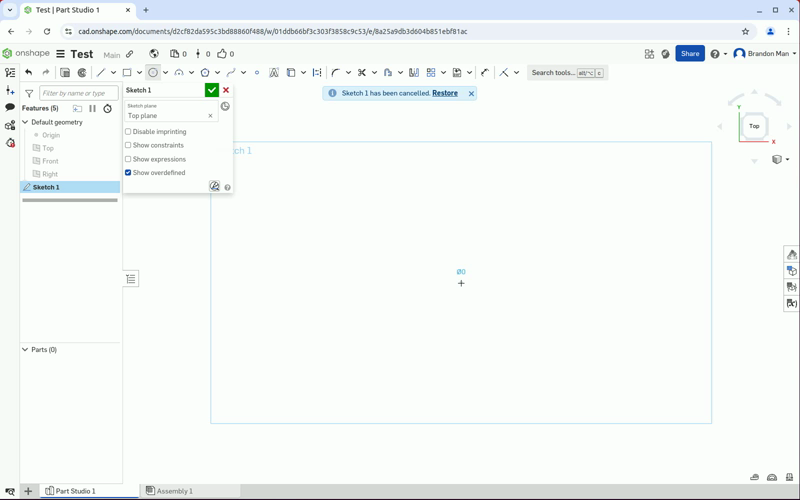
mouse_move(520, 282)
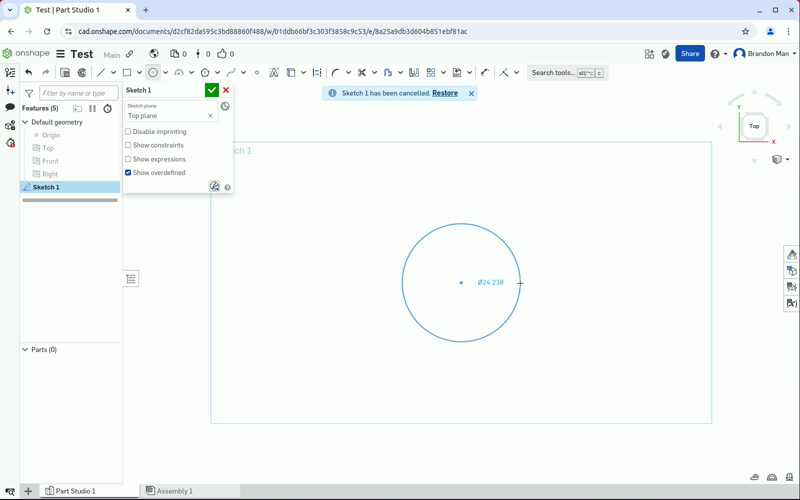
click(520, 282)
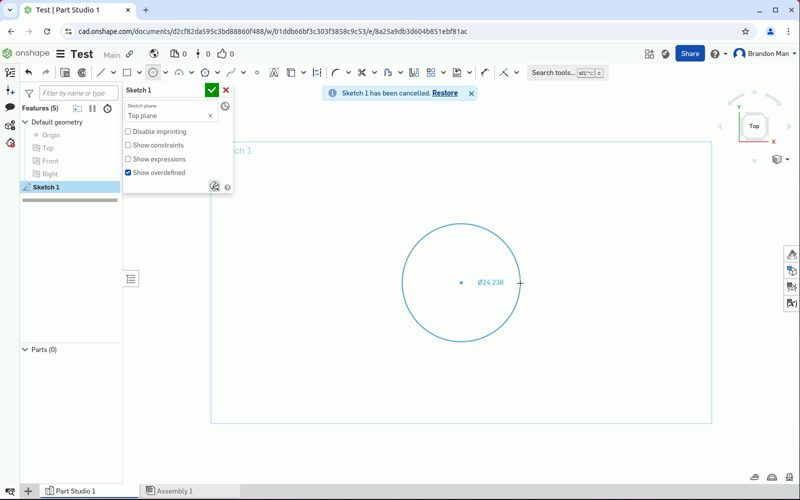
key(esc)
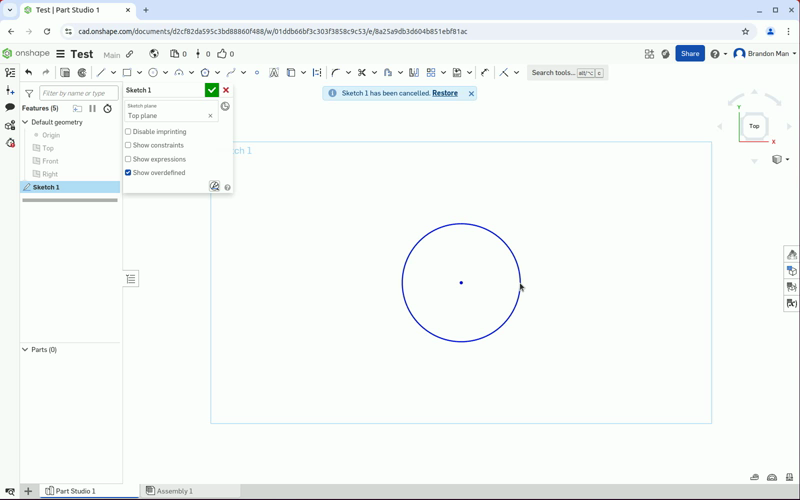
key(c)
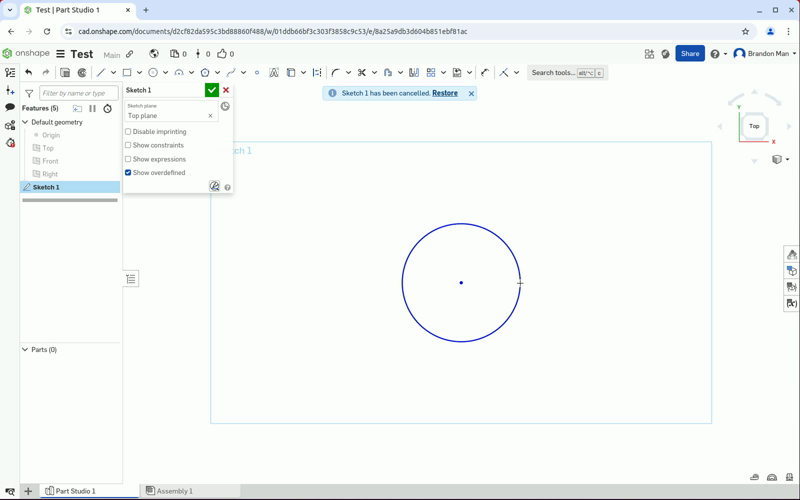
key_down(shift)
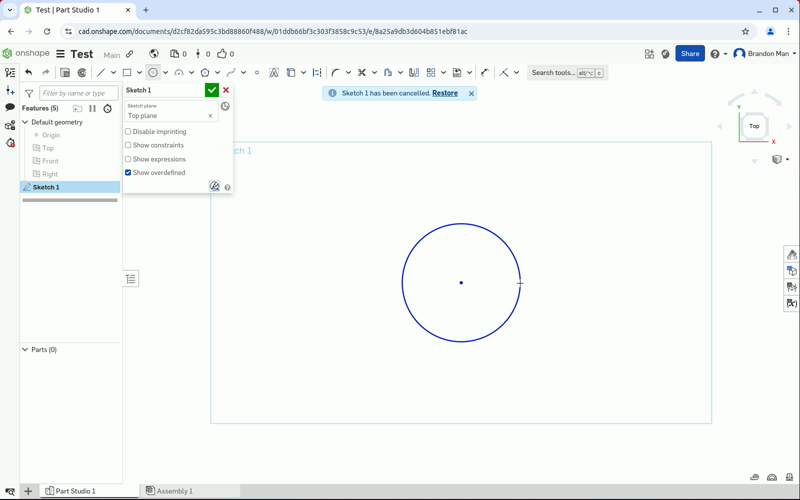
mouse_move(461, 282)
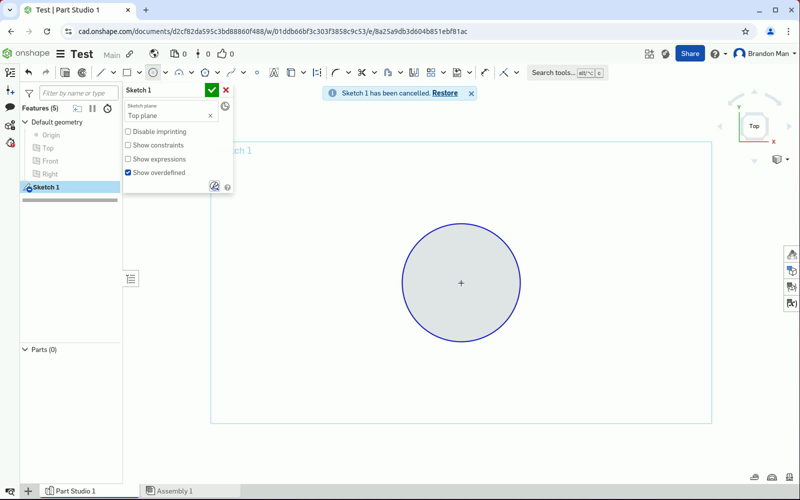
click(461, 282)
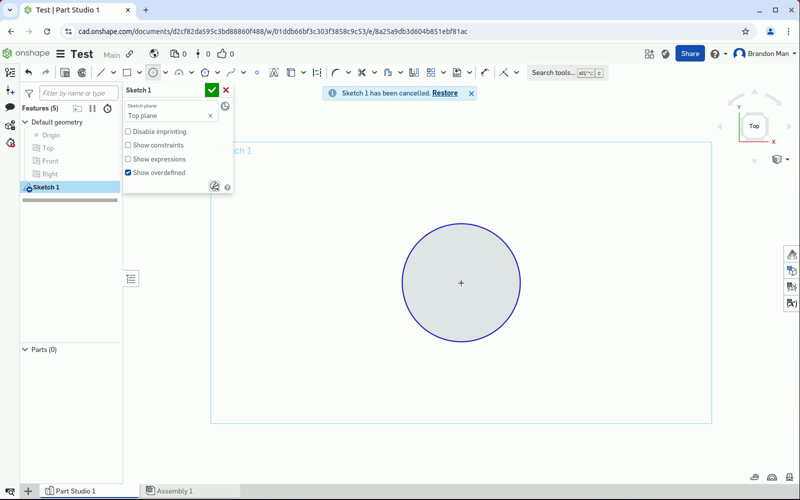
key_up(shift)
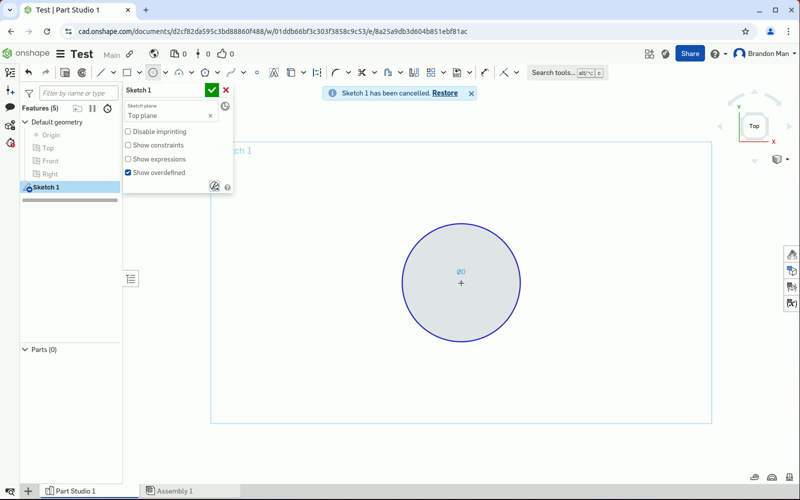
mouse_move(467, 282)
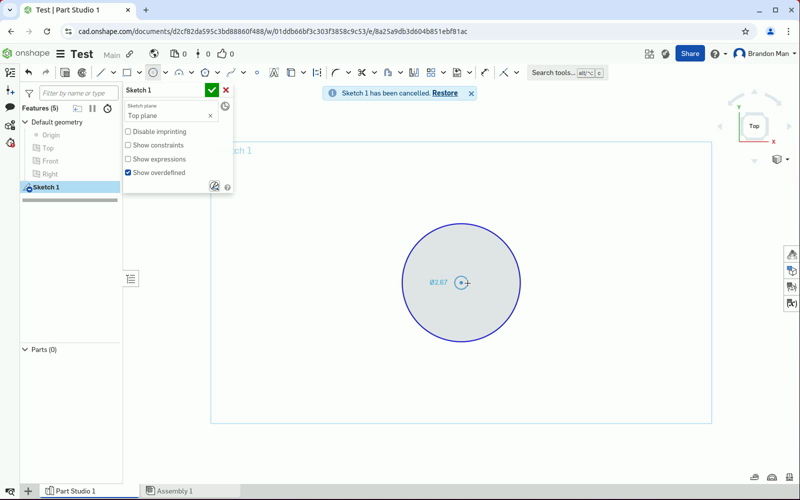
click(467, 282)
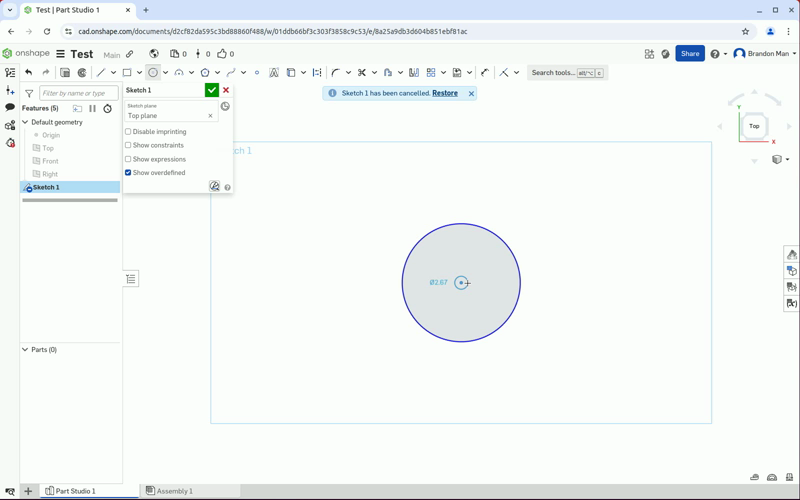
key(esc)
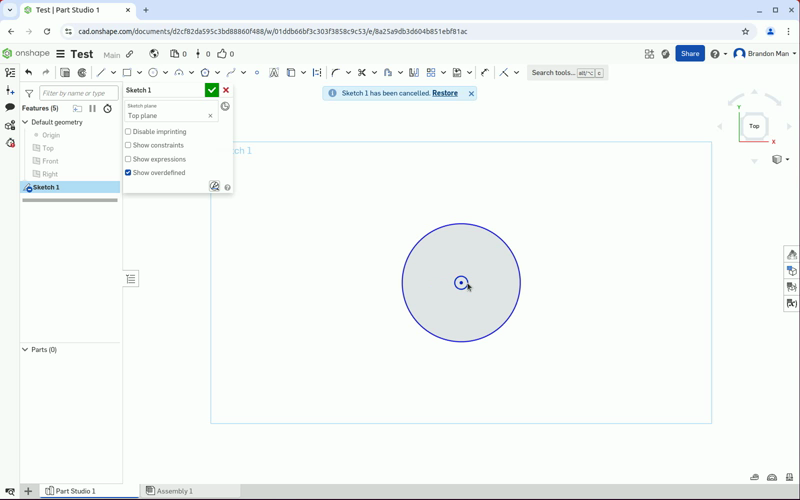
mouse_move(481, 265)
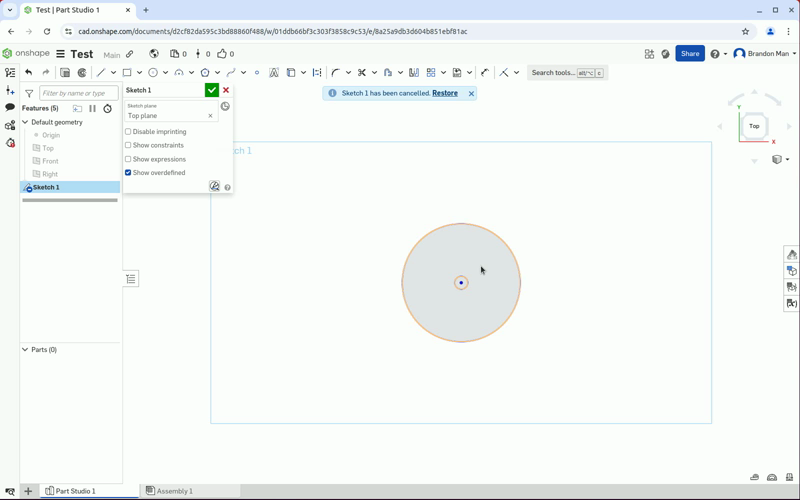
click(481, 265)
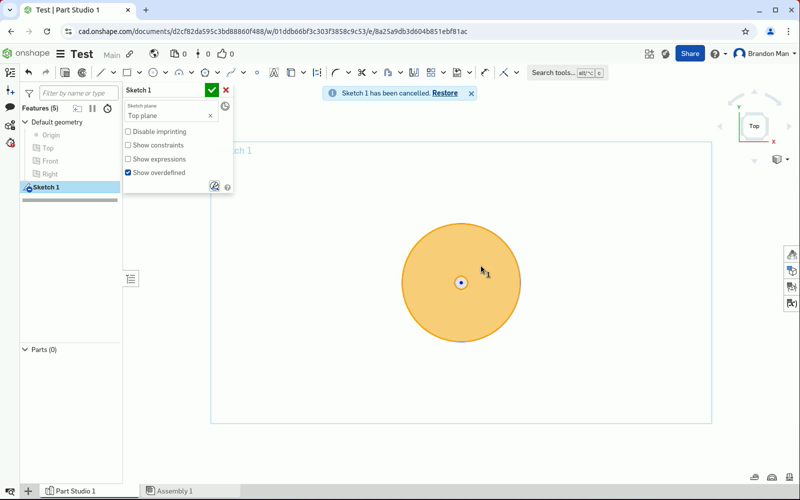
mouse_move(73, 352)
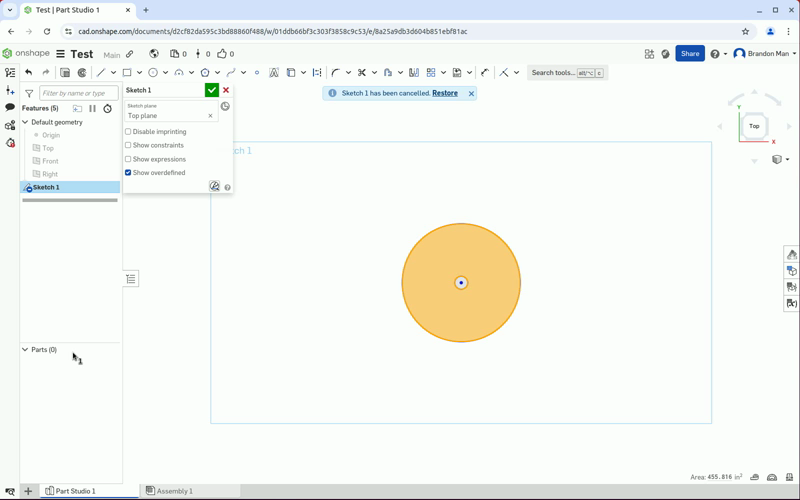
key(shift+y)
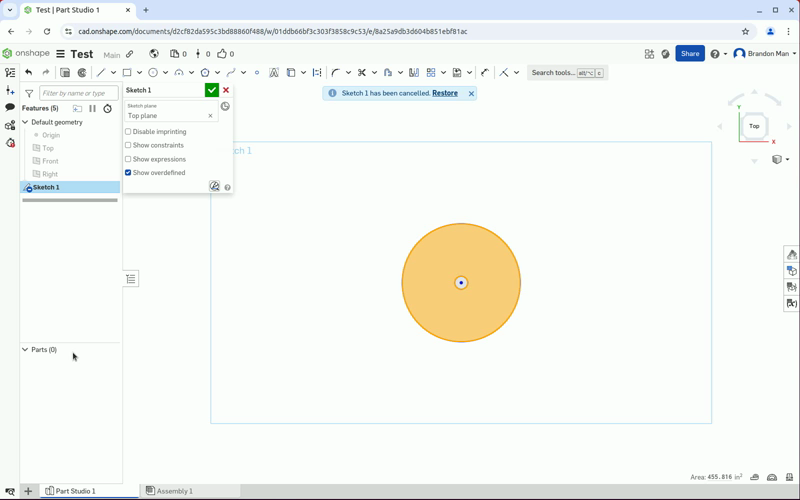
key(shift+e)
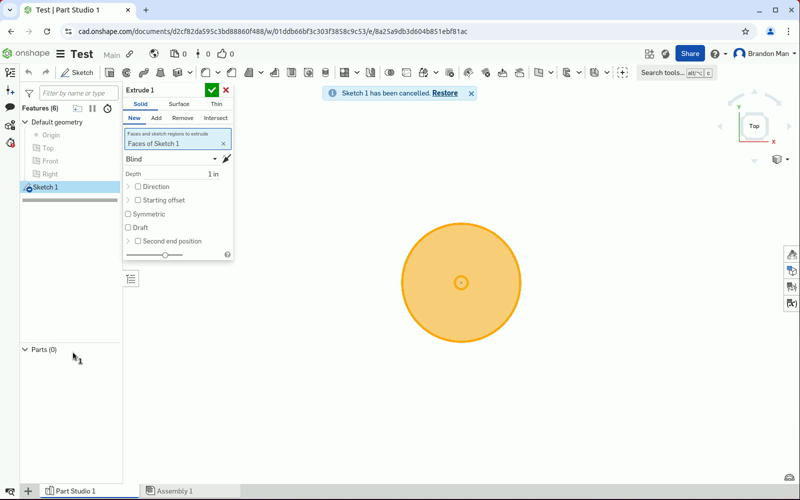
mouse_move(143, 106)
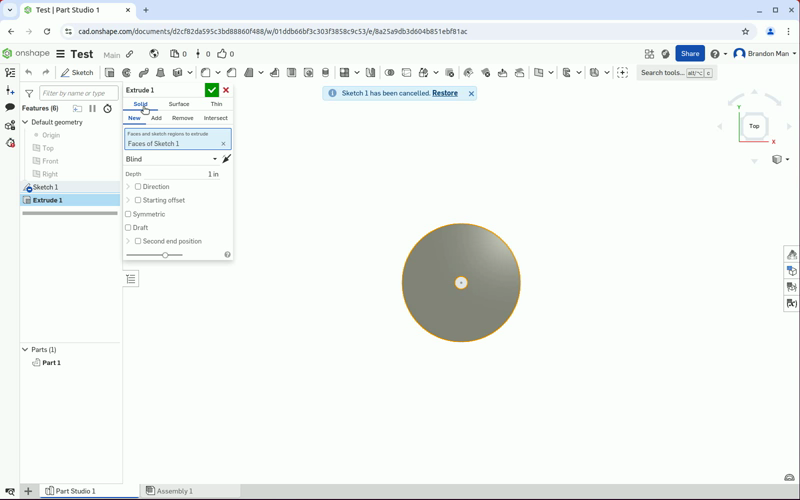
click(143, 106)
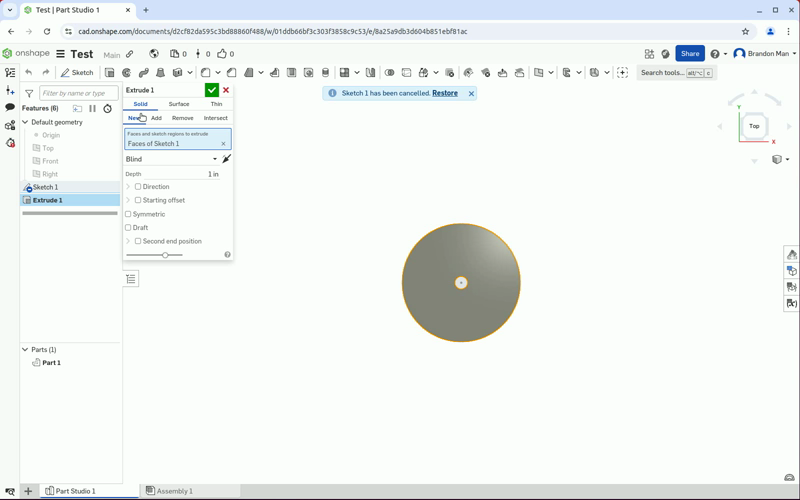
mouse_move(137, 120)
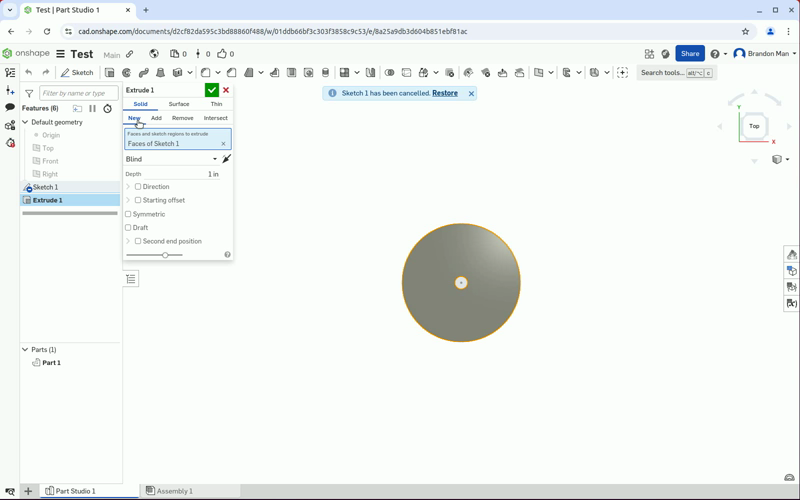
click(137, 120)
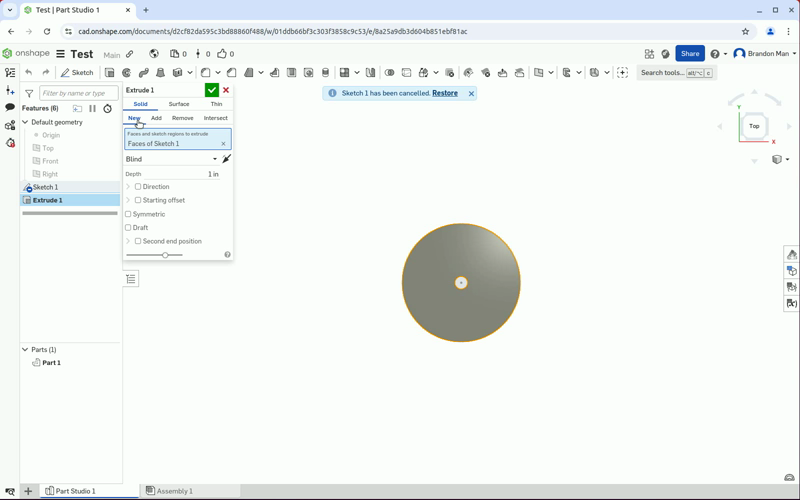
key(tab, 4)
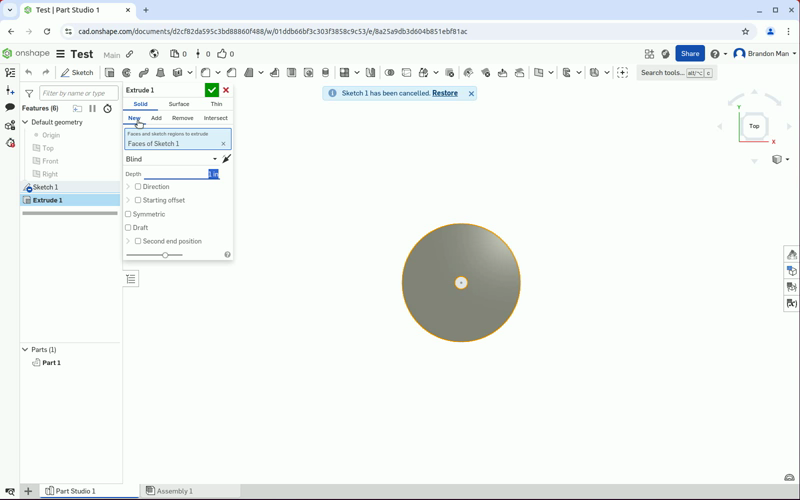
text(1.204)
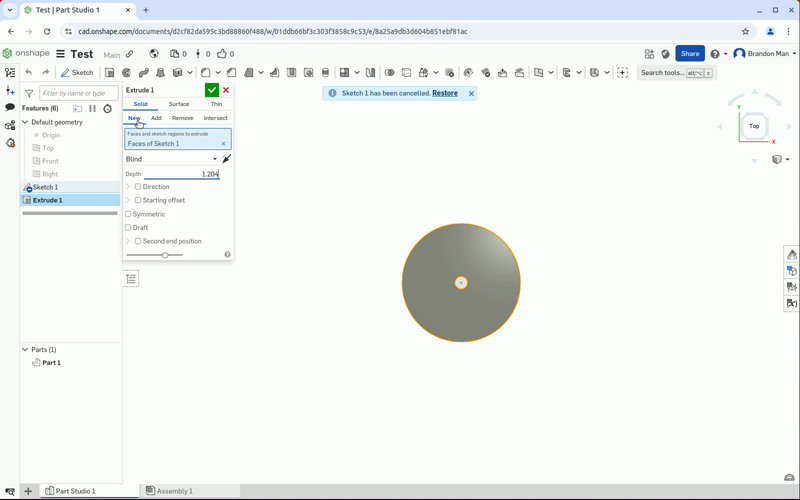
key(enter)
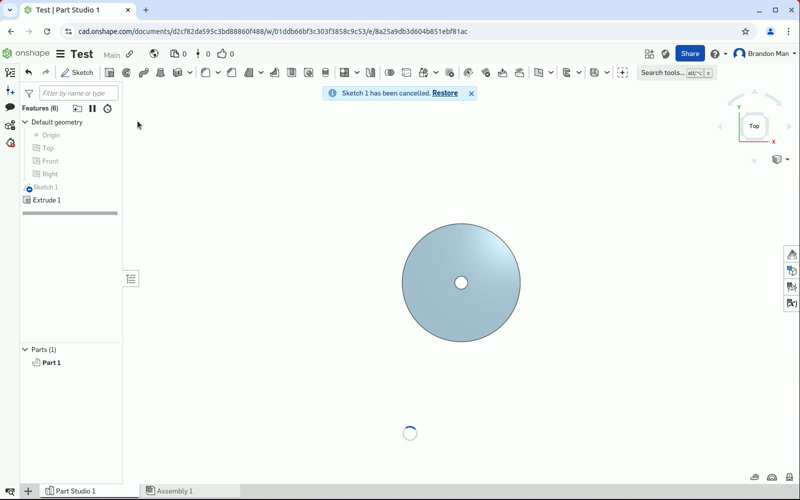
key(shift+h)
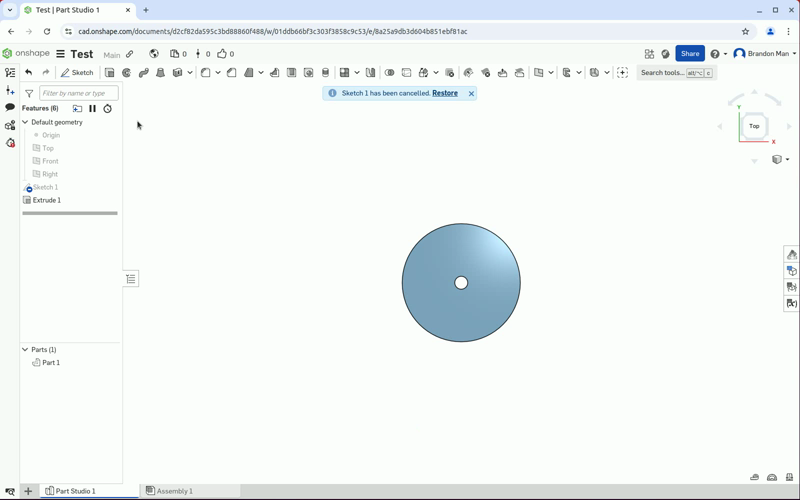
key(shift+h)
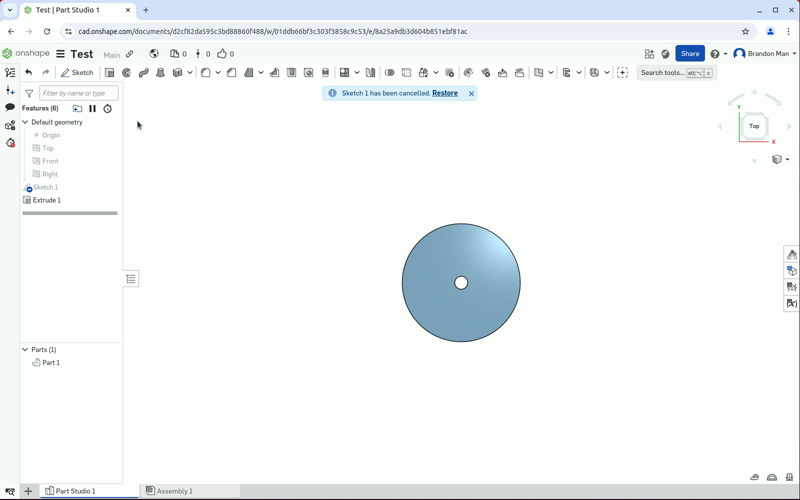
mouse_move(73, 189)
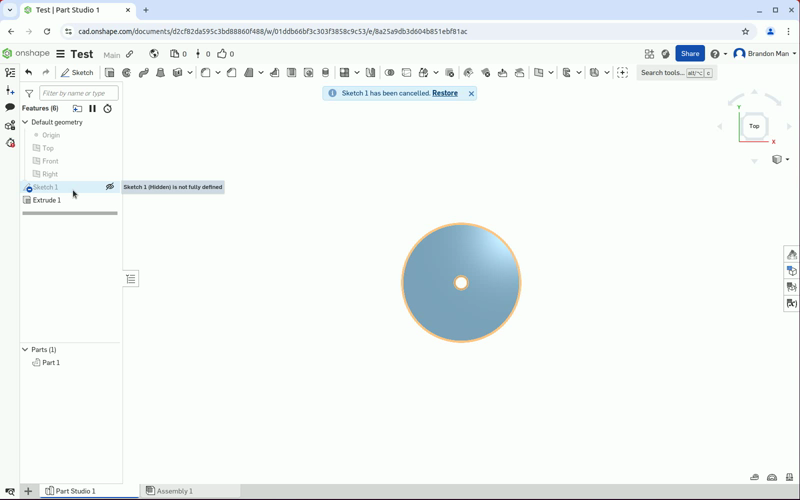
click(73, 189)
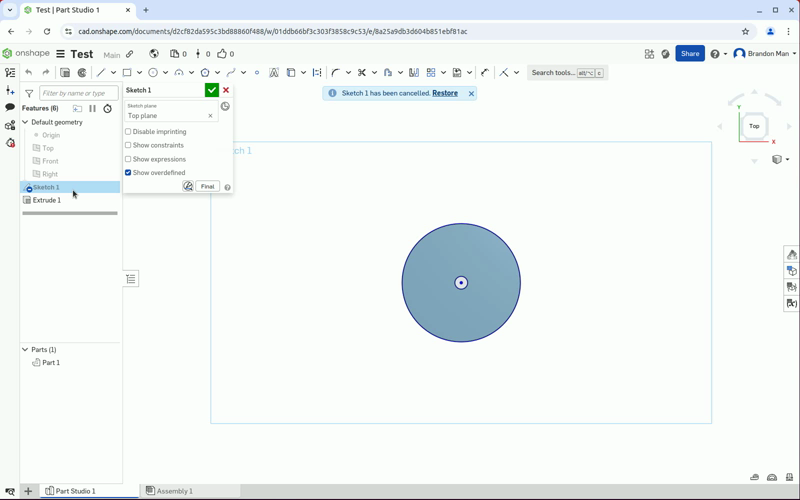
mouse_move(229, 92)
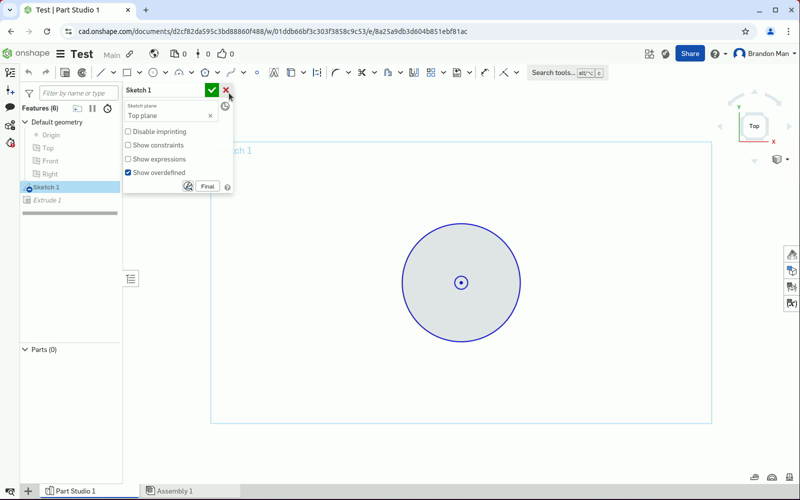
click(229, 92)
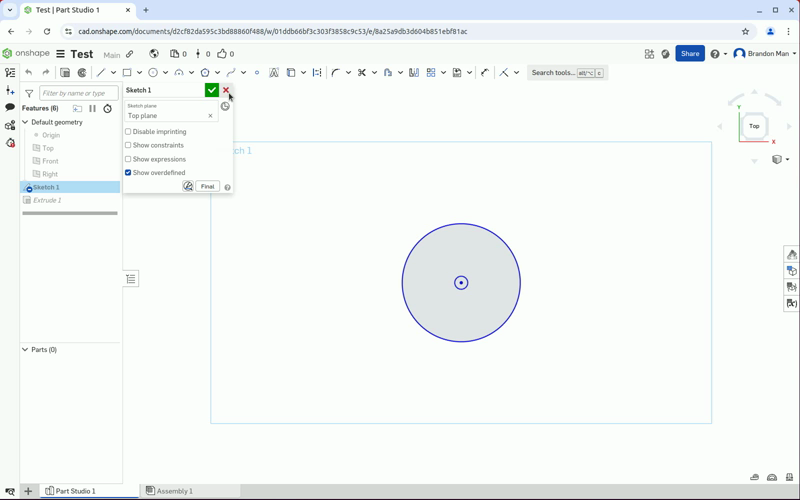
key(shift+s)
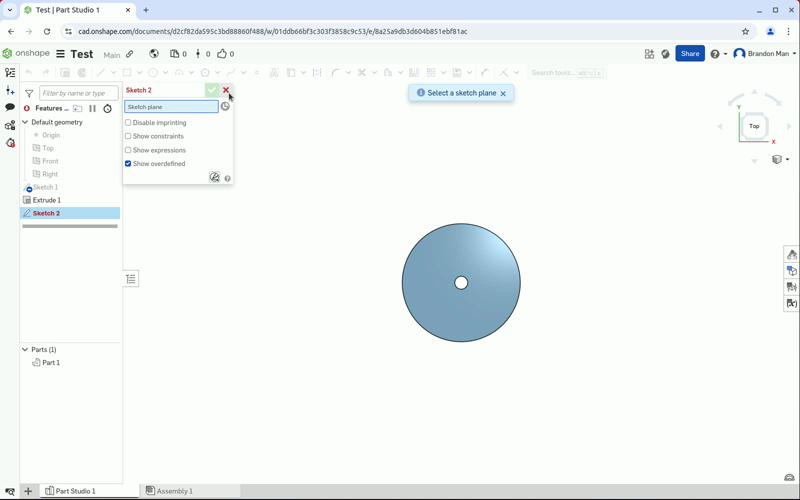
mouse_move(73, 150)
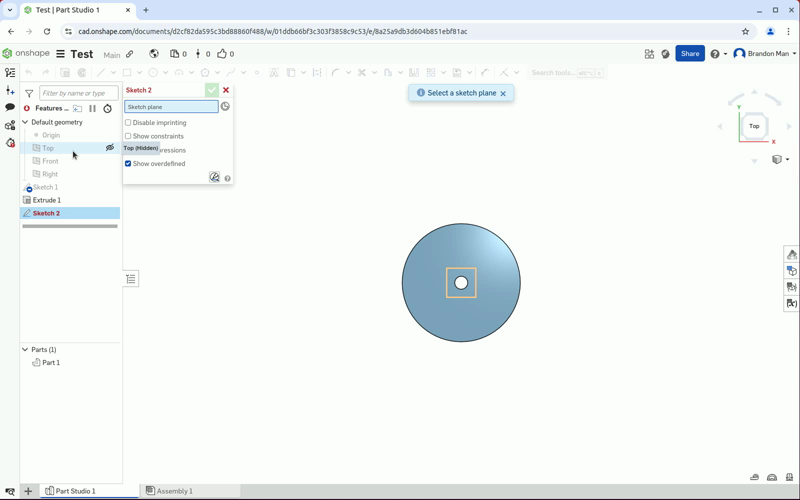
click(73, 150)
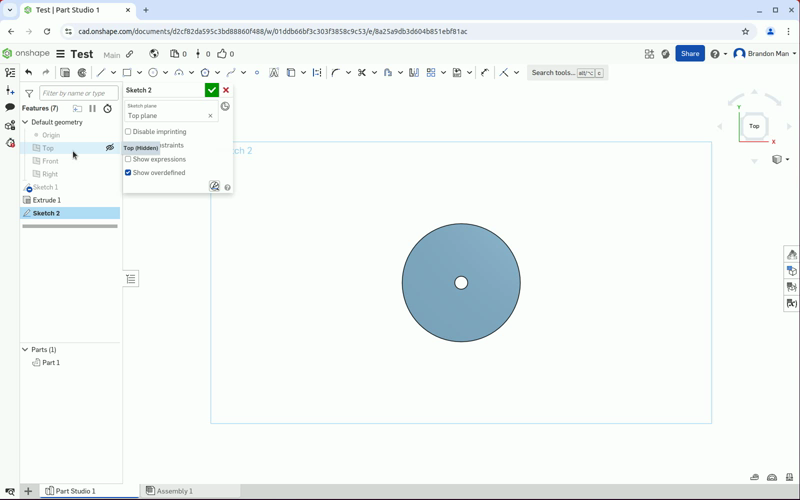
mouse_move(73, 352)
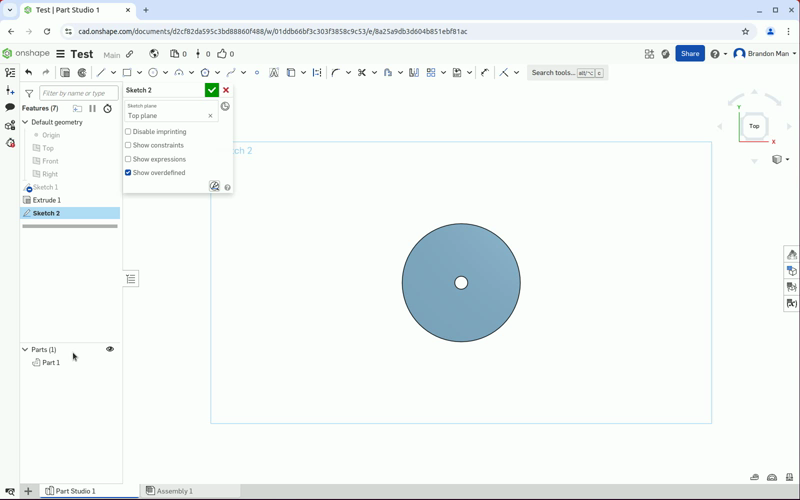
key(y)
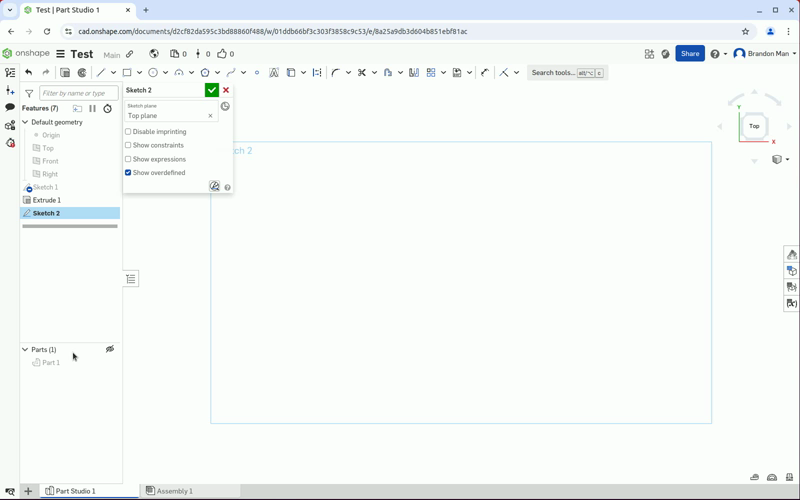
key(a)
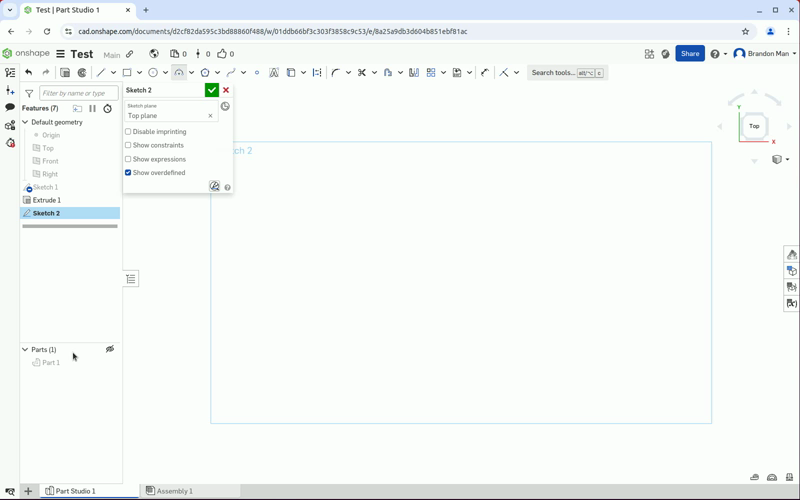
key_down(shift)
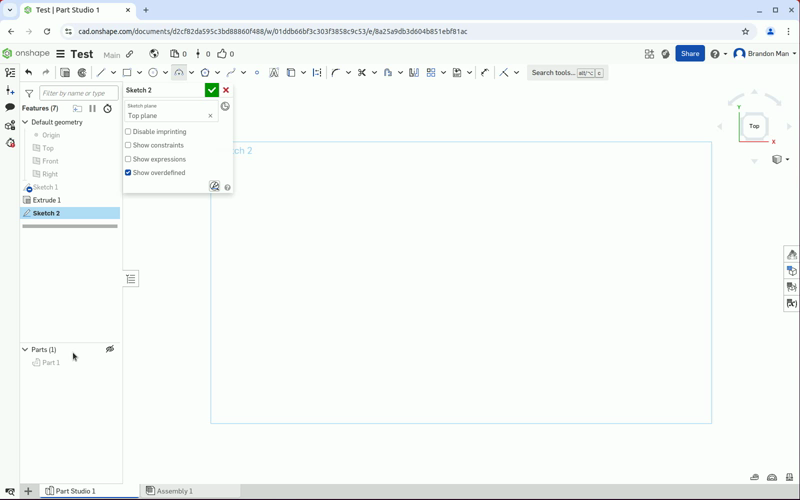
mouse_move(460, 349)
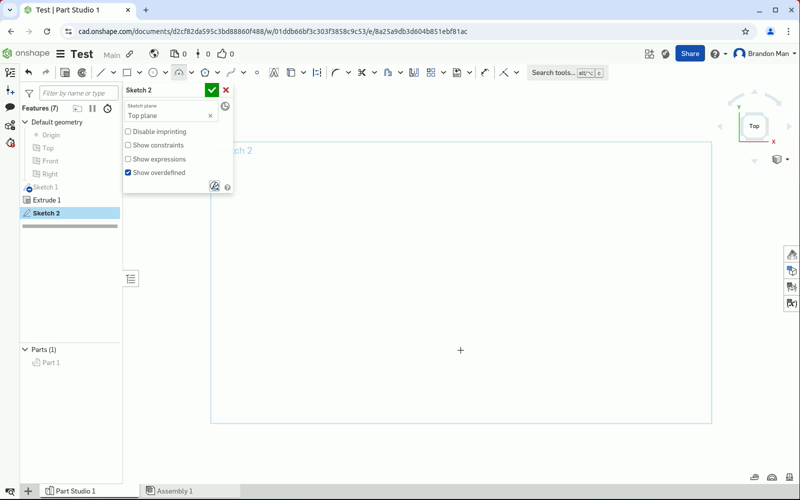
click(460, 349)
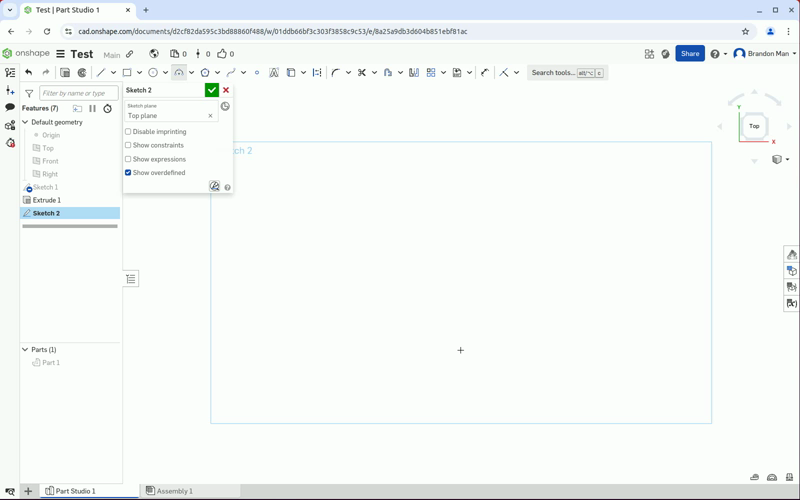
key_up(shift)
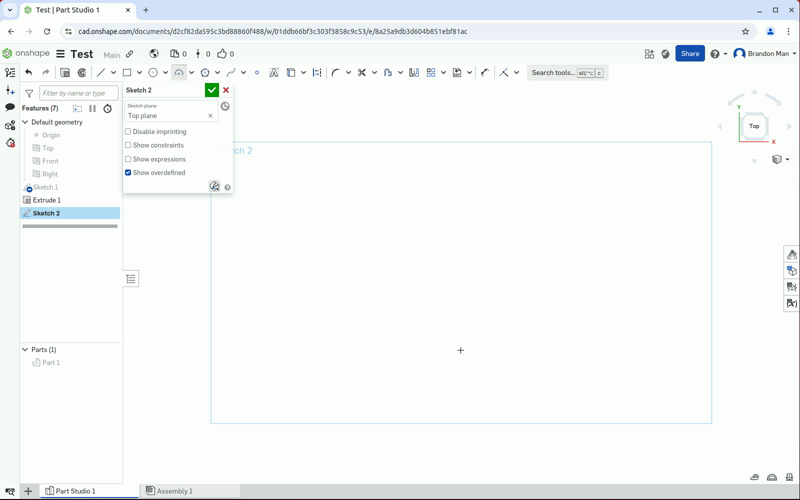
key_down(shift)
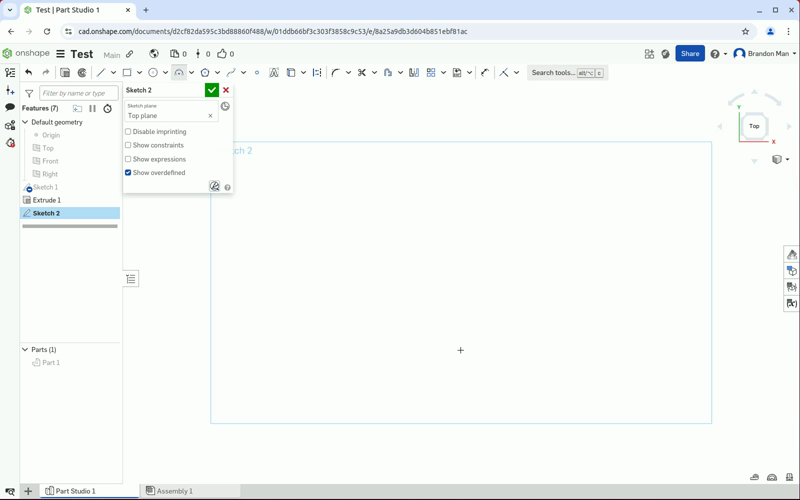
mouse_move(460, 223)
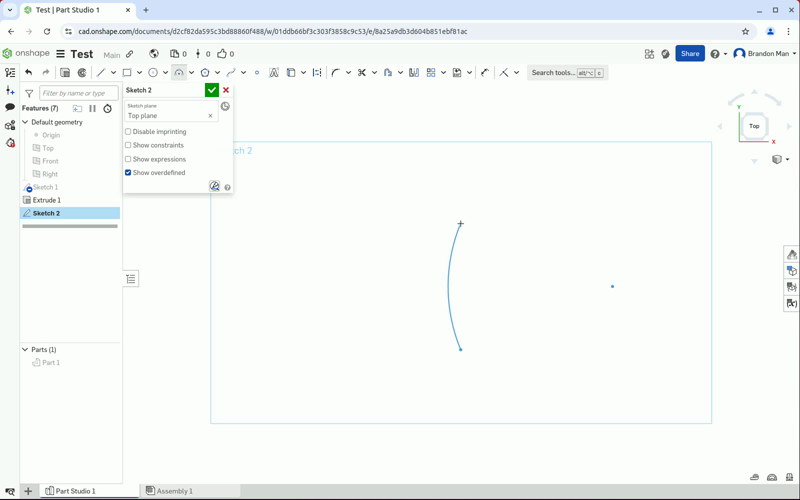
click(460, 223)
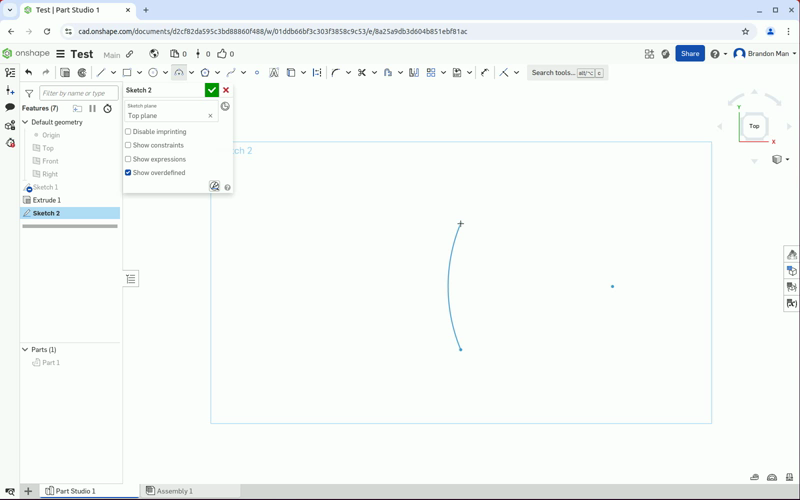
mouse_move(524, 286)
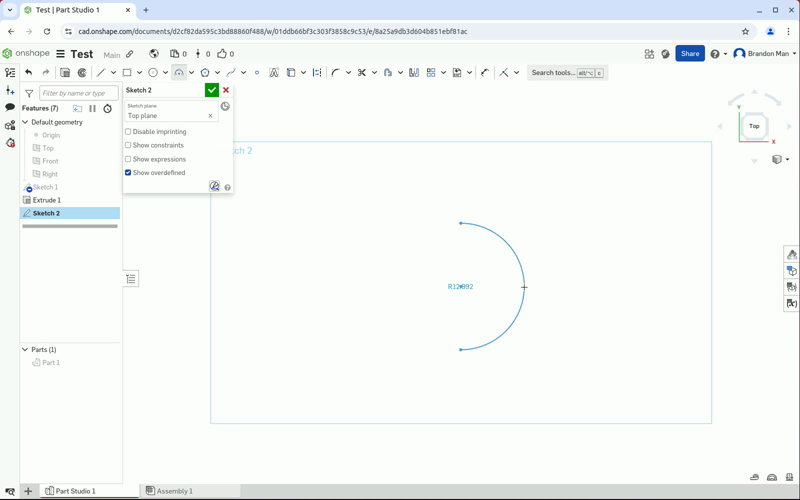
click(524, 286)
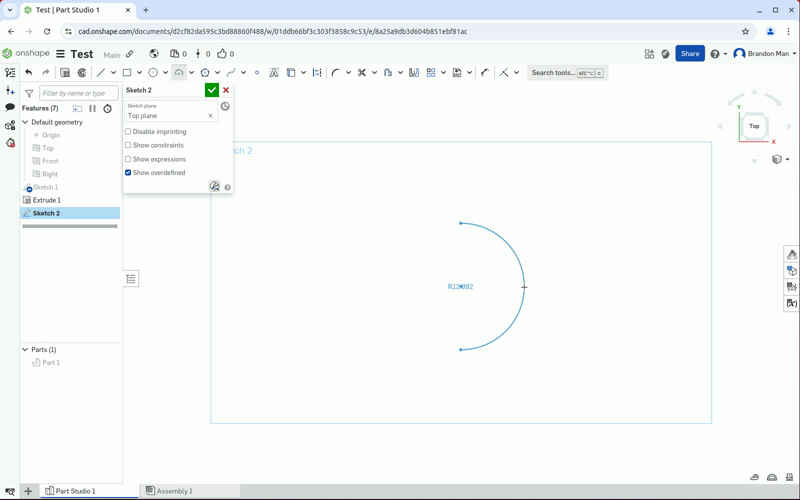
key_up(shift)
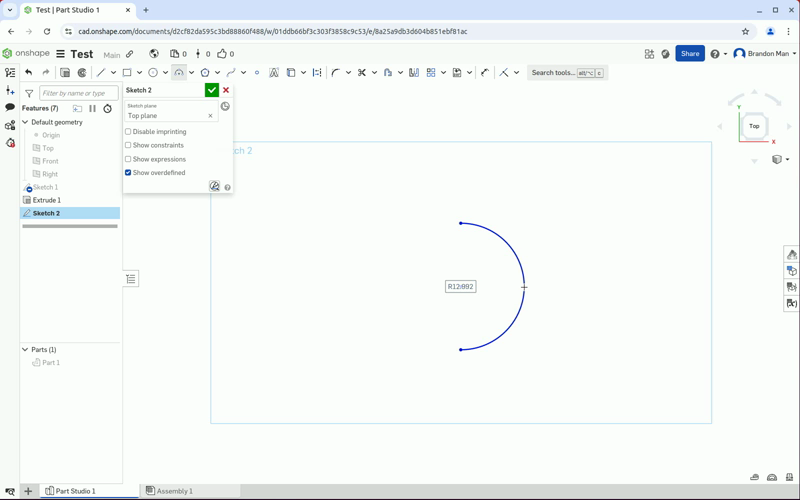
mouse_move(460, 223)
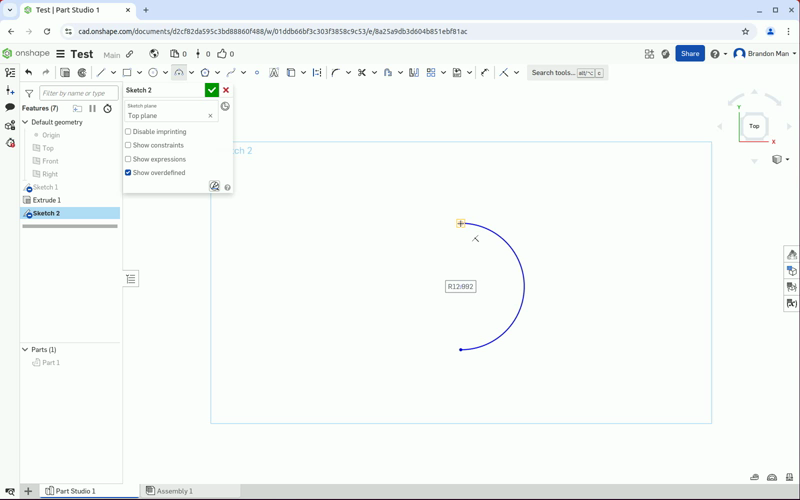
click(460, 223)
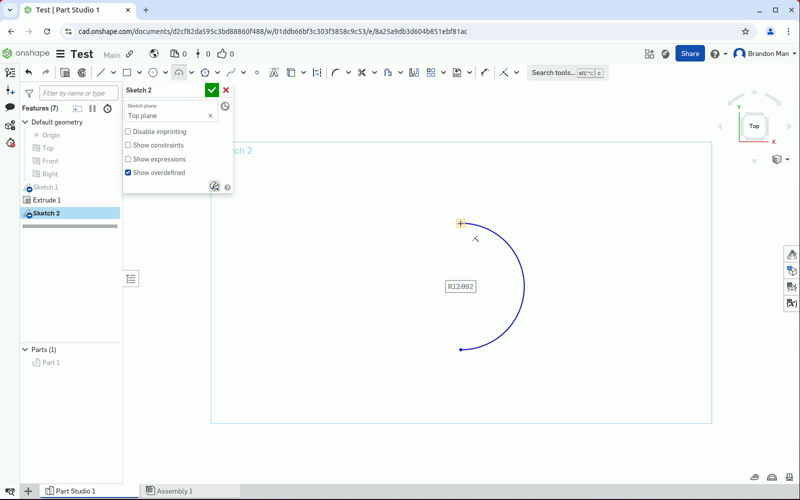
key_down(shift)
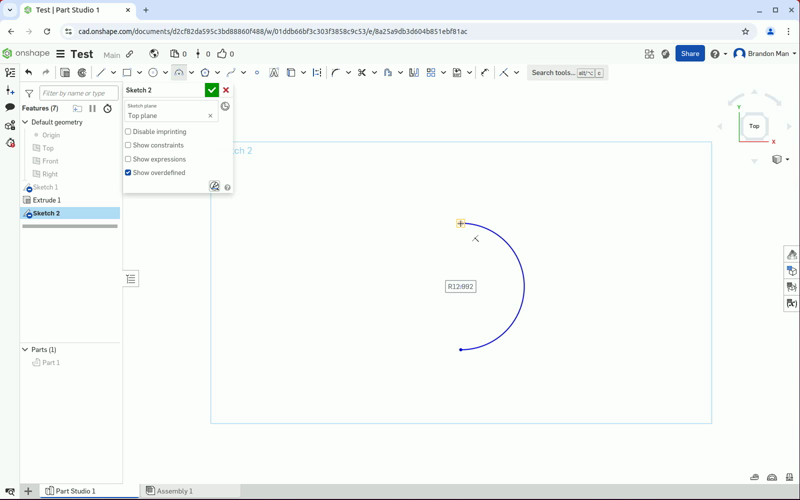
mouse_move(460, 340)
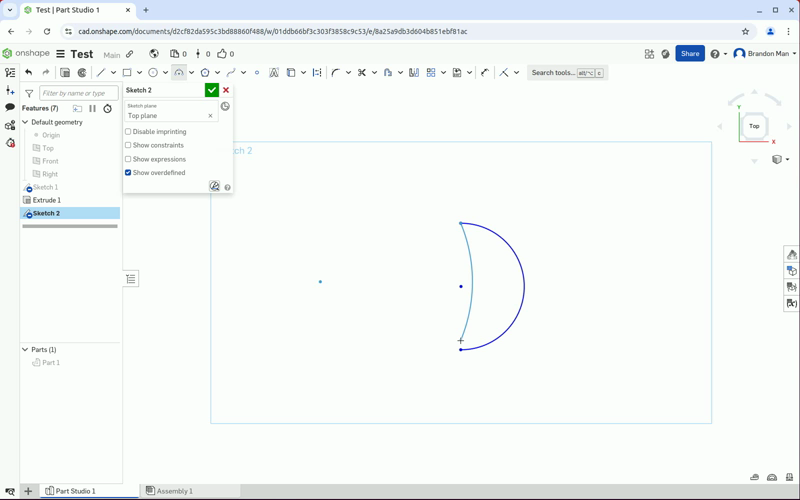
click(460, 340)
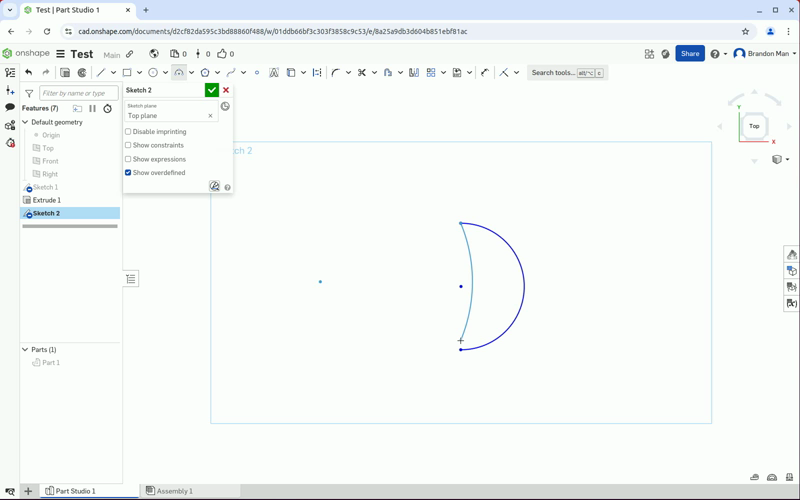
mouse_move(402, 281)
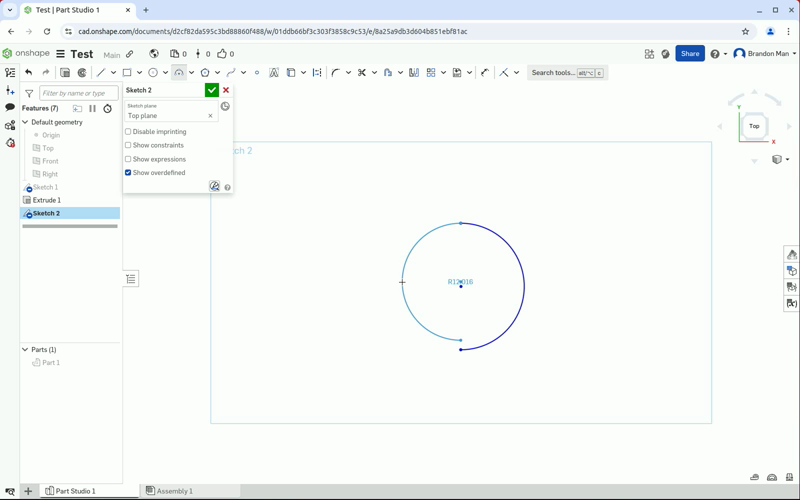
click(402, 281)
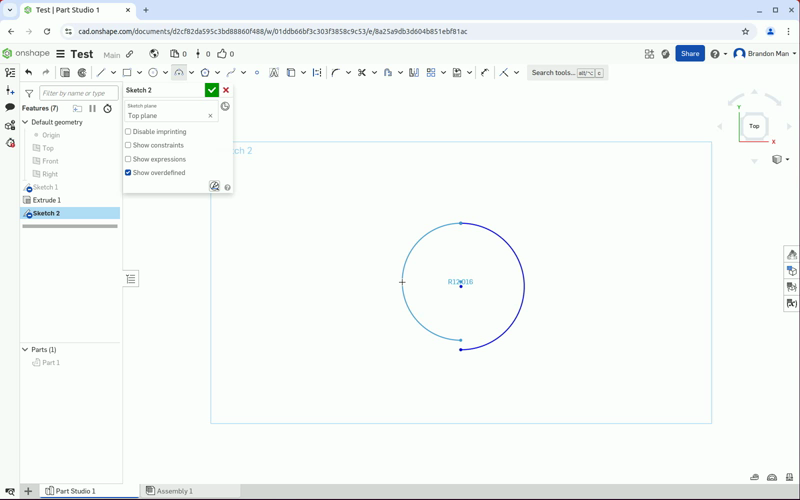
key_up(shift)
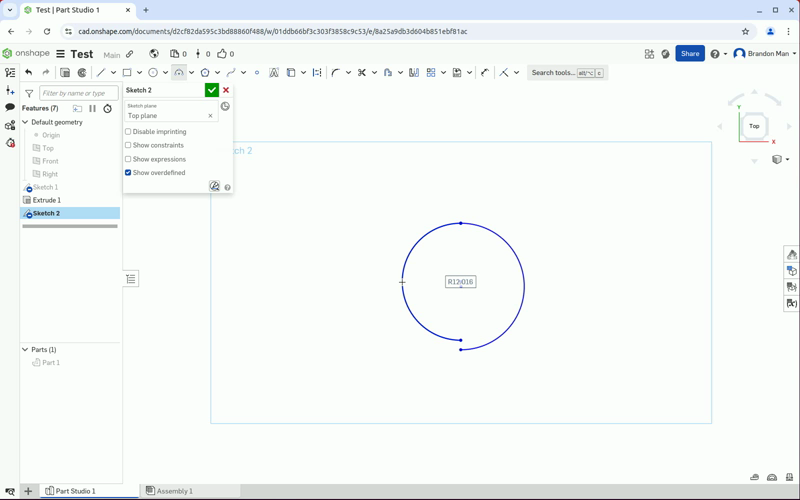
key(esc)
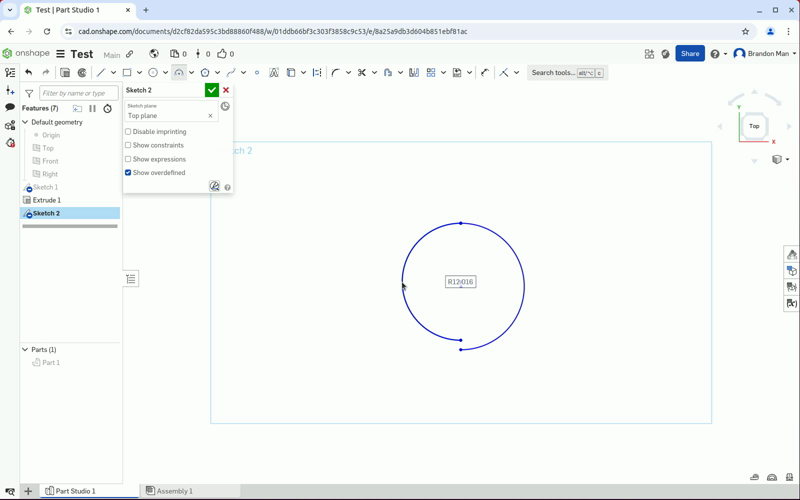
key(l)
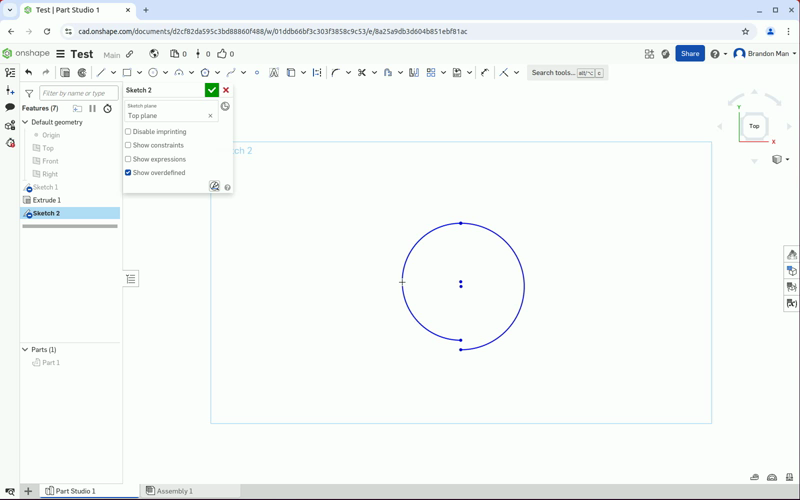
mouse_move(460, 340)
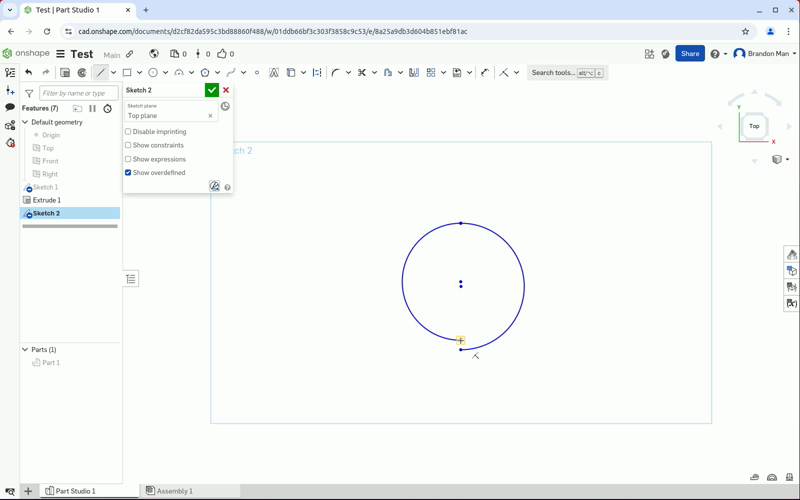
click(460, 340)
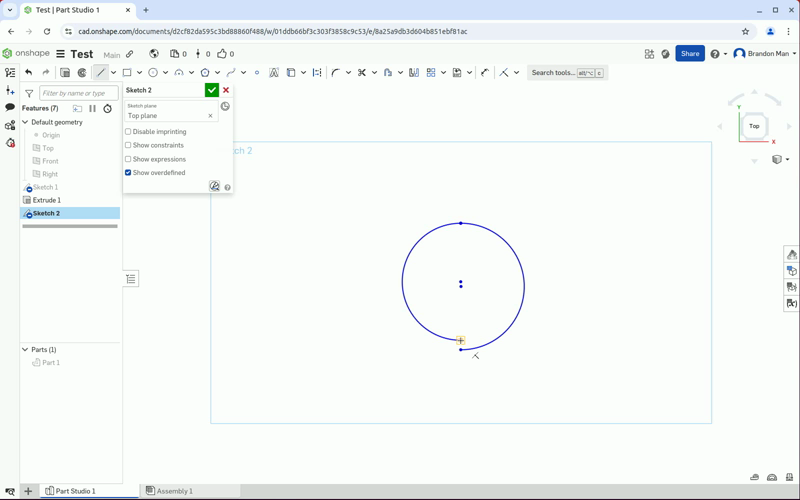
mouse_move(490, 340)
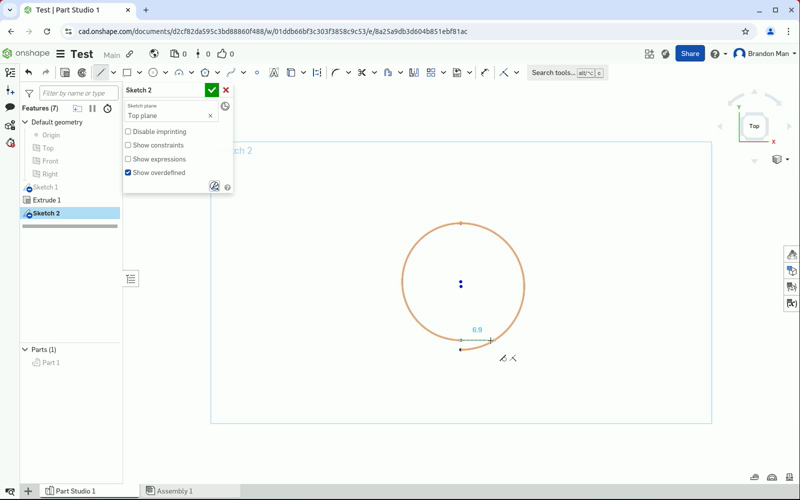
key_down(shift)
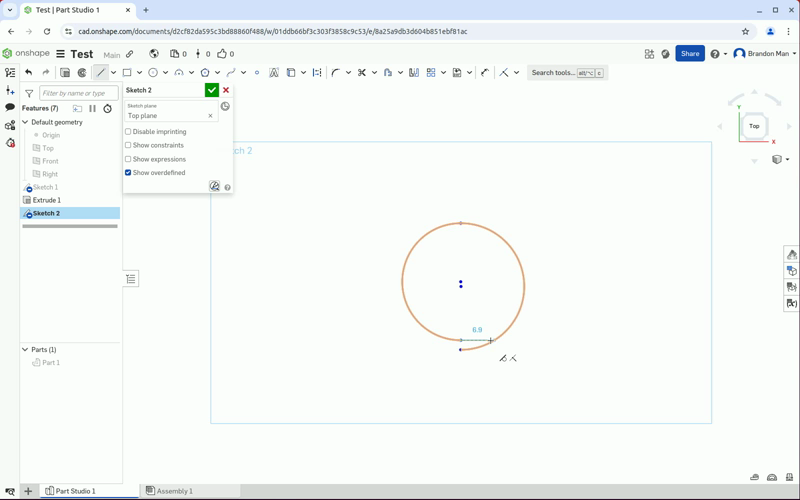
mouse_move(460, 349)
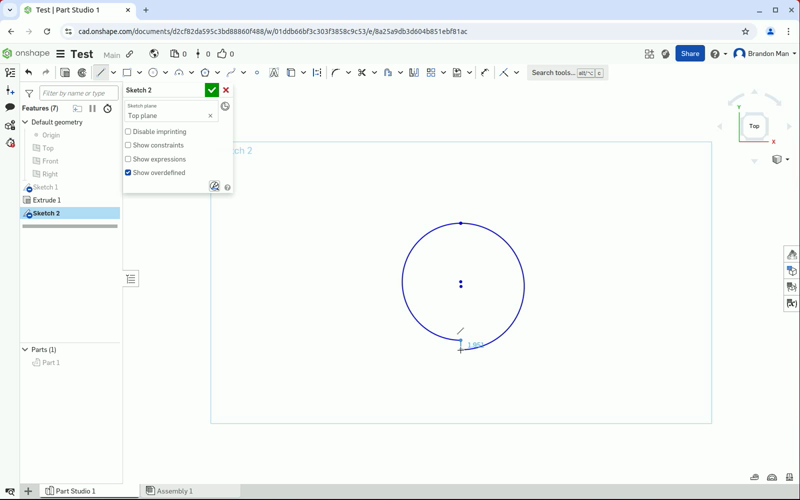
key_up(shift)
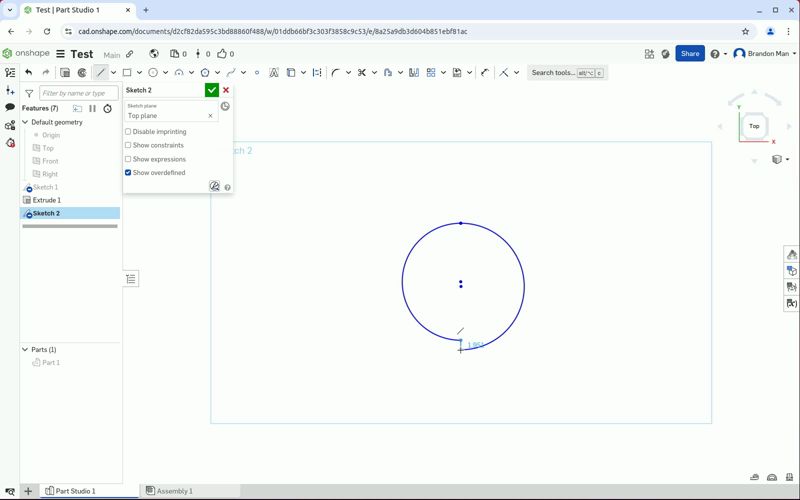
click(460, 349)
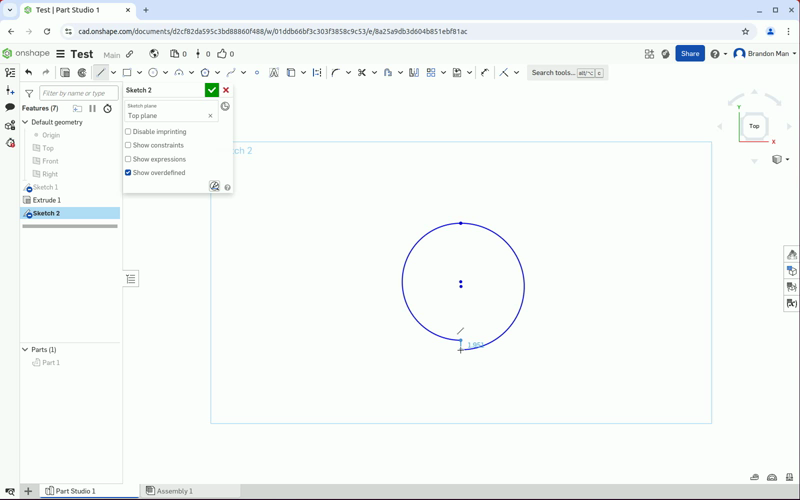
key(esc)
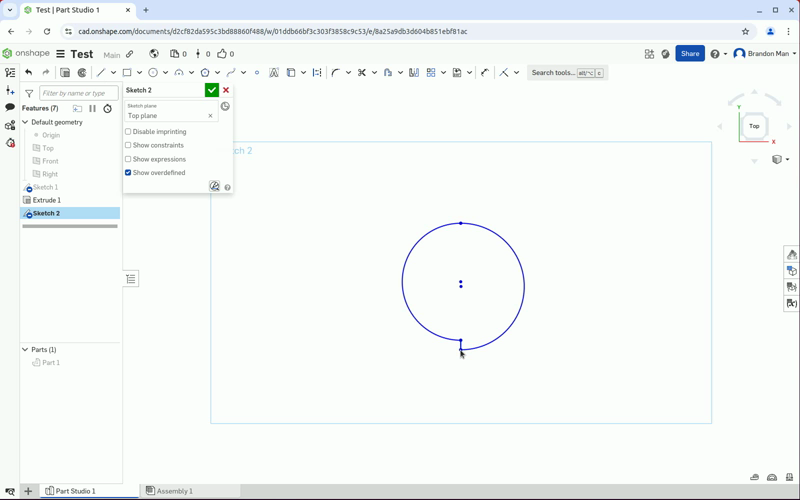
mouse_move(476, 272)
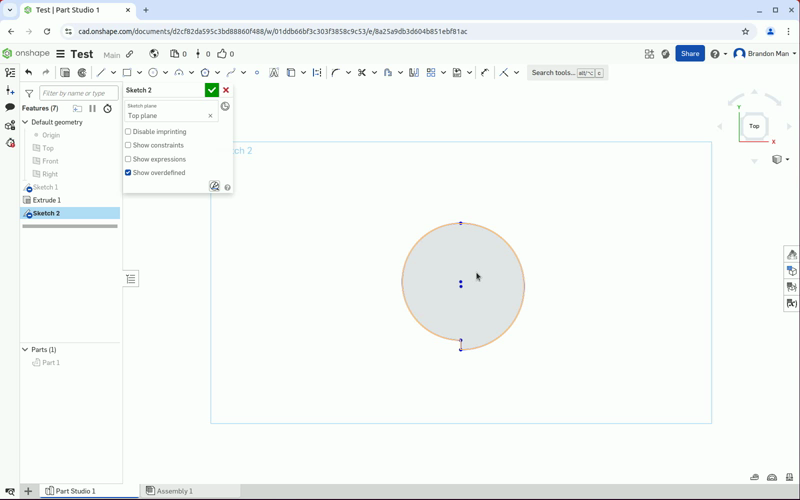
scroll(6)
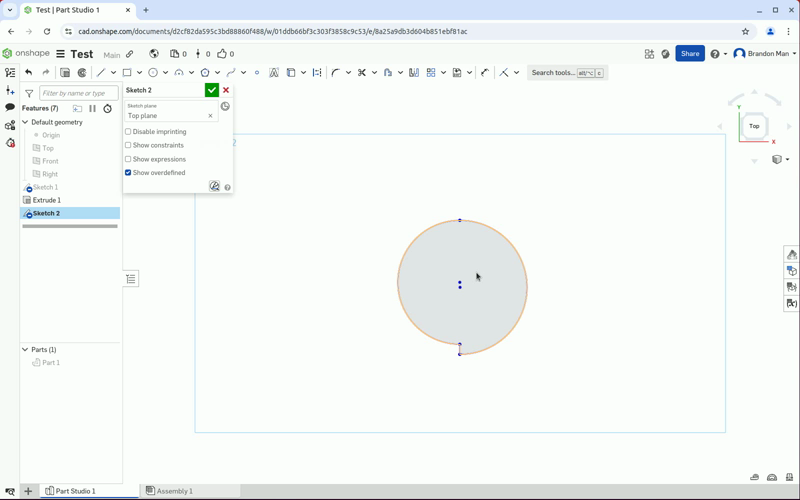
scroll(6)
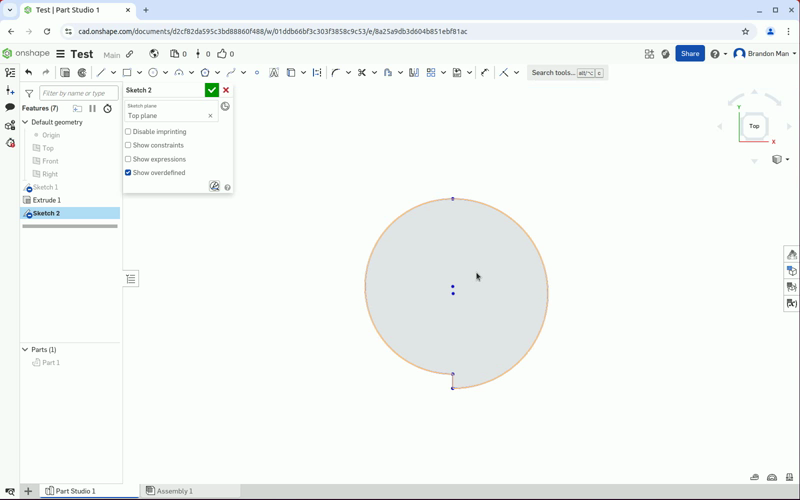
scroll(6)
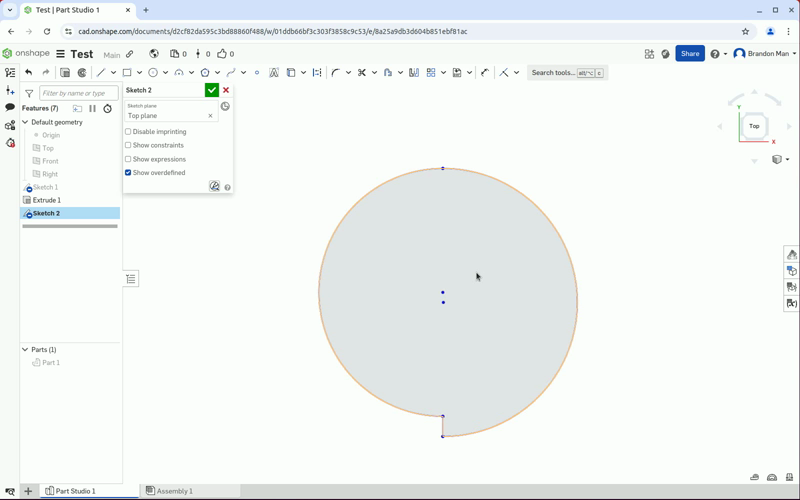
scroll(6)
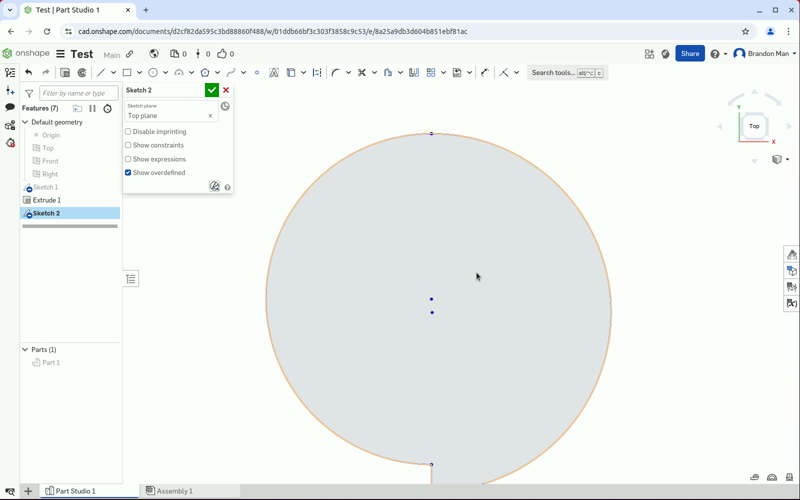
scroll(6)
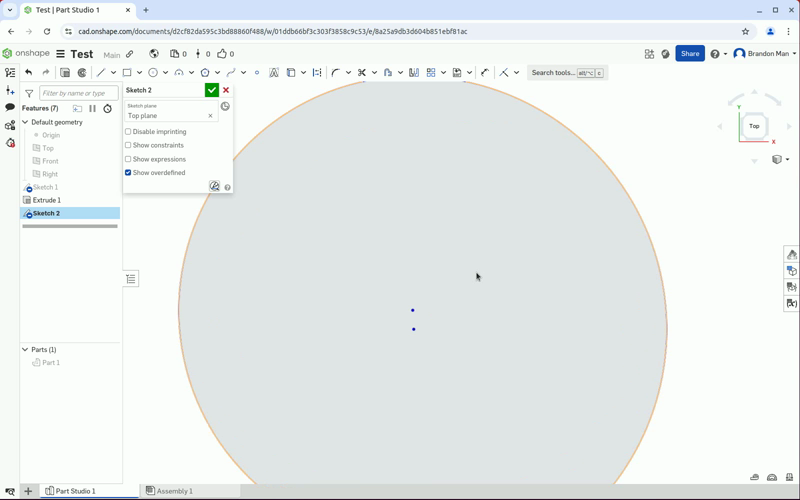
scroll(6)
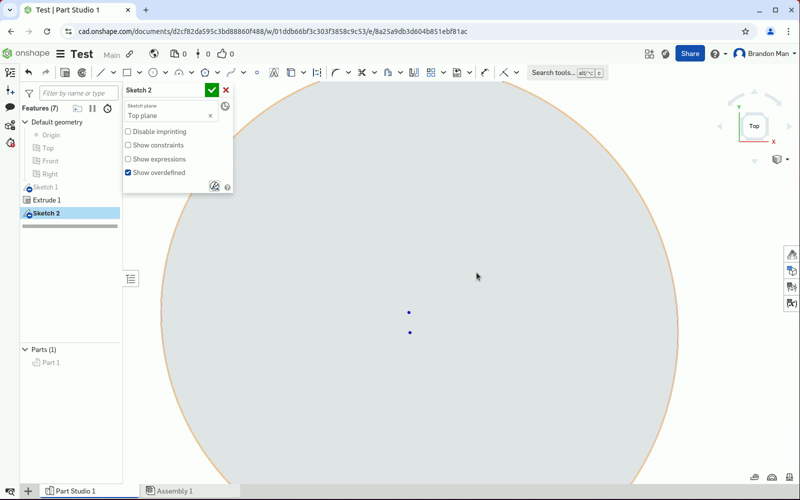
scroll(6)
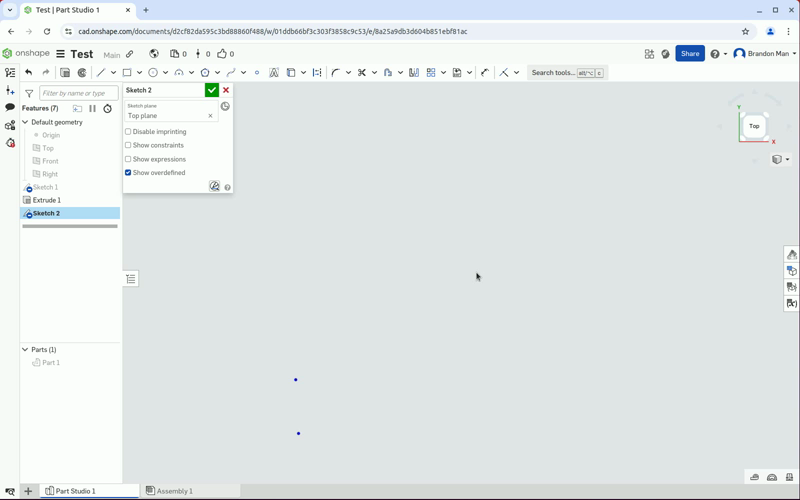
click(476, 272)
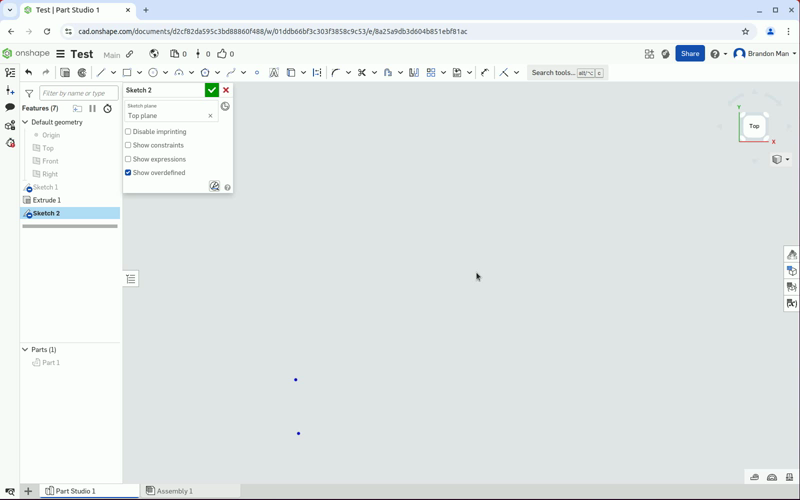
scroll(-6)
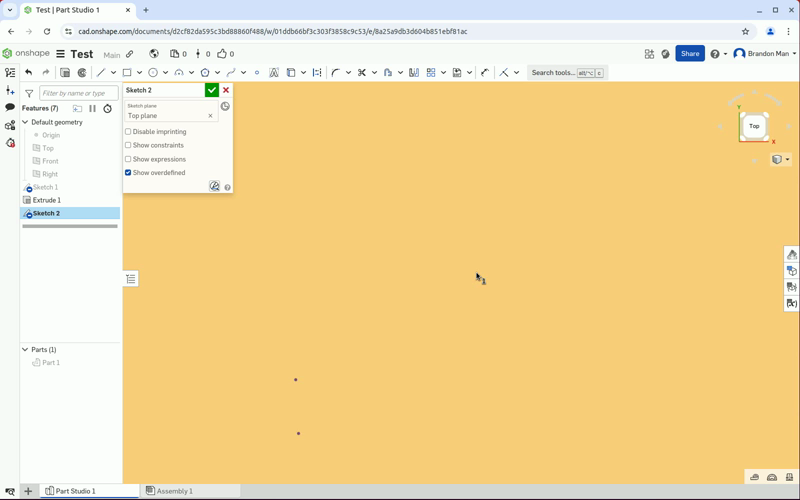
scroll(-6)
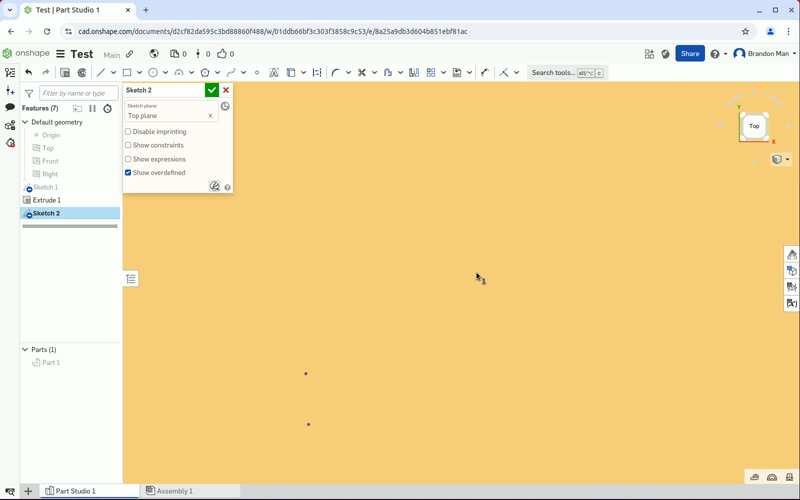
scroll(-6)
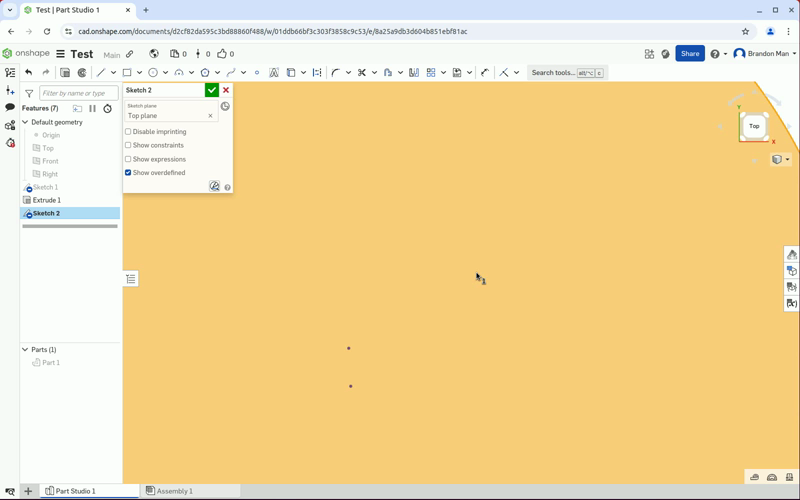
scroll(-6)
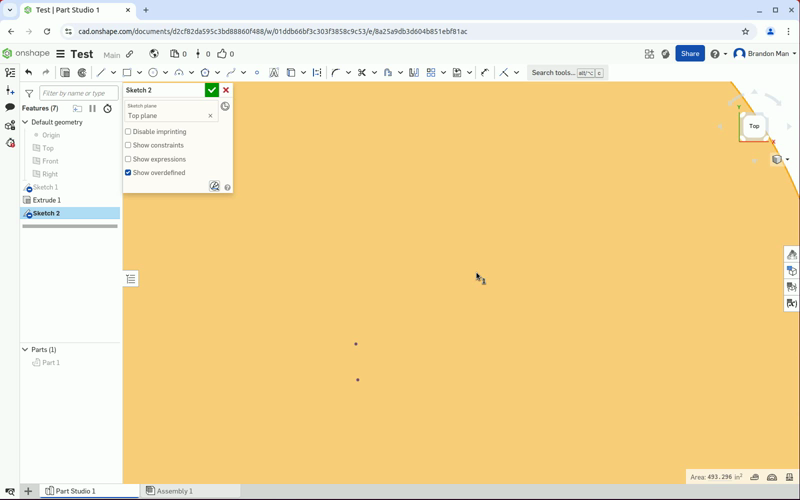
scroll(-6)
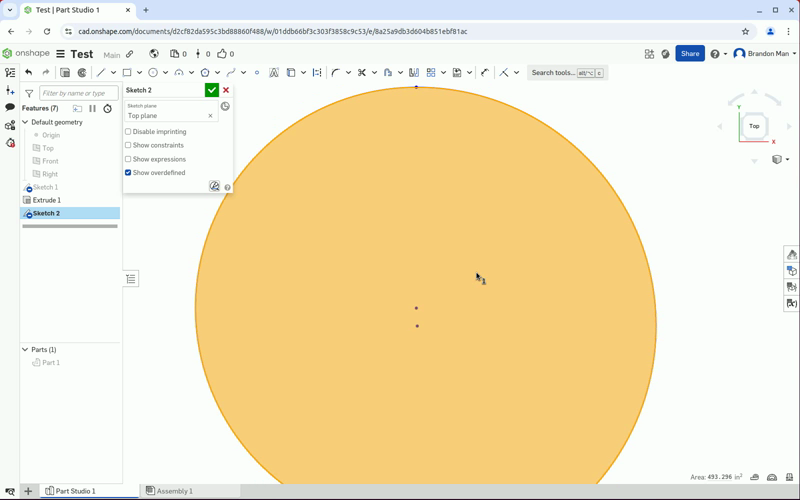
scroll(-6)
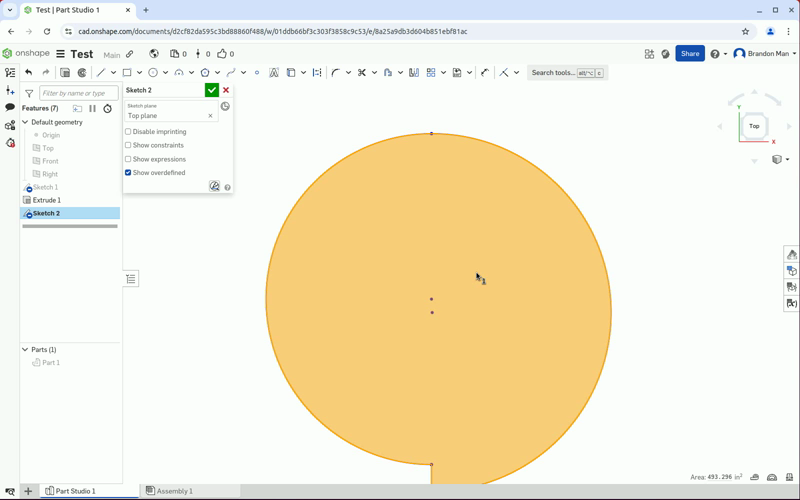
scroll(-6)
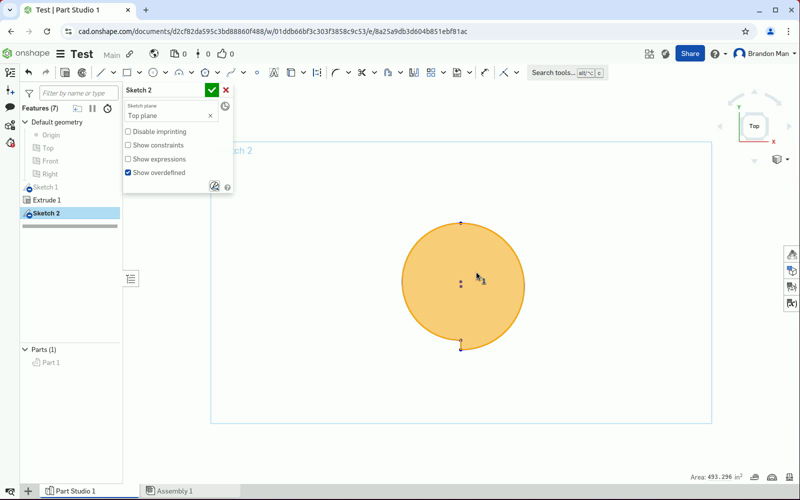
mouse_move(73, 352)
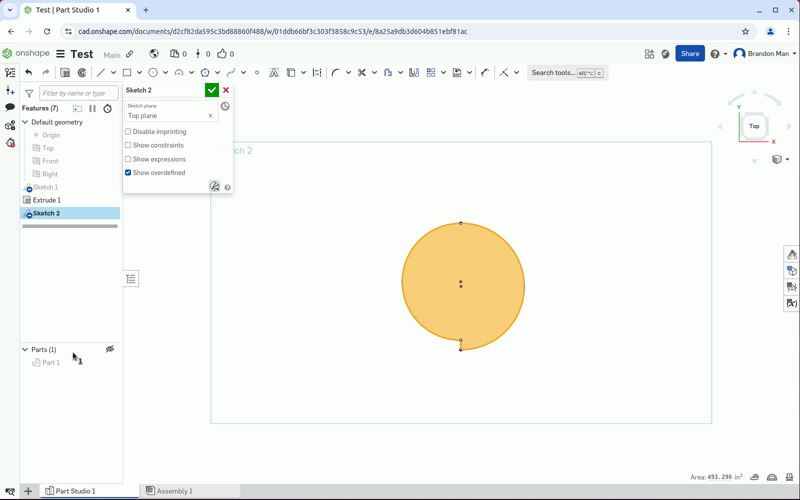
key(shift+y)
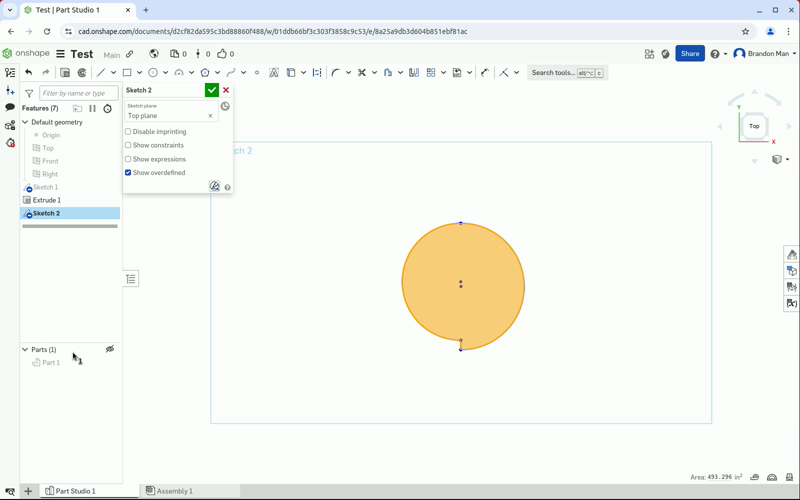
key(shift+e)
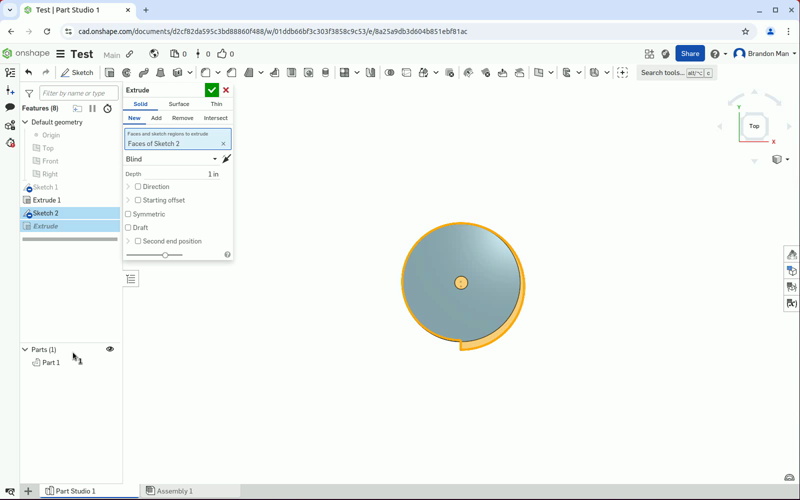
mouse_move(143, 106)
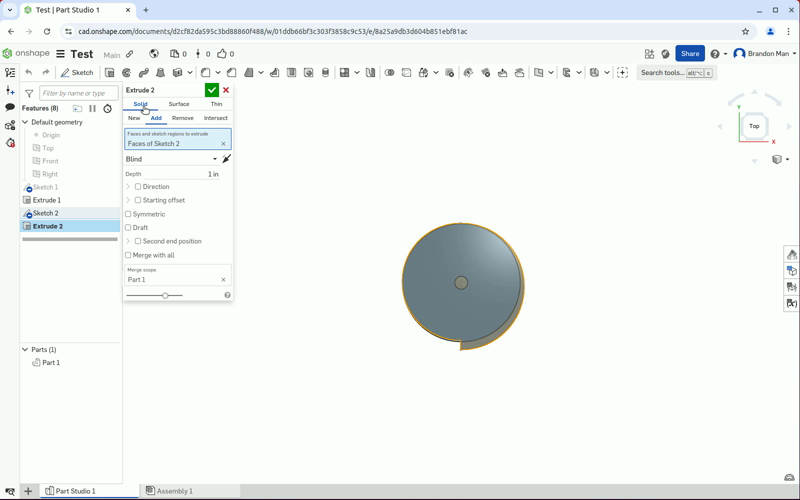
click(143, 106)
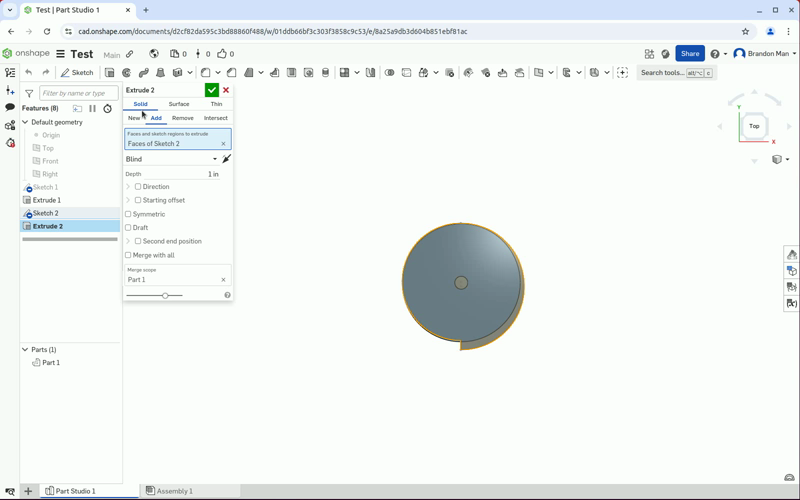
mouse_move(137, 120)
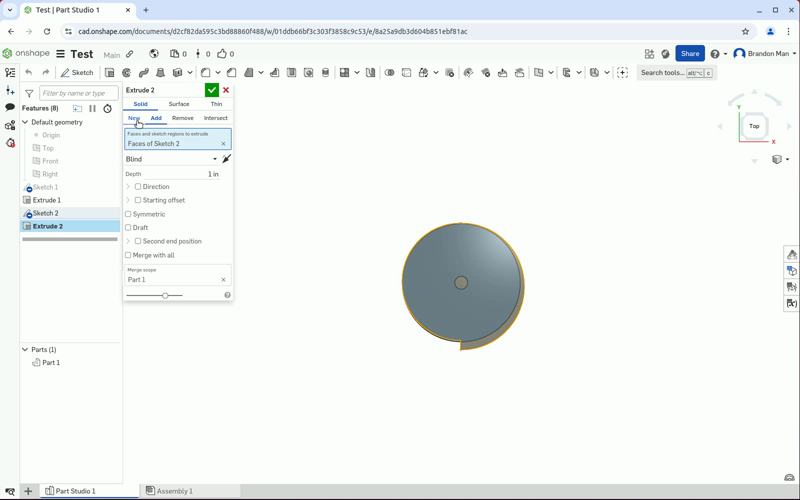
click(137, 120)
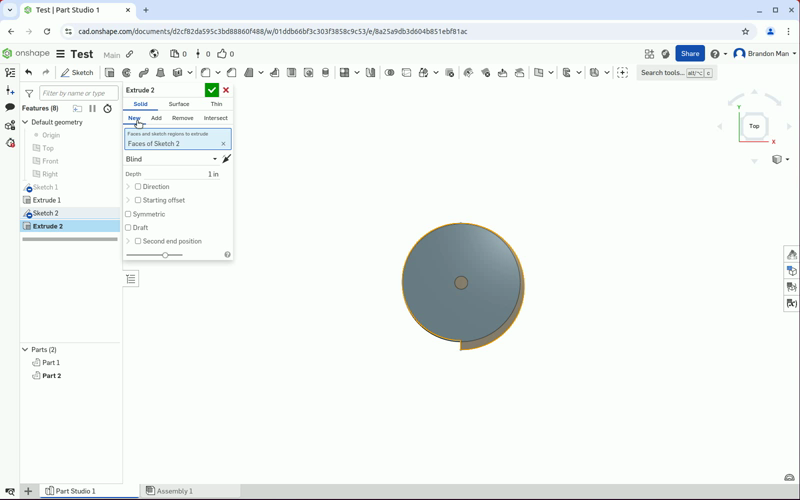
key(tab, 4)
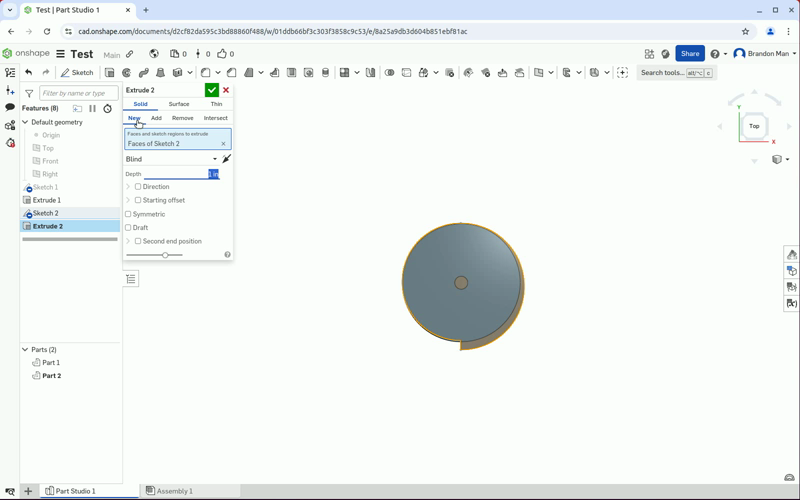
text(1.204)
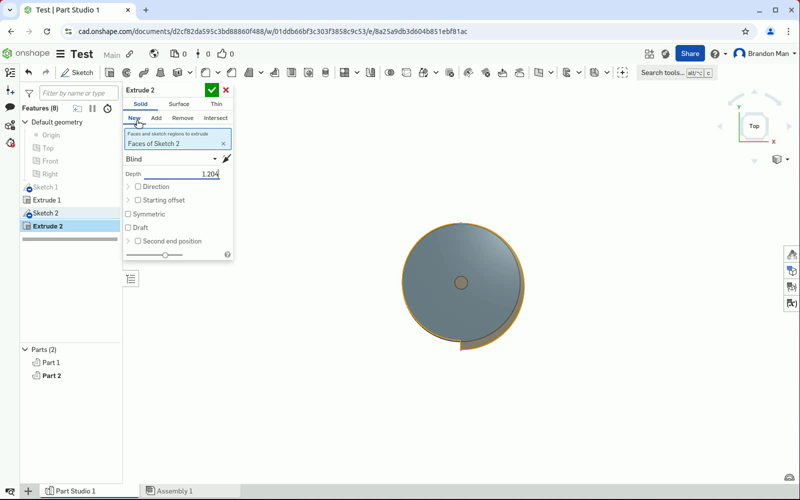
key(enter)
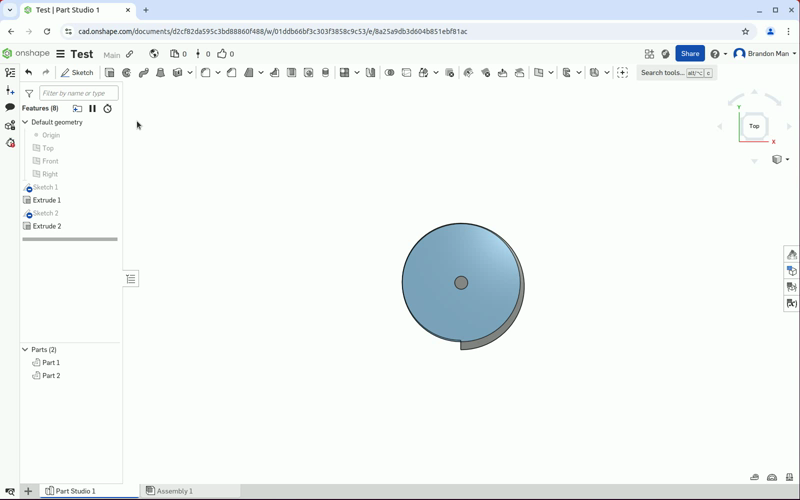
key(shift+h)
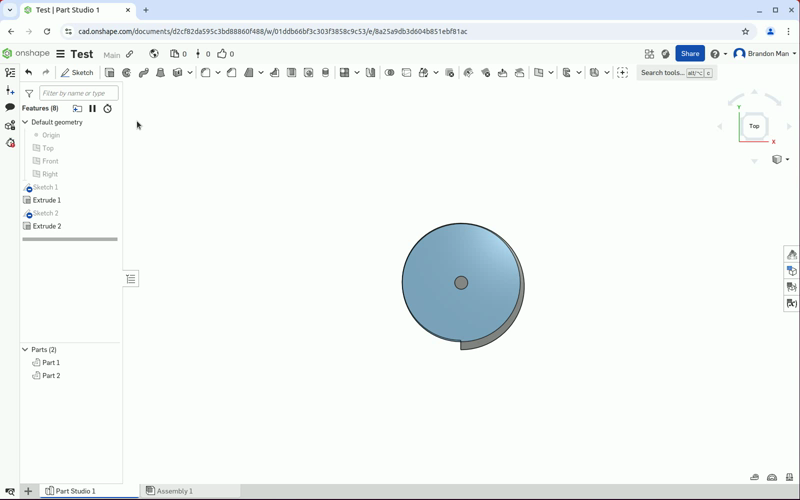
key(shift+h)
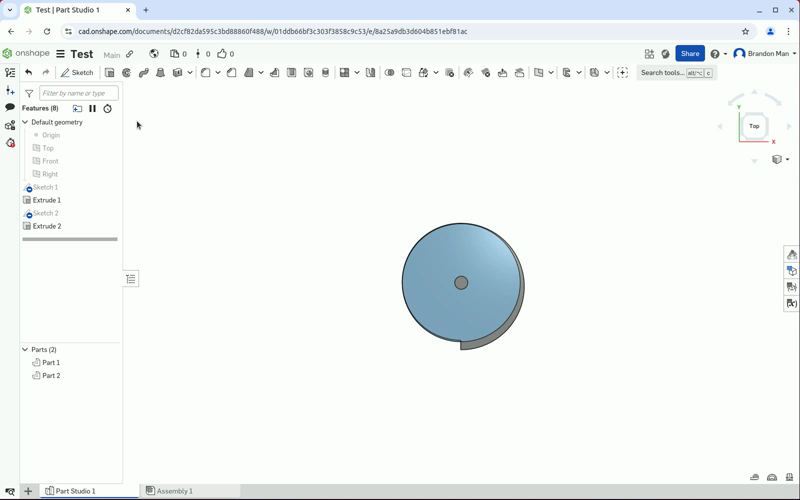
mouse_move(73, 189)
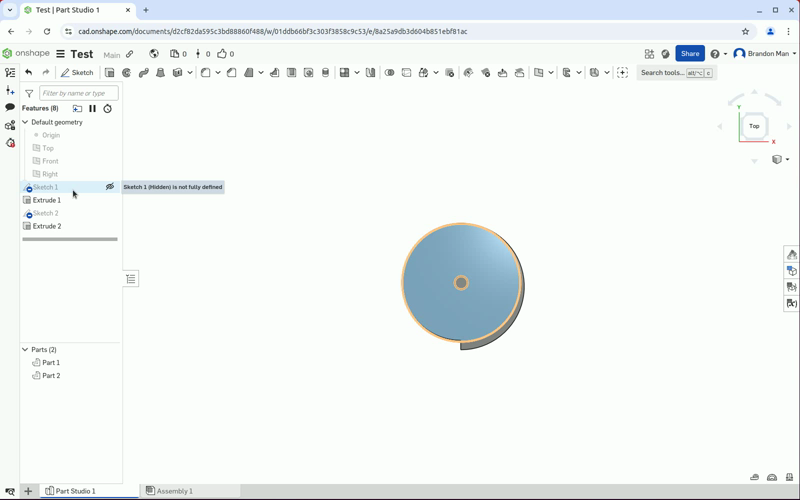
click(73, 189)
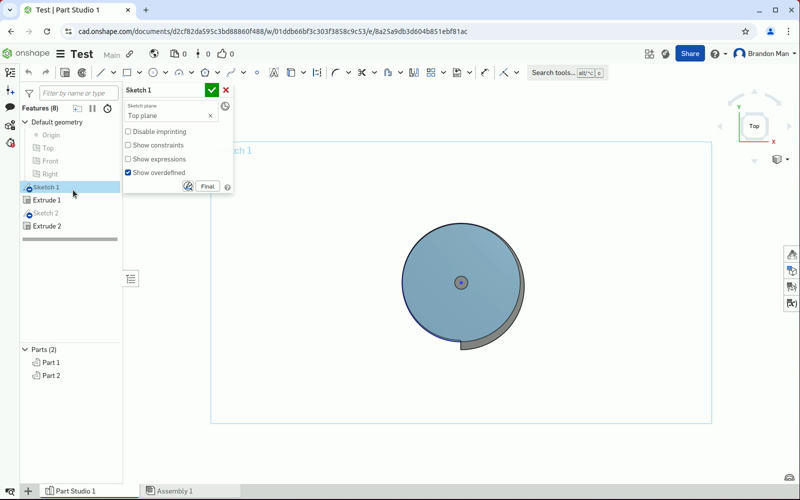
mouse_move(229, 92)
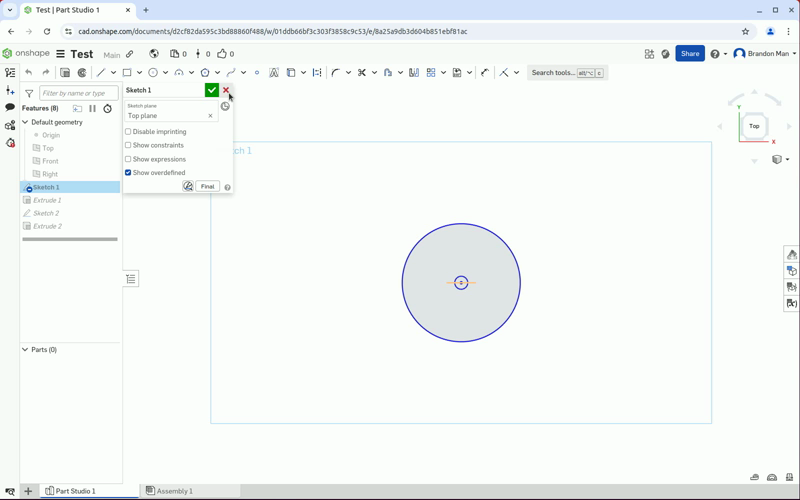
click(229, 92)
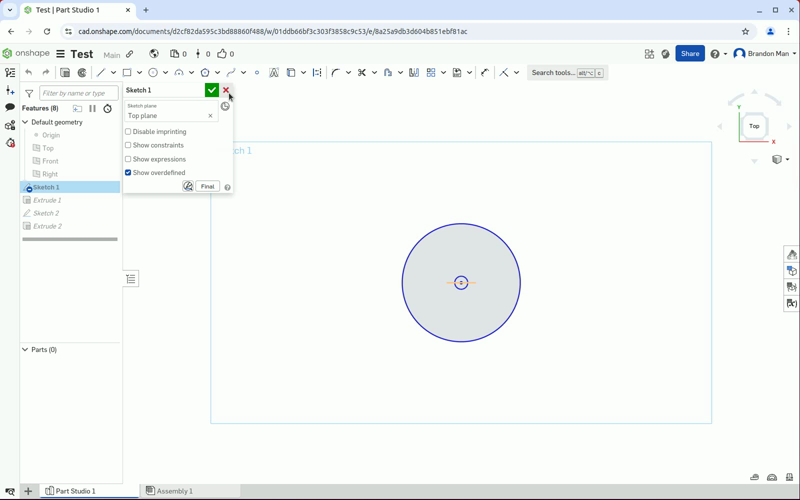
key(shift+s)
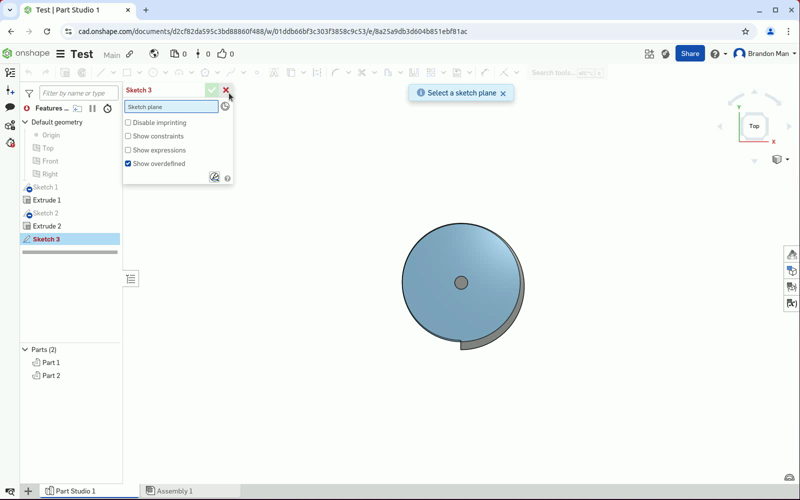
mouse_move(73, 150)
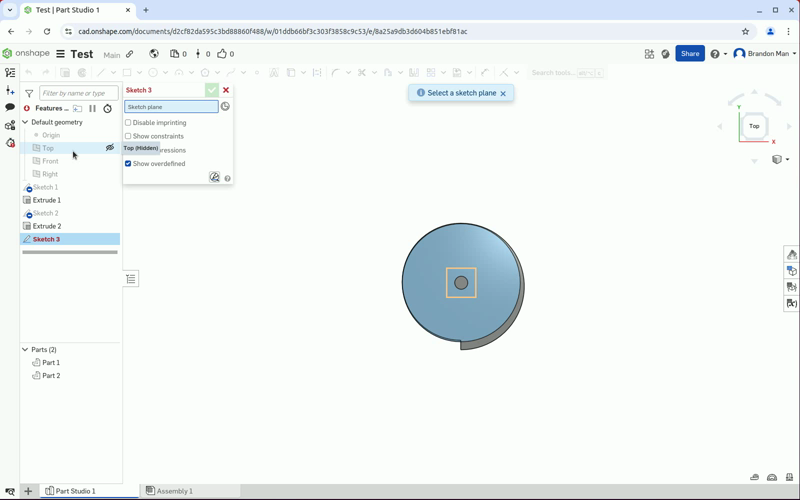
click(73, 150)
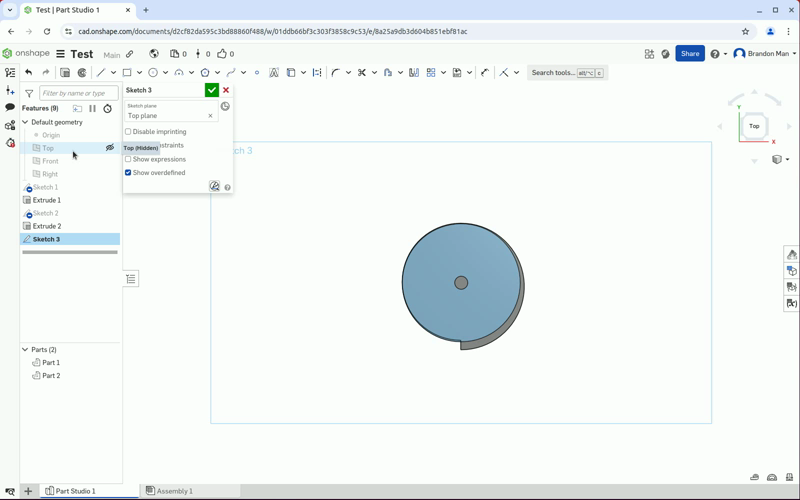
mouse_move(73, 352)
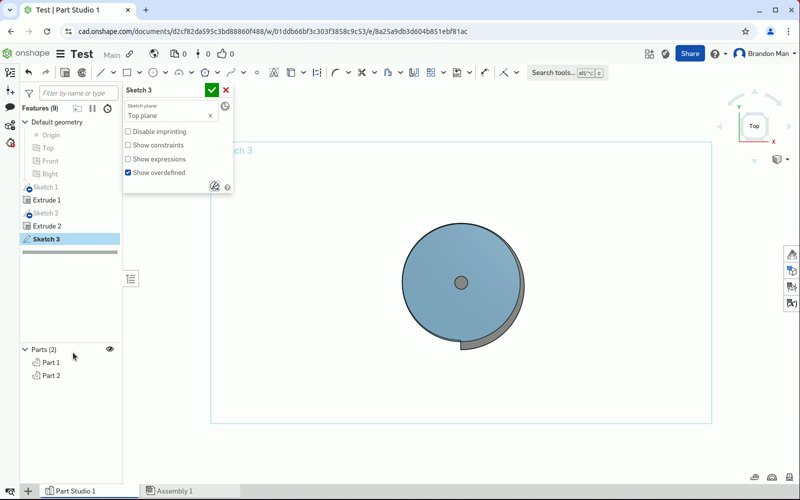
key(y)
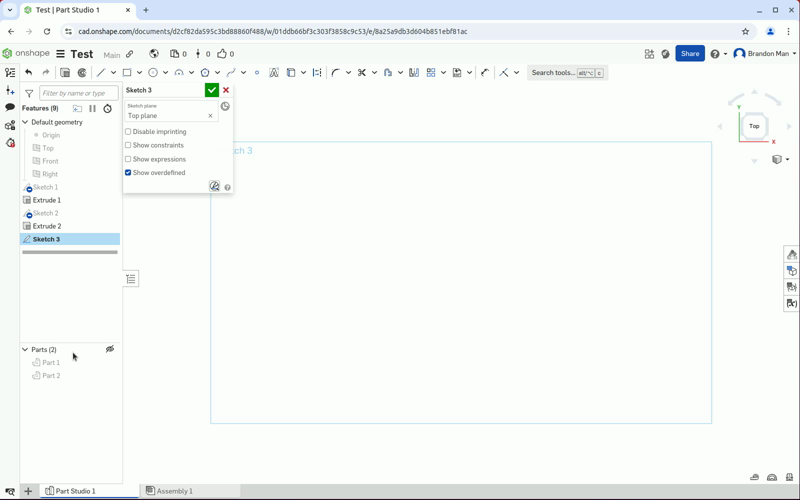
key(a)
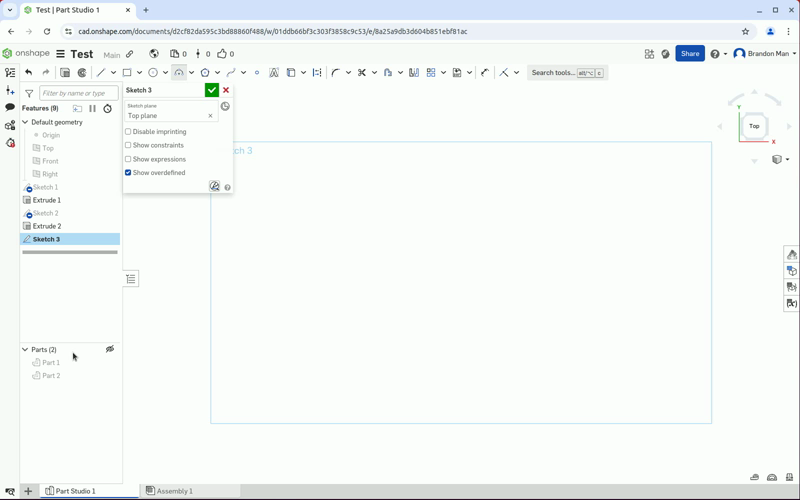
key_down(shift)
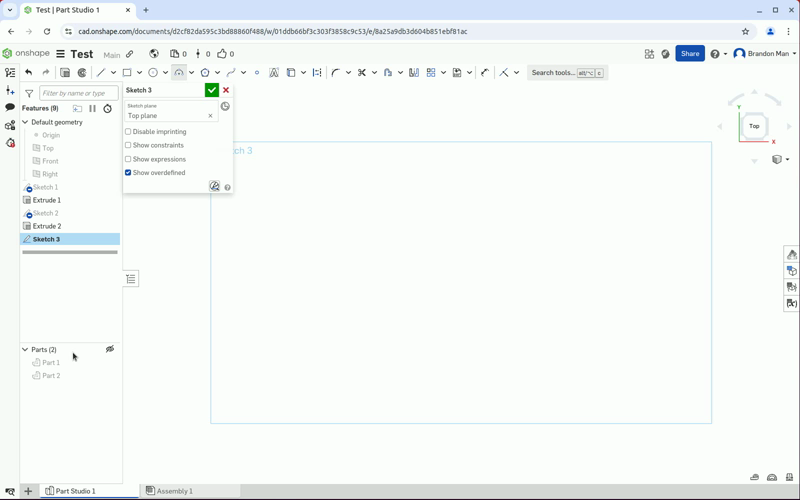
mouse_move(460, 341)
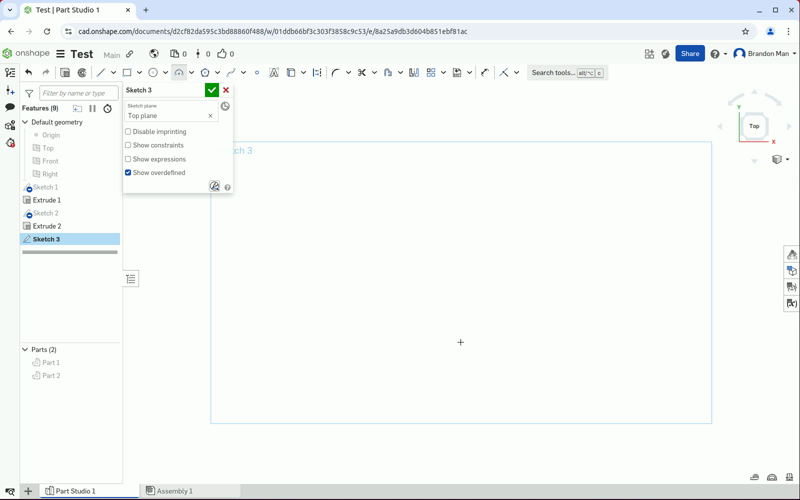
click(460, 341)
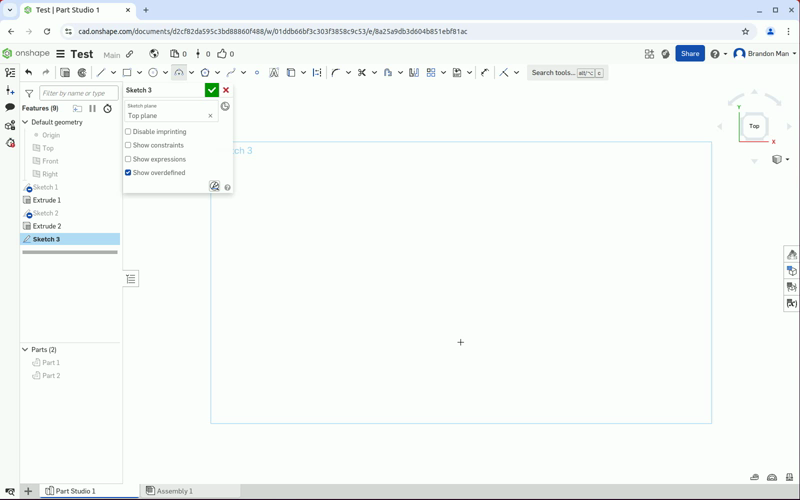
key_up(shift)
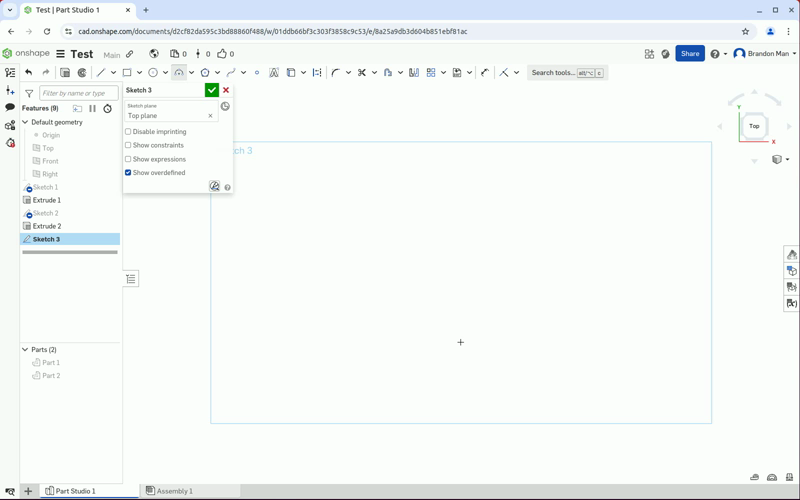
key_down(shift)
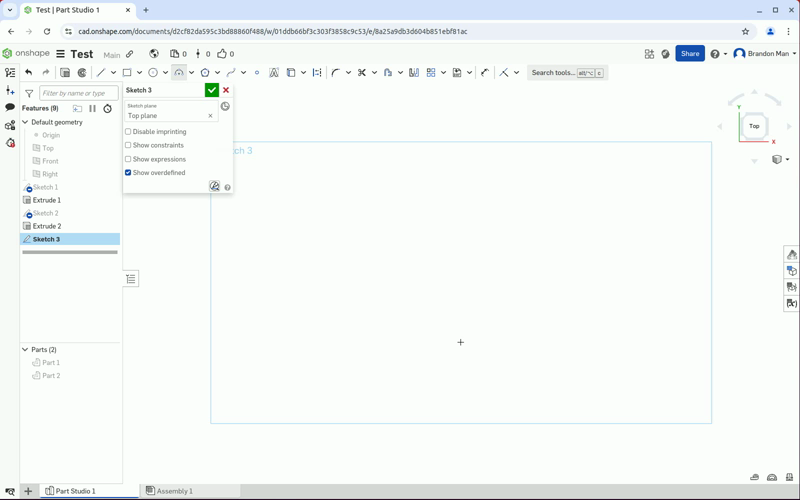
mouse_move(460, 215)
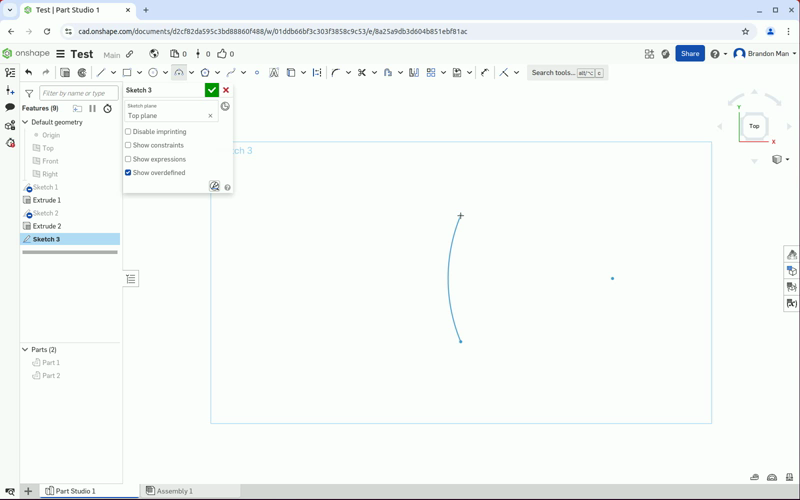
click(460, 215)
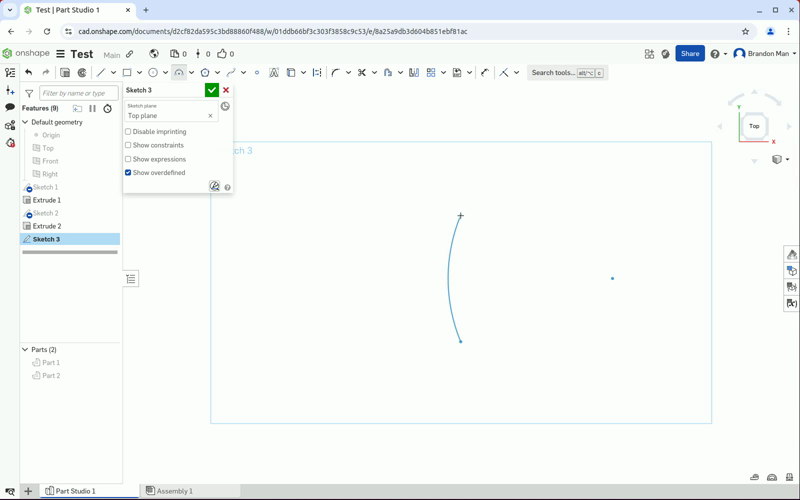
mouse_move(524, 278)
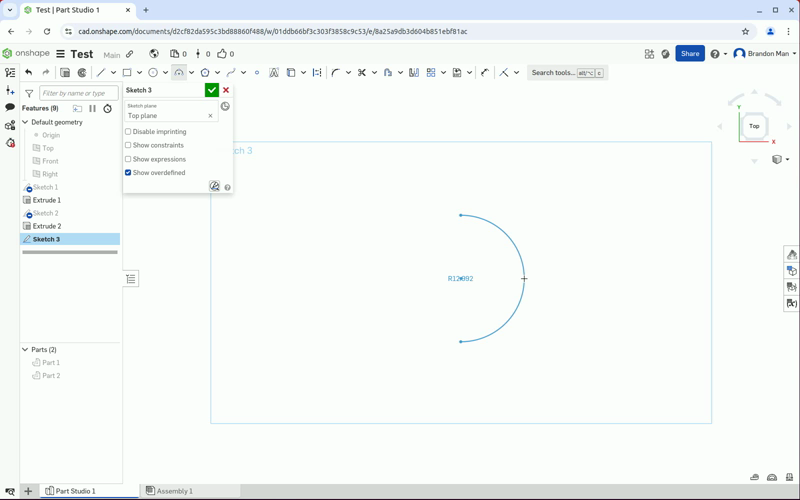
click(524, 278)
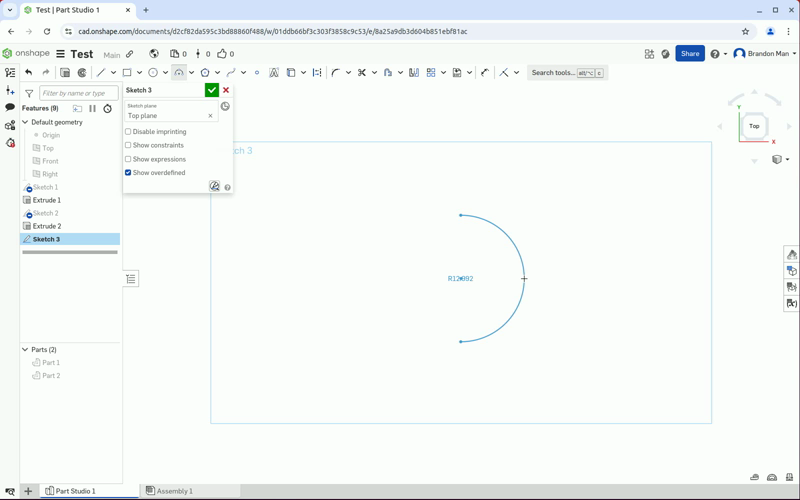
key_up(shift)
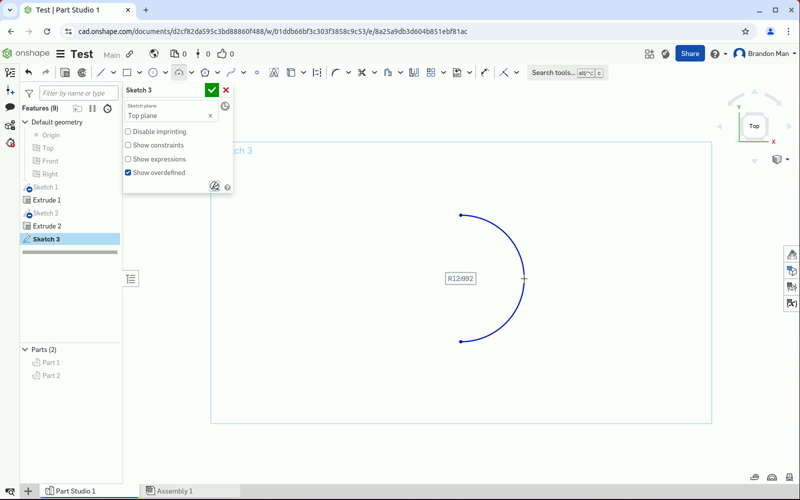
key(esc)
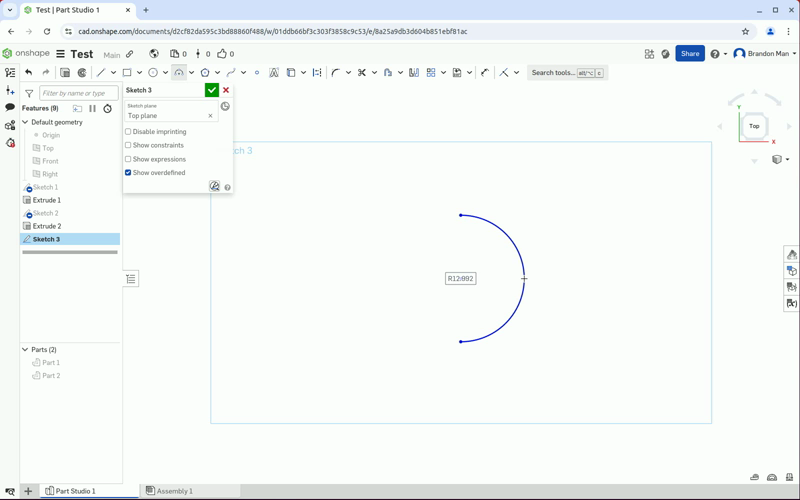
key(l)
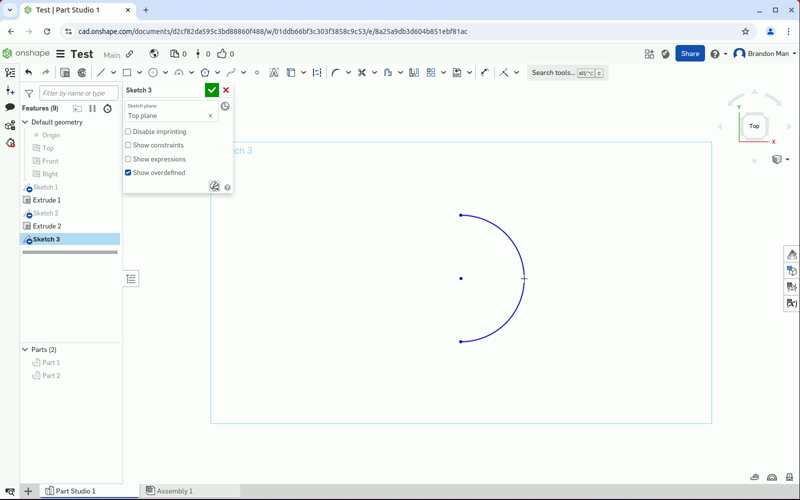
mouse_move(460, 215)
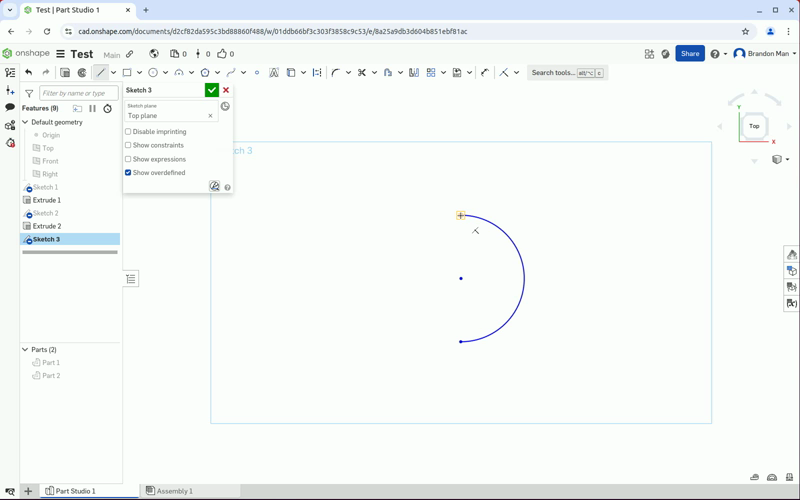
click(460, 215)
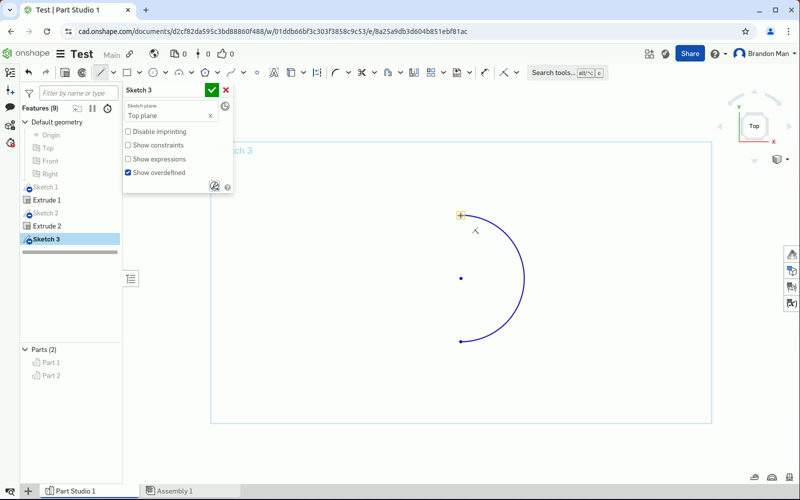
key_down(shift)
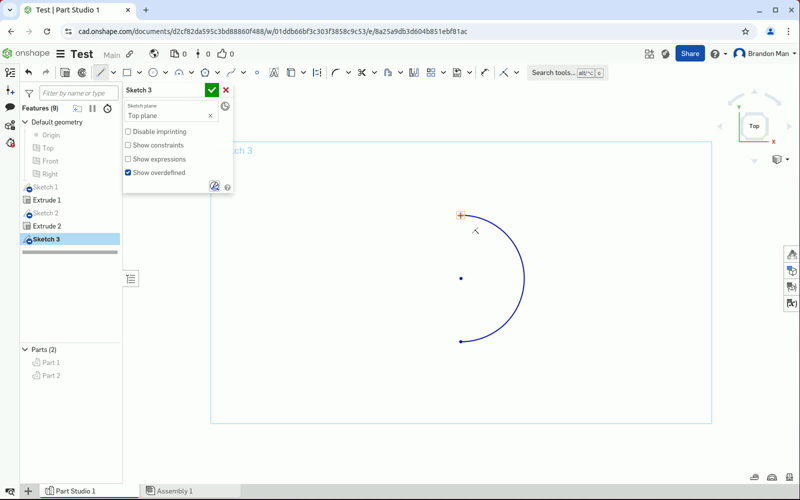
mouse_move(490, 215)
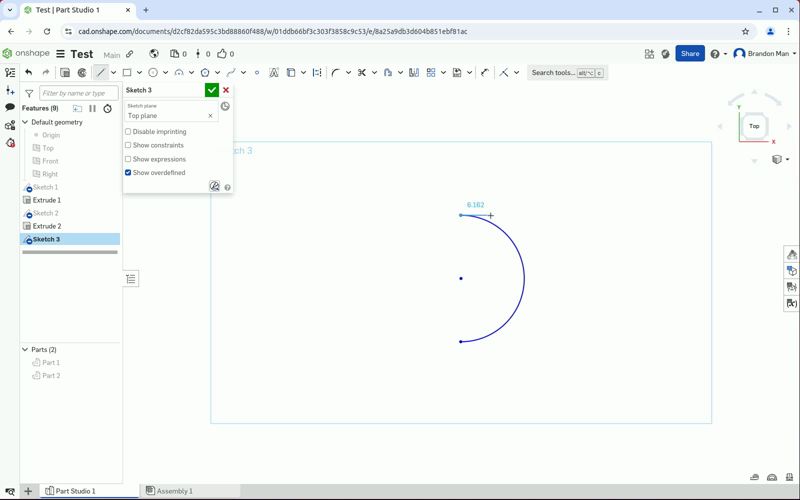
mouse_move(460, 224)
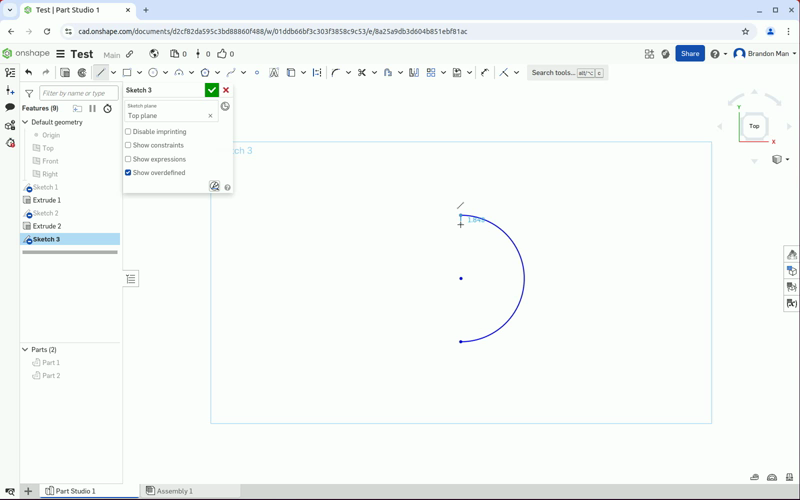
click(460, 224)
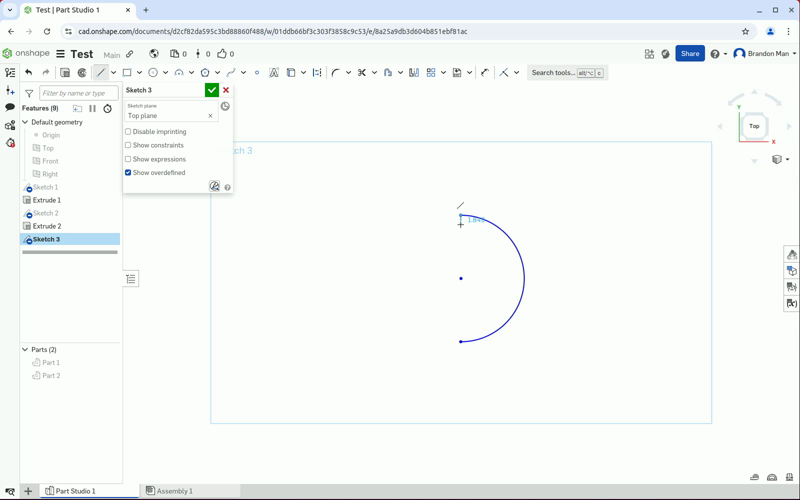
key_up(shift)
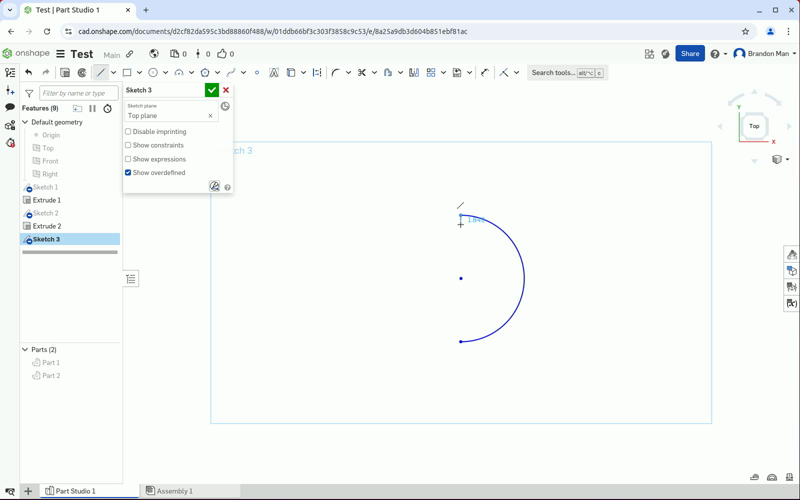
key(esc)
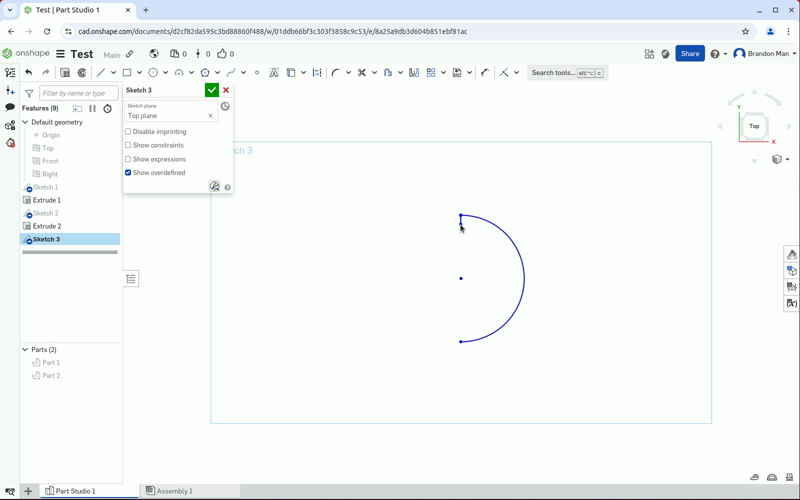
key(a)
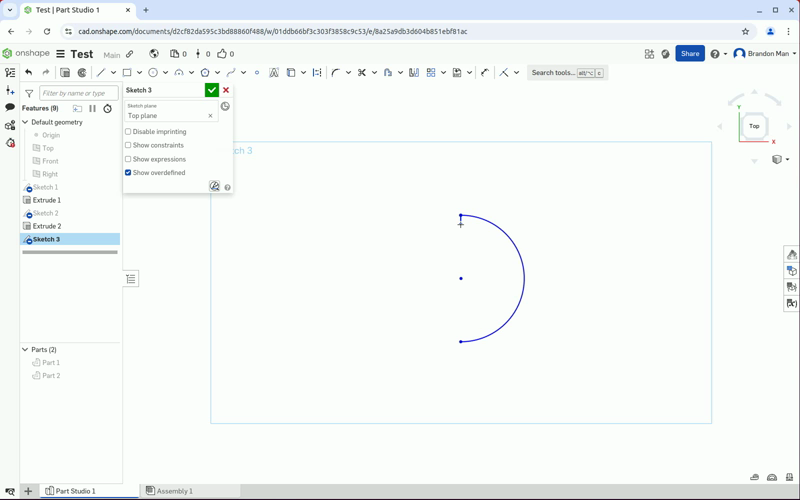
mouse_move(460, 224)
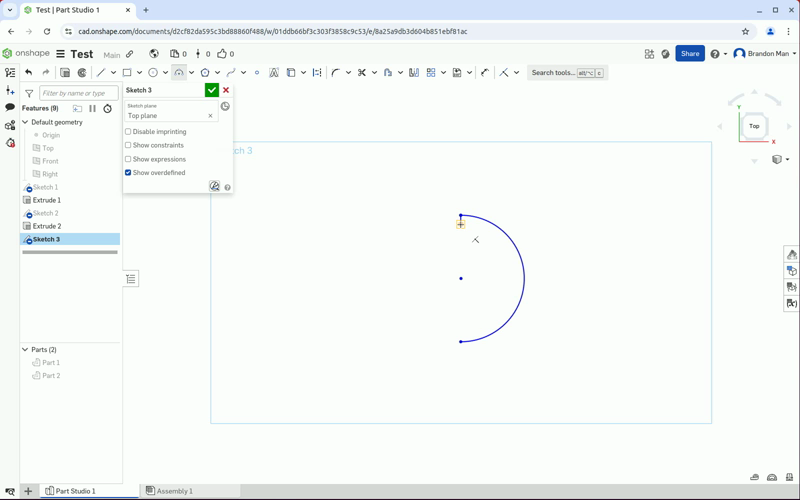
click(460, 224)
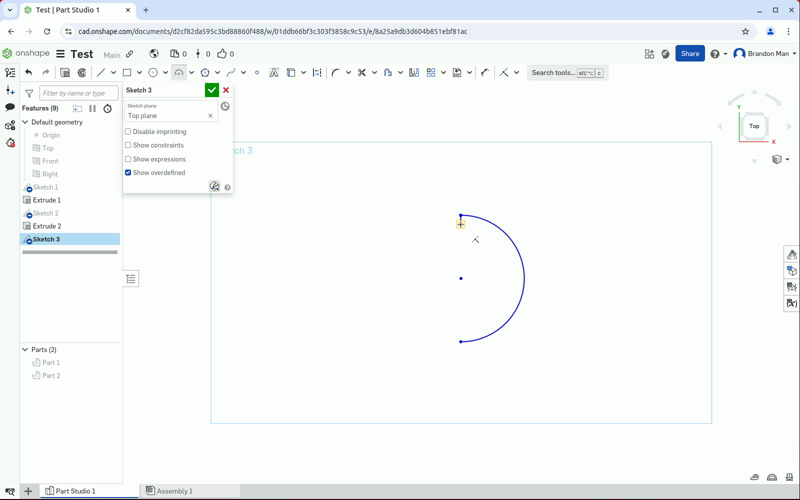
mouse_move(460, 341)
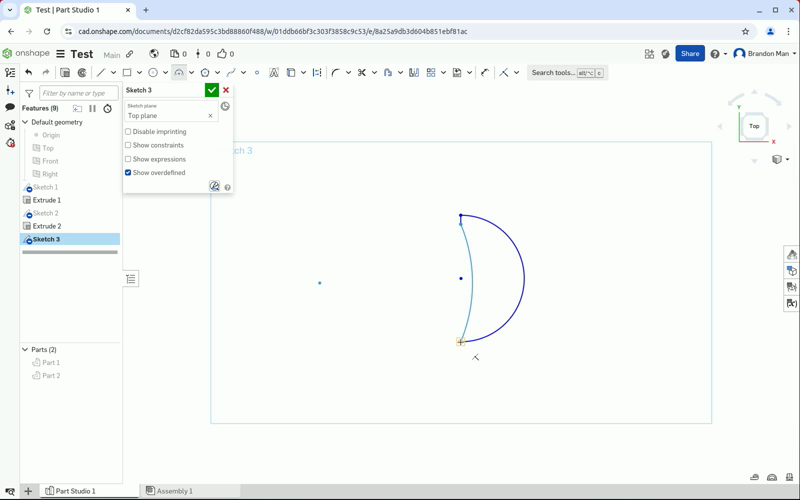
click(460, 341)
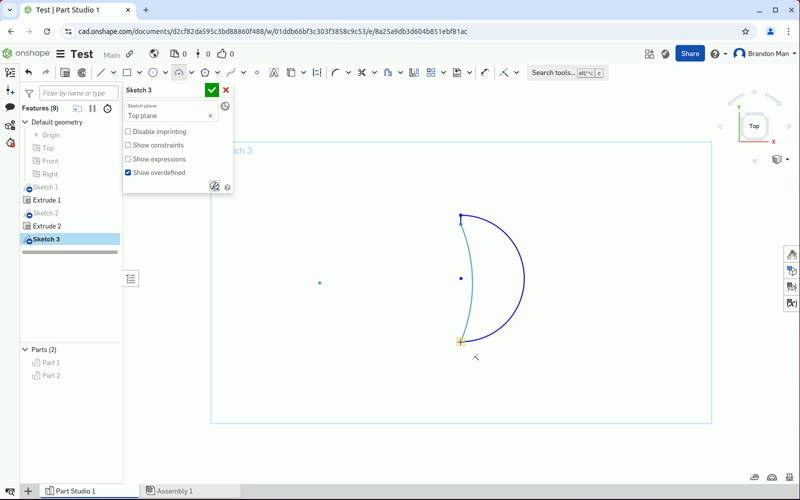
key_down(shift)
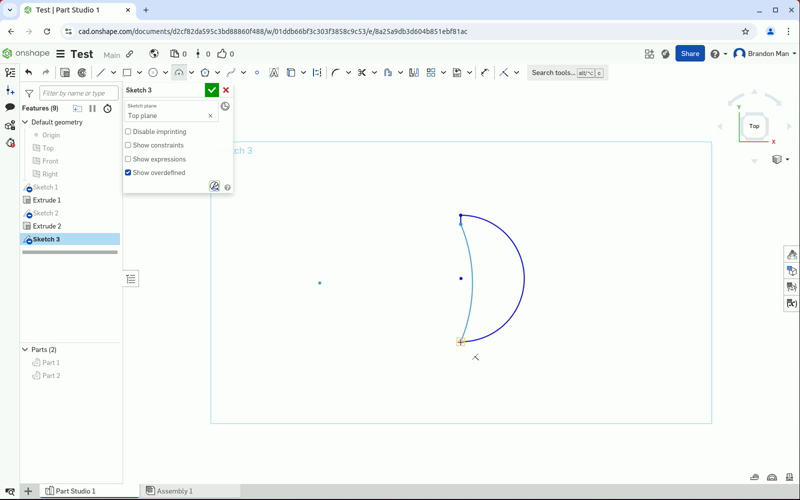
mouse_move(519, 282)
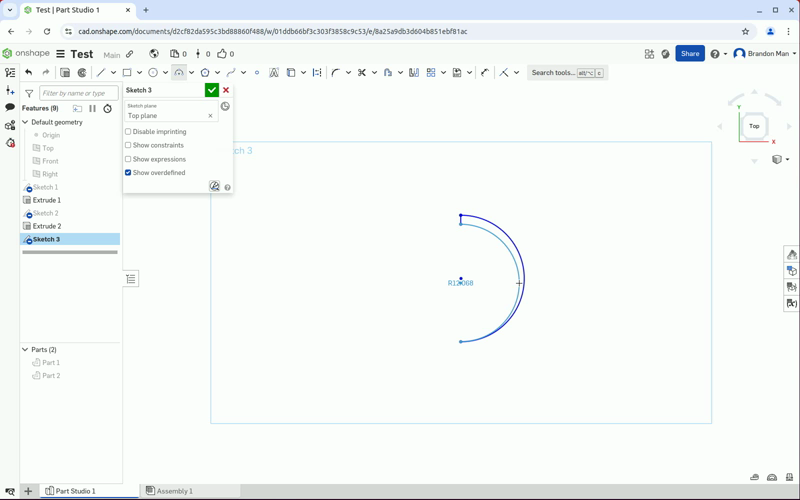
click(519, 282)
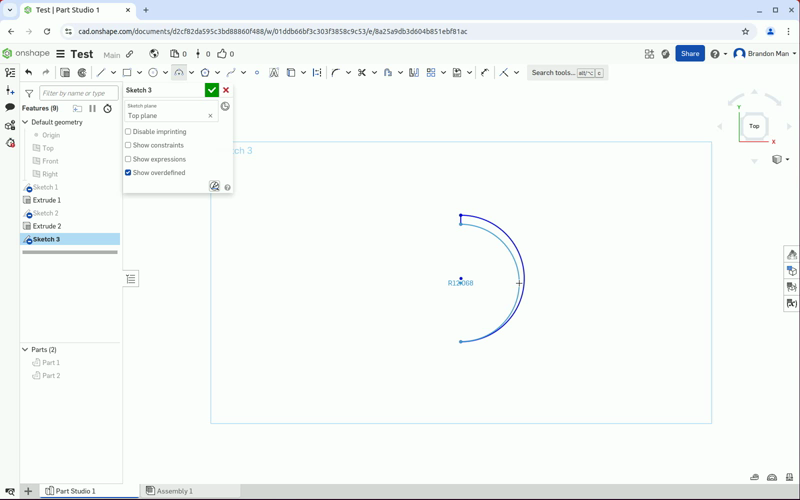
key_up(shift)
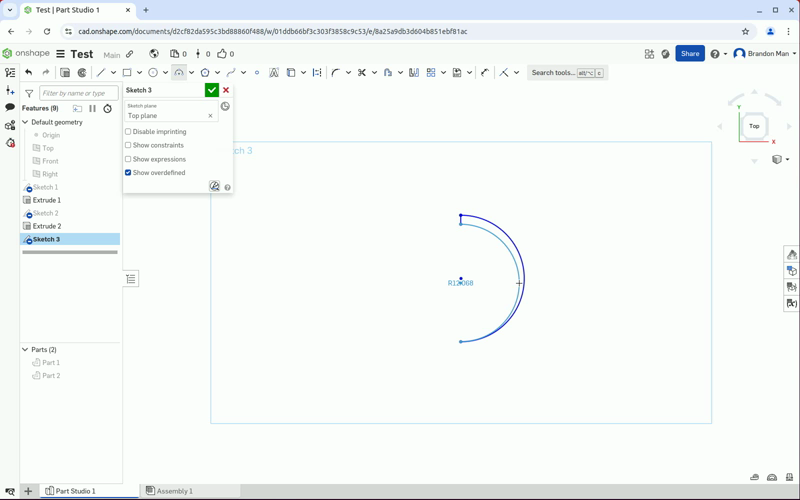
key(esc)
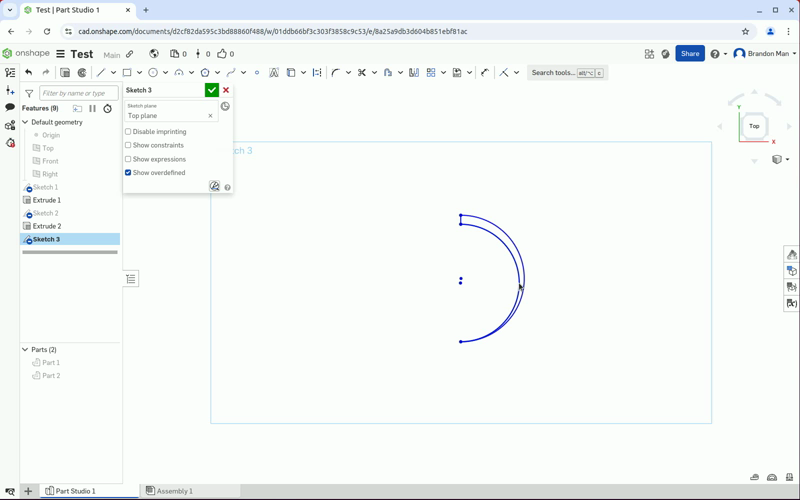
mouse_move(491, 292)
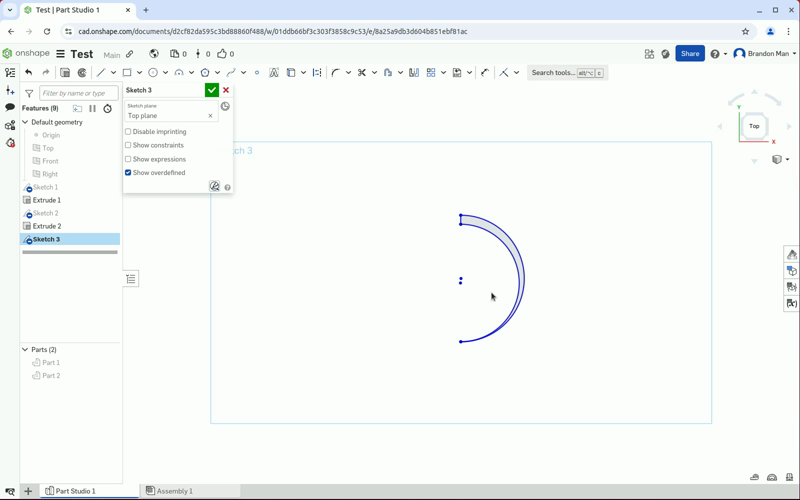
scroll(6)
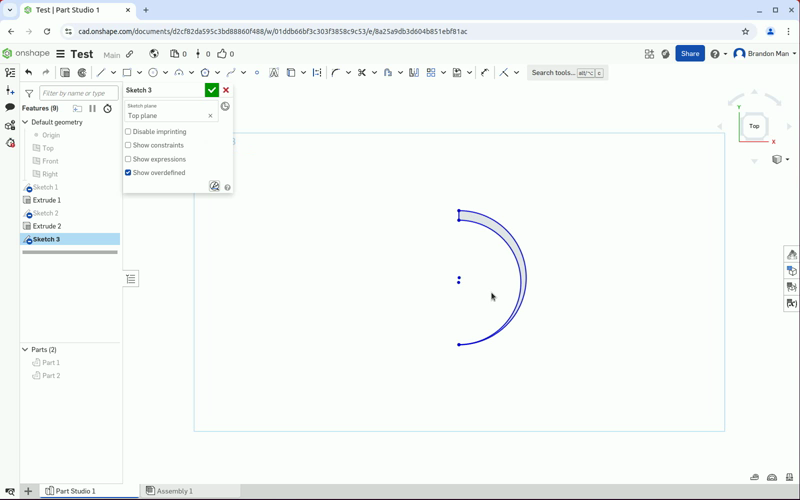
scroll(6)
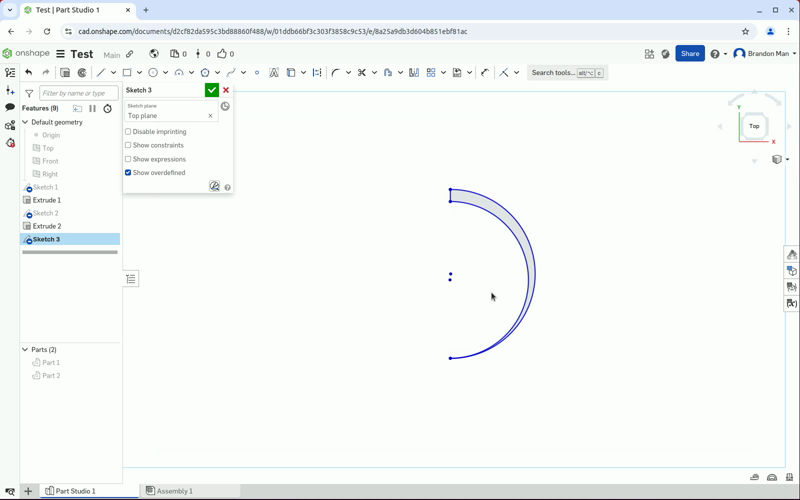
scroll(6)
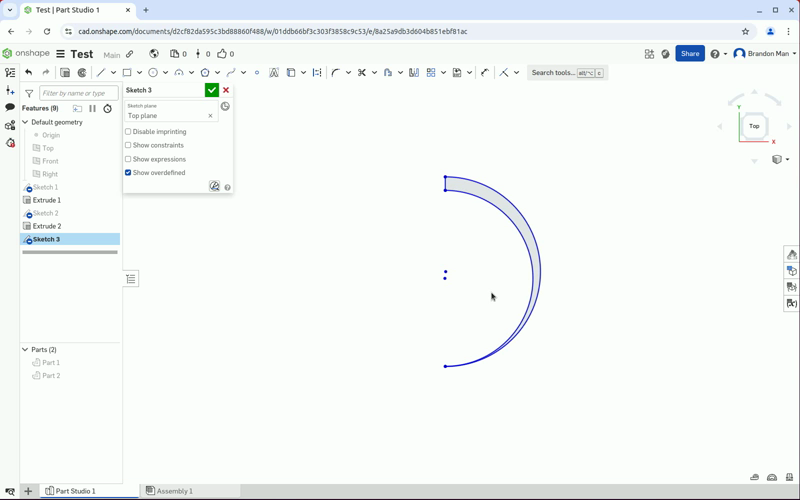
scroll(6)
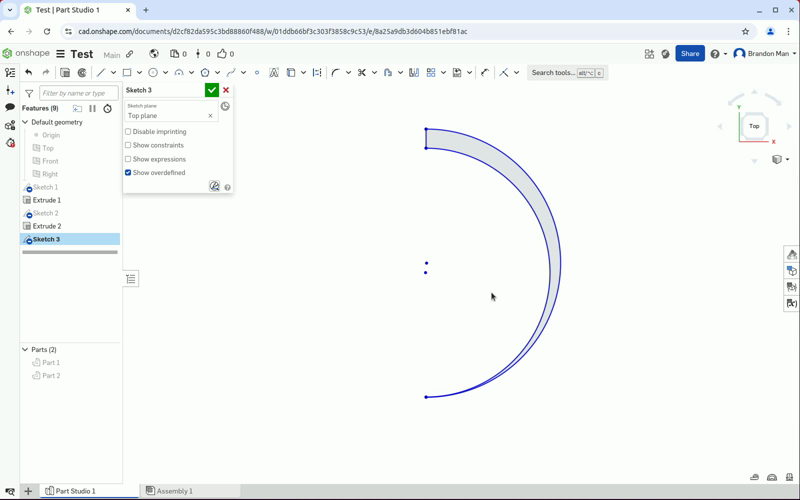
scroll(6)
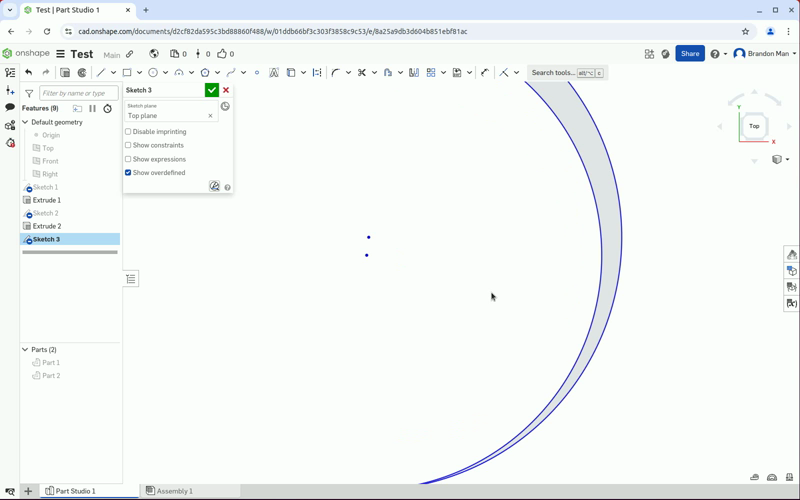
scroll(6)
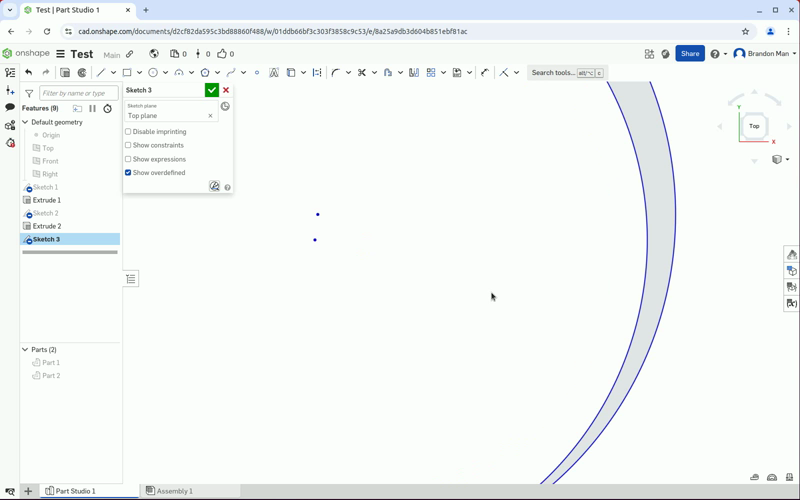
scroll(6)
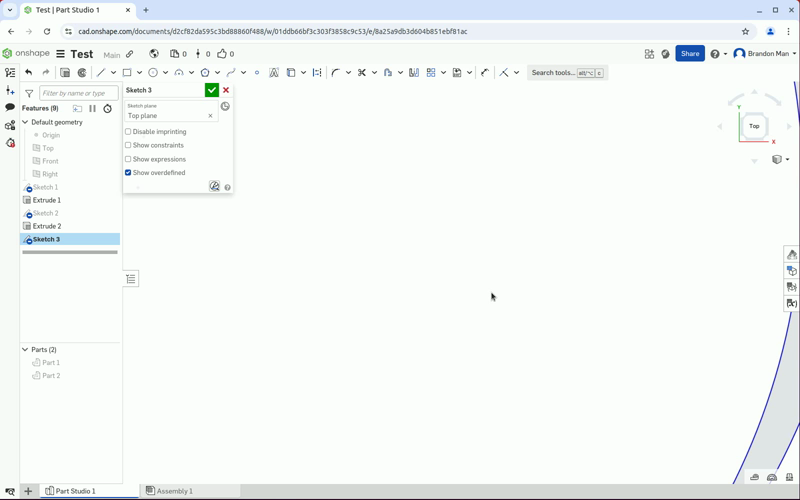
click(491, 292)
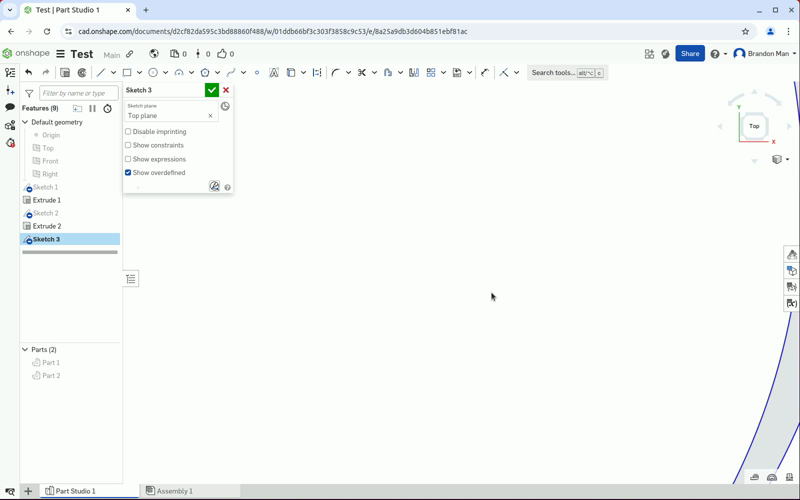
scroll(-6)
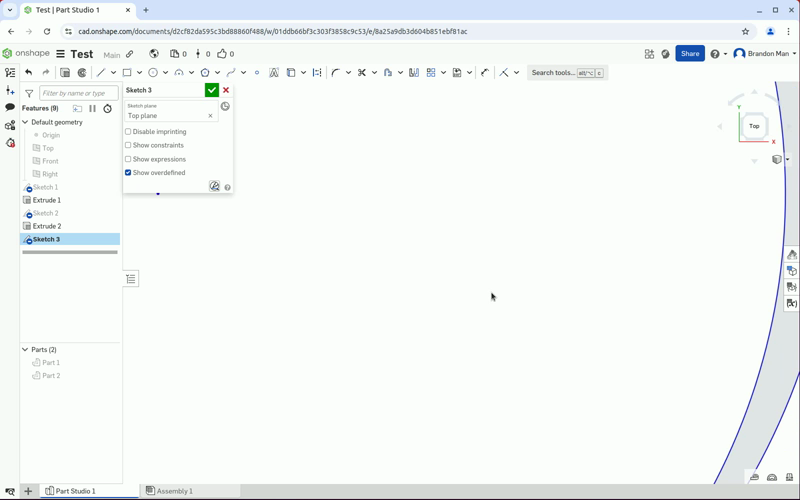
scroll(-6)
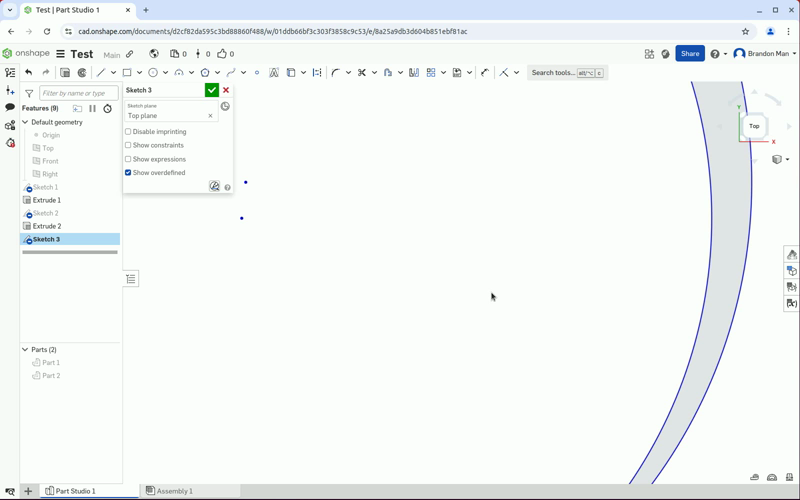
scroll(-6)
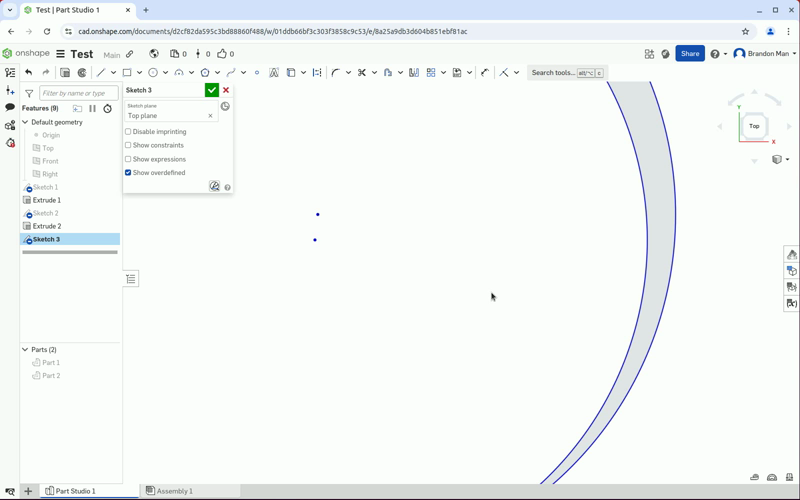
scroll(-6)
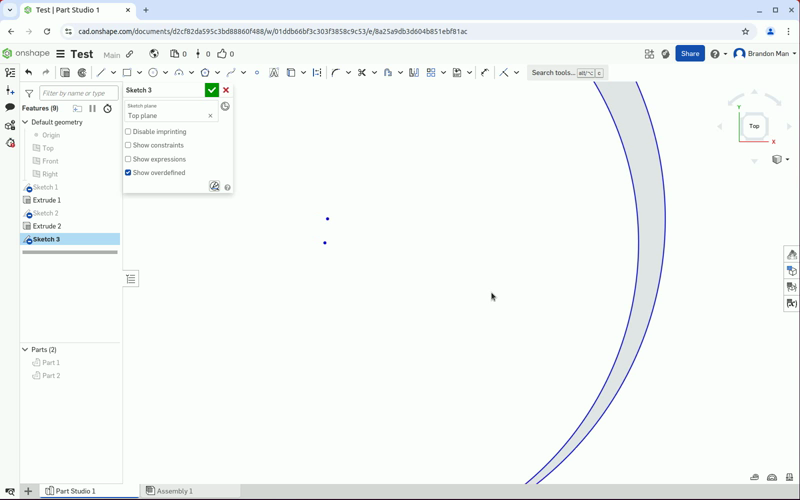
scroll(-6)
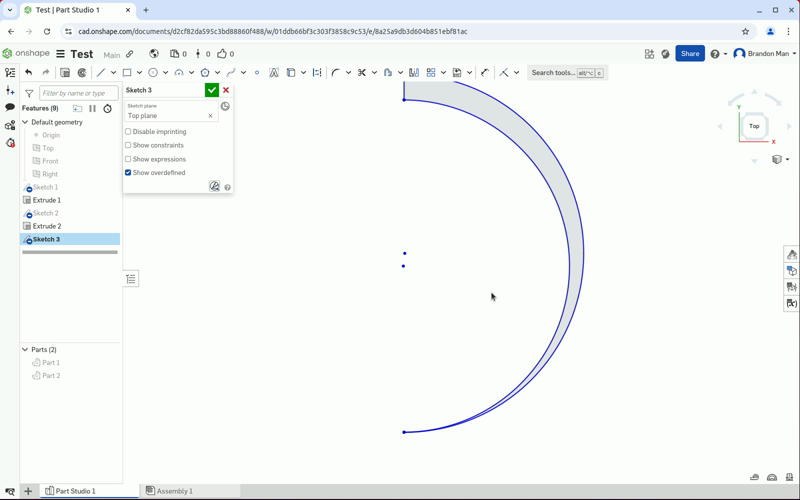
scroll(-6)
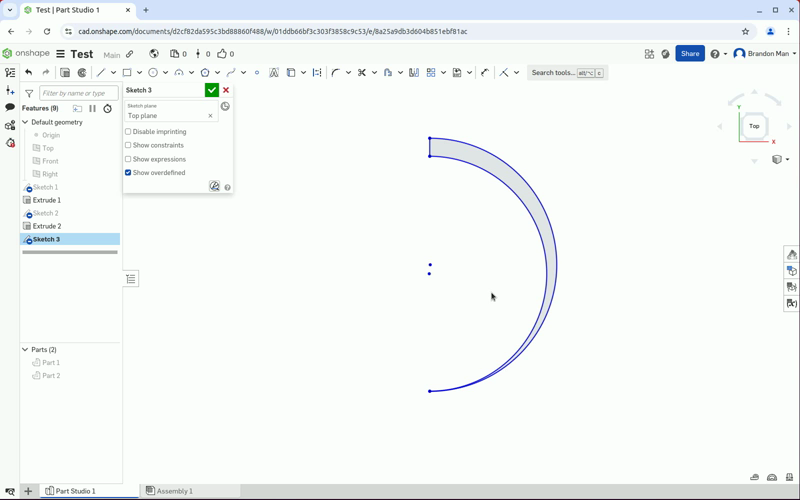
scroll(-6)
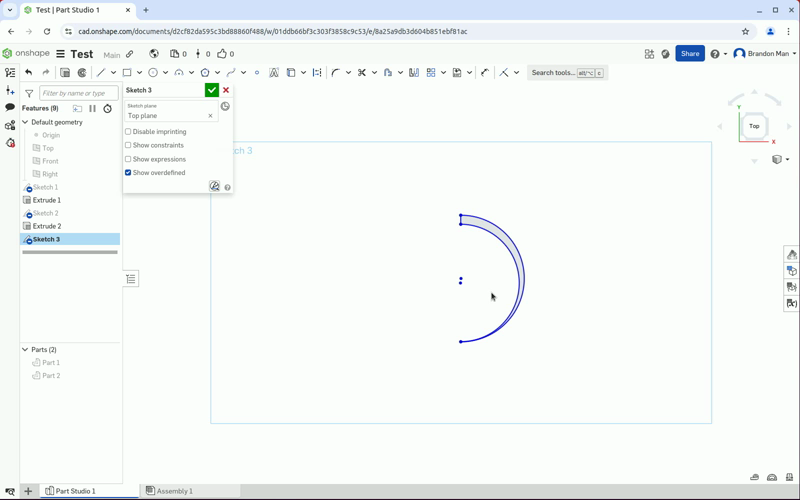
mouse_move(73, 352)
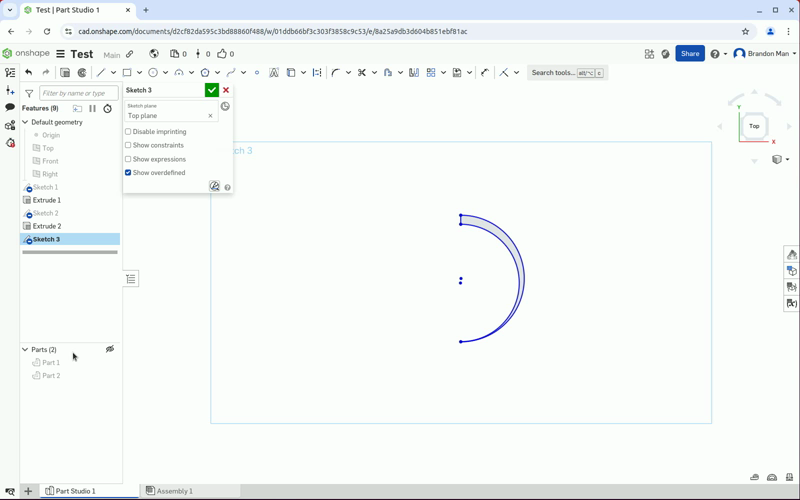
key(shift+y)
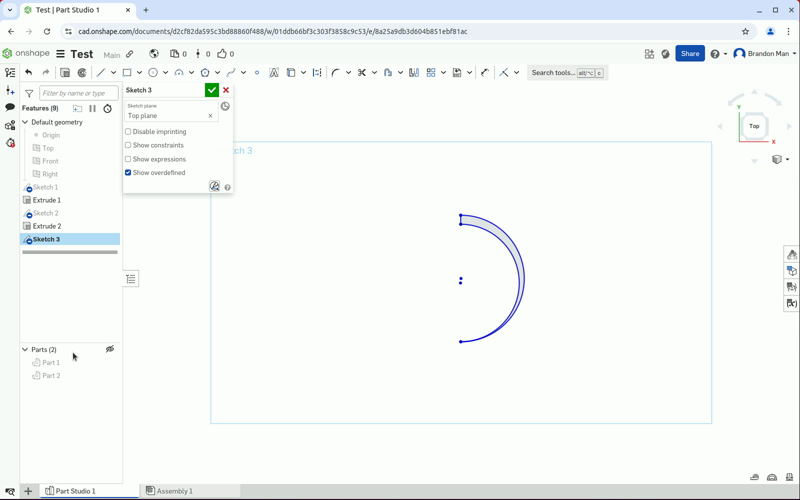
key(shift+e)
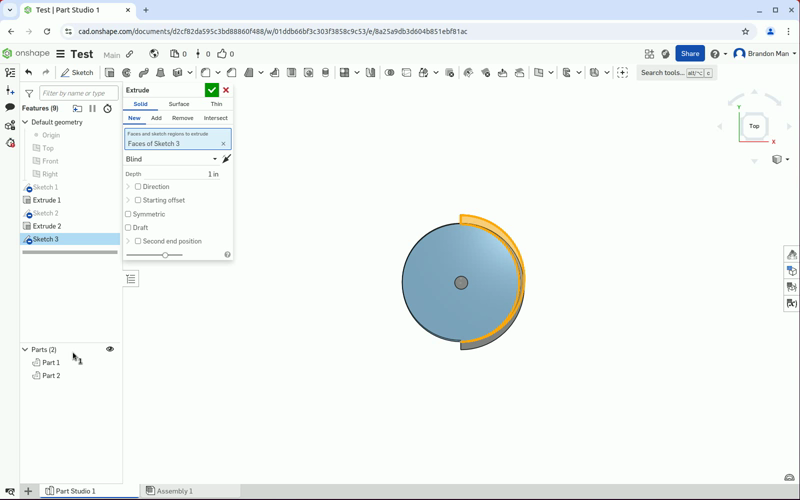
mouse_move(143, 106)
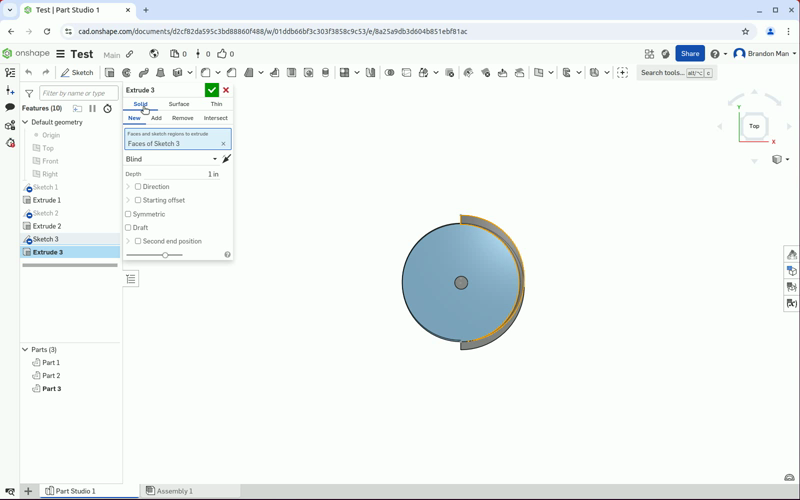
click(143, 106)
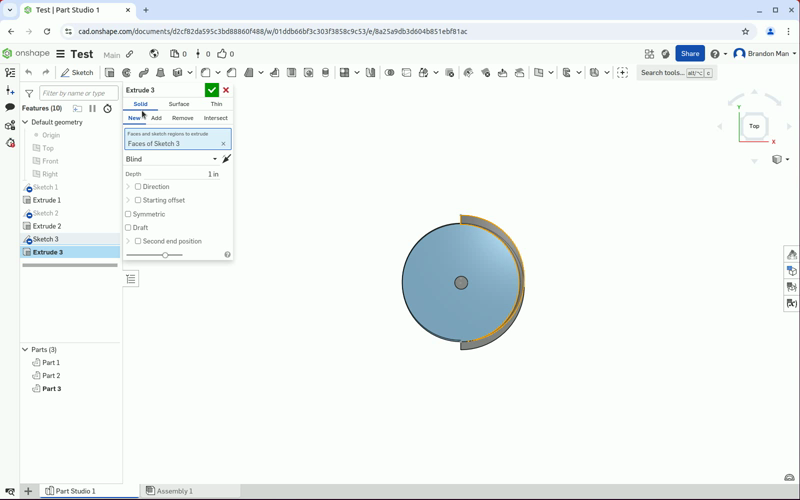
mouse_move(137, 120)
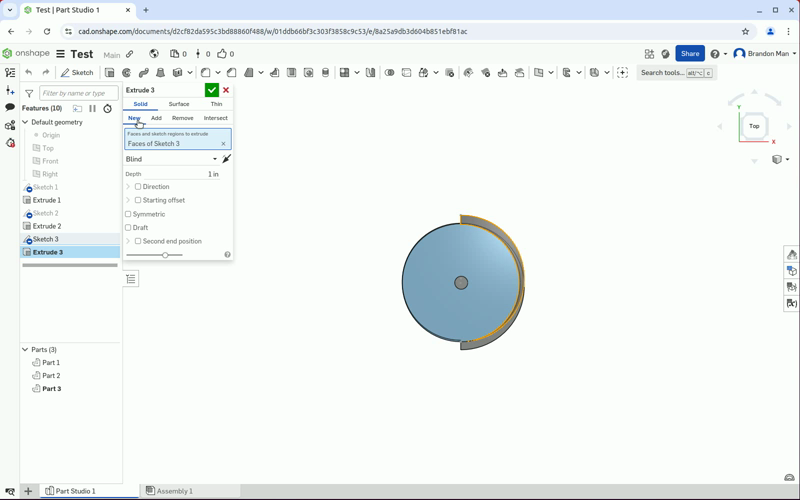
click(137, 120)
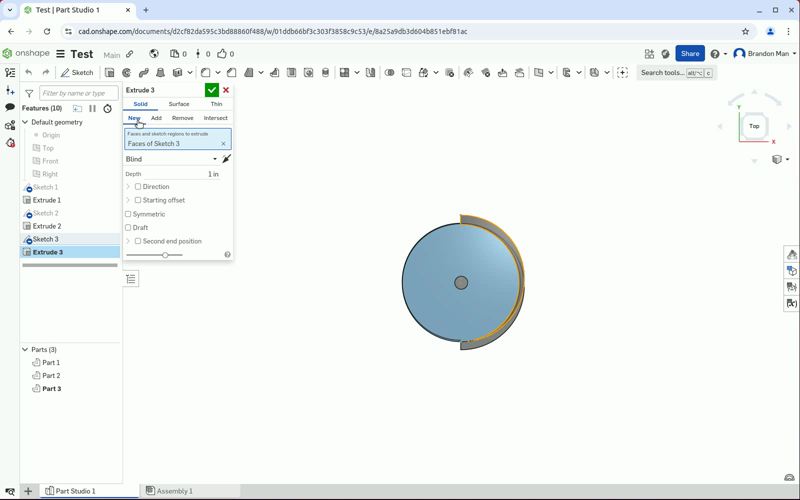
key(tab, 4)
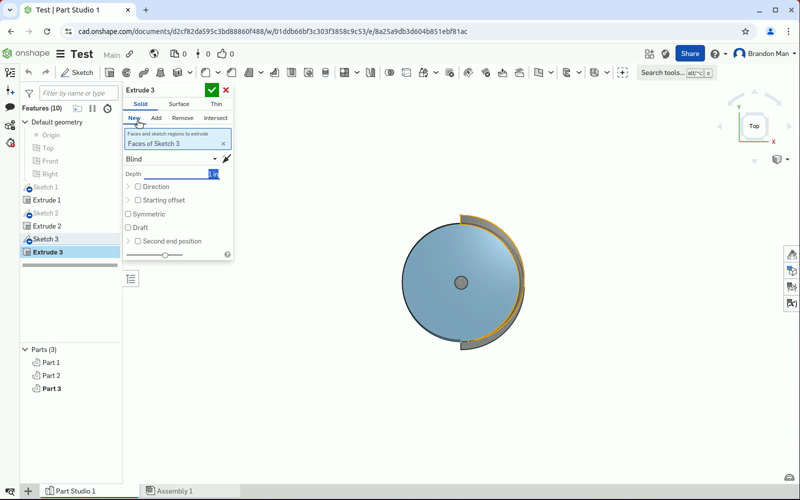
text(1.204)
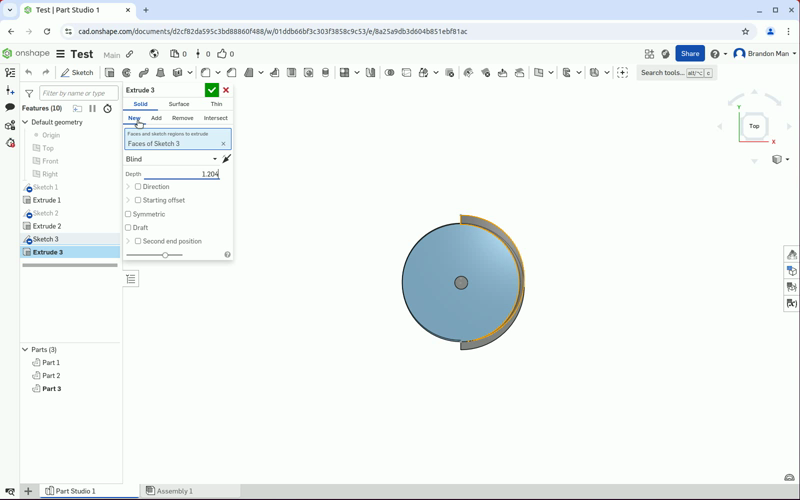
key(enter)
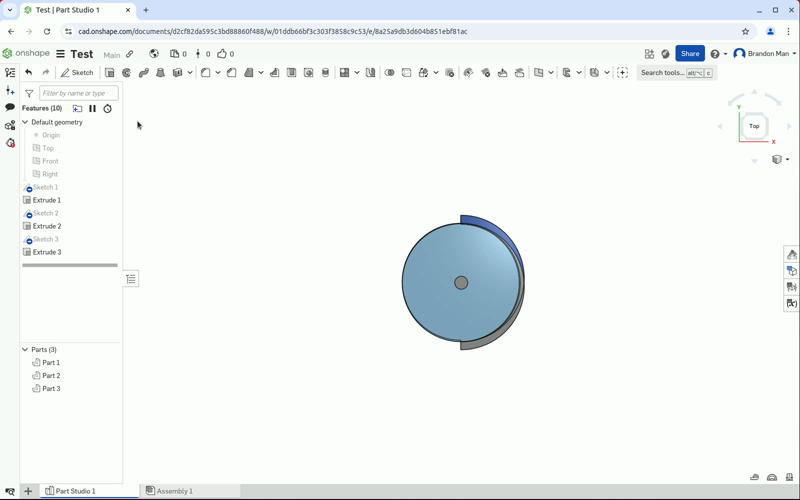
key(shift+h)
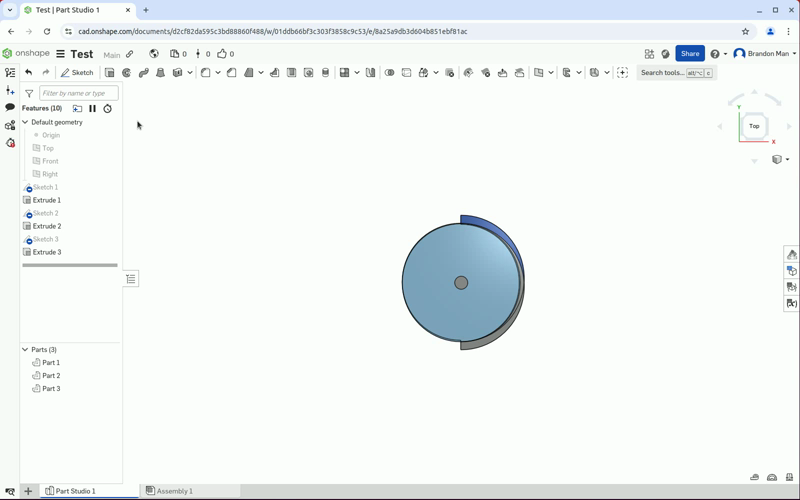
key(shift+h)
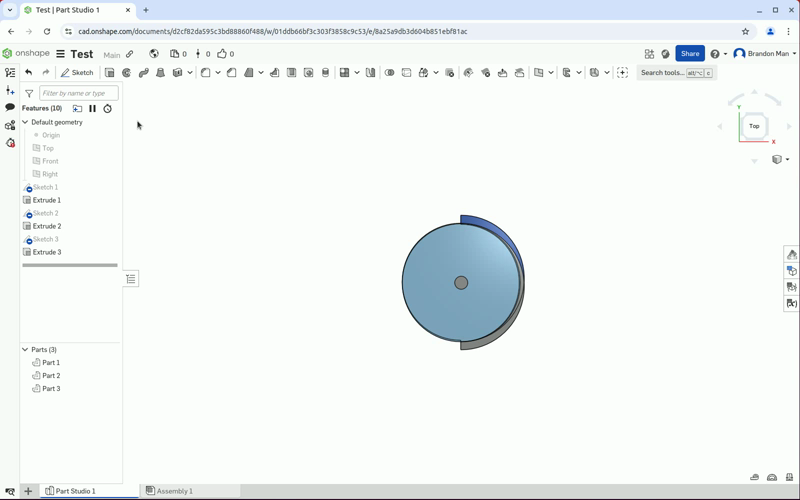
mouse_move(73, 189)
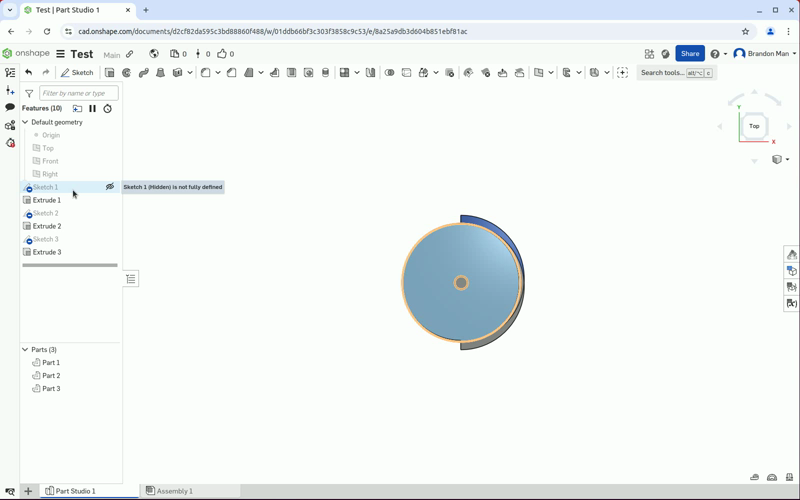
click(73, 189)
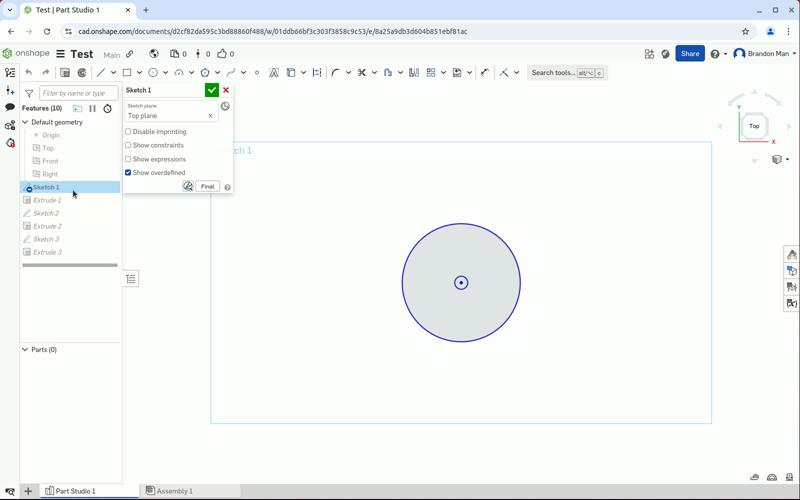
mouse_move(229, 92)
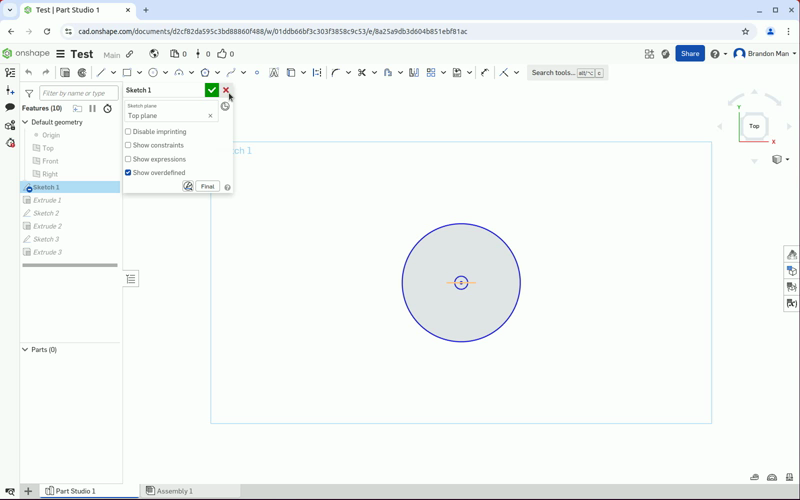
click(229, 92)
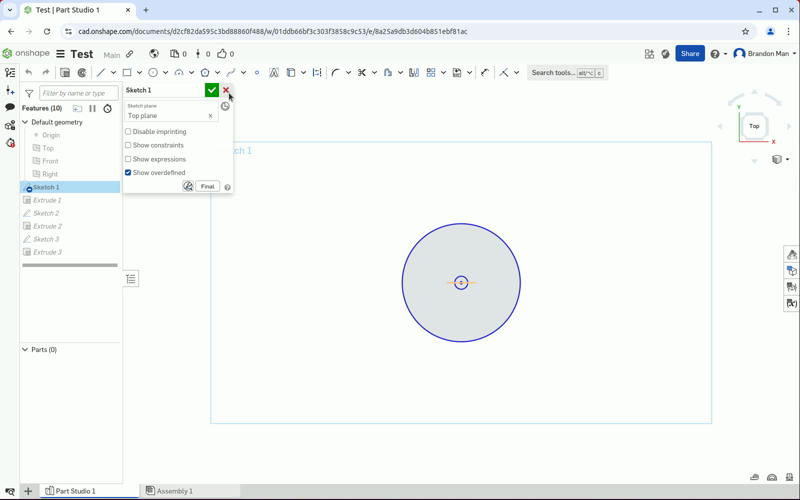
key(shift+s)
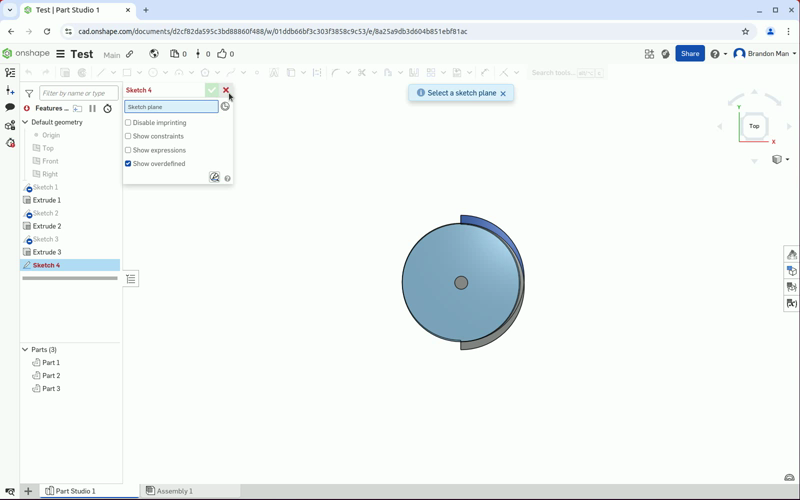
mouse_move(73, 150)
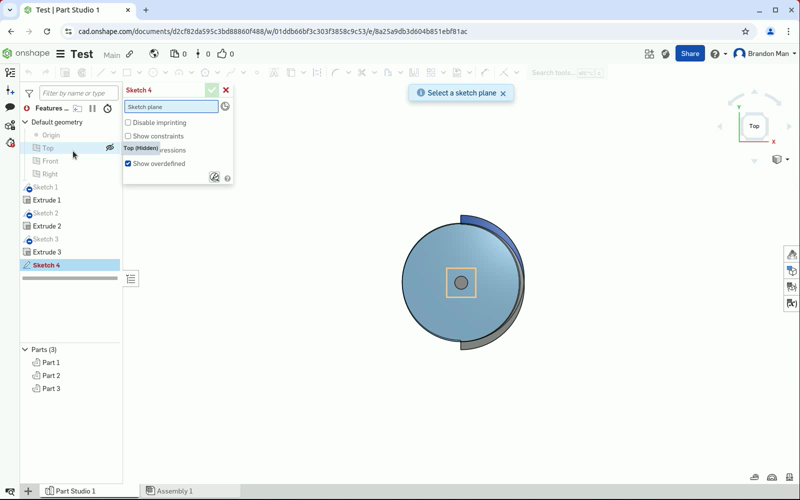
click(73, 150)
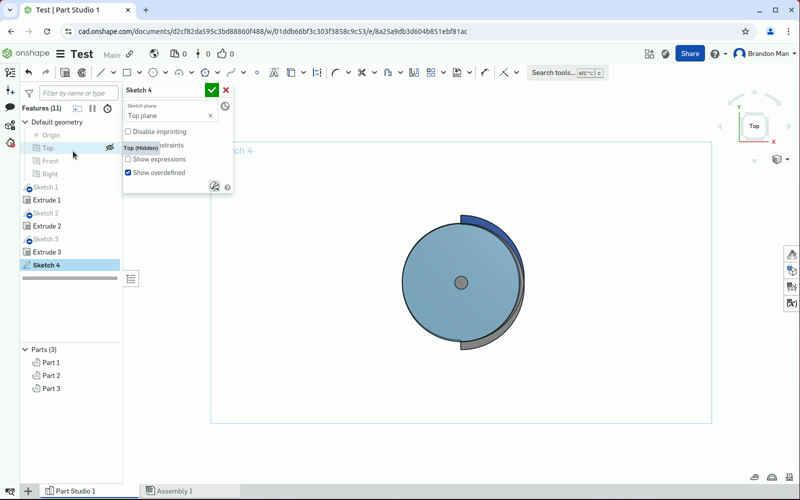
mouse_move(73, 352)
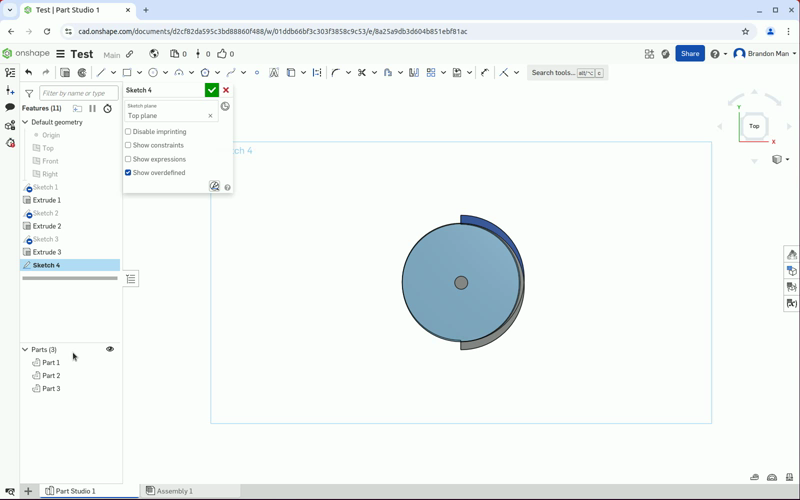
key(y)
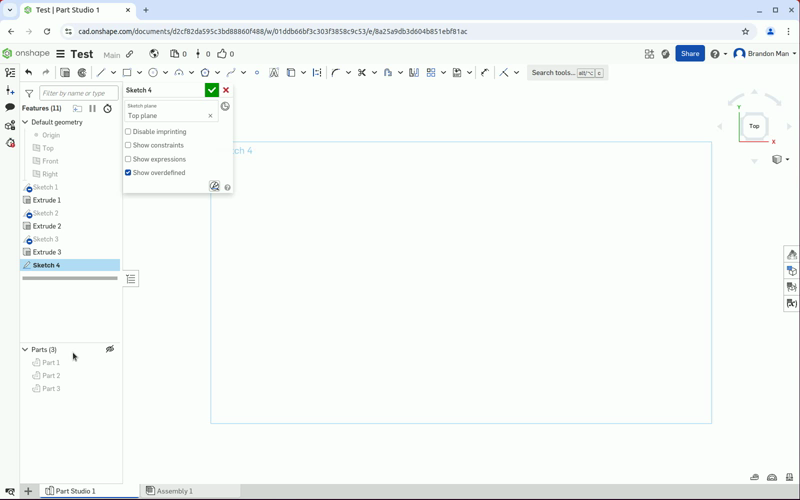
key(l)
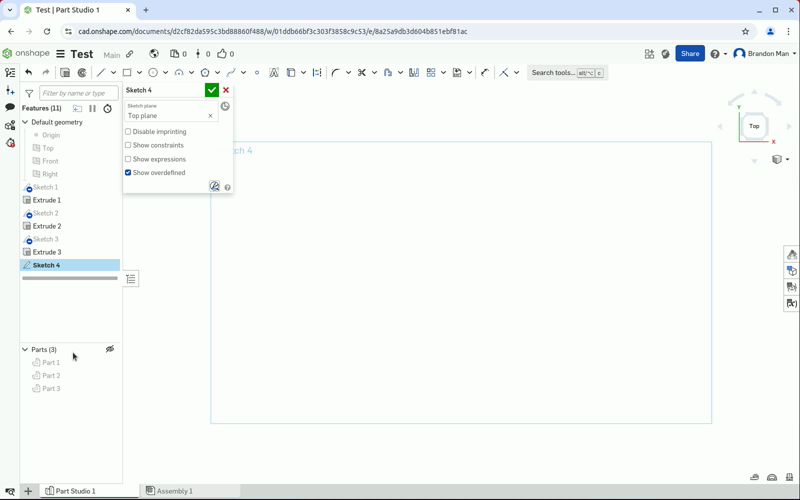
key_down(shift)
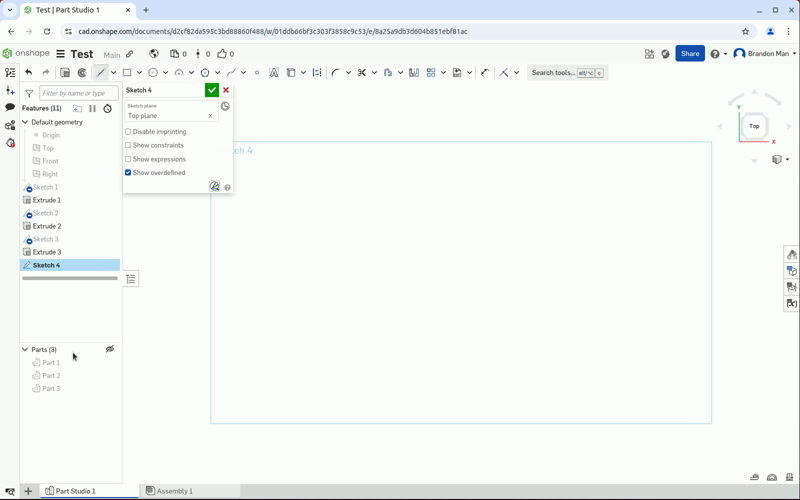
mouse_move(443, 222)
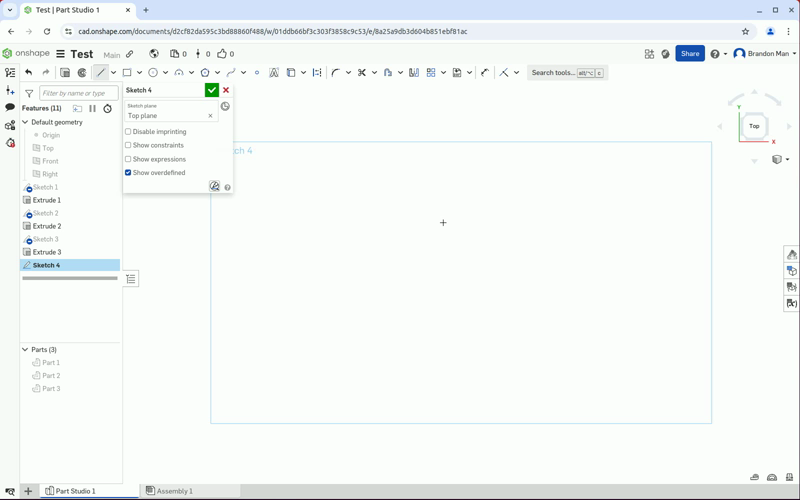
click(443, 222)
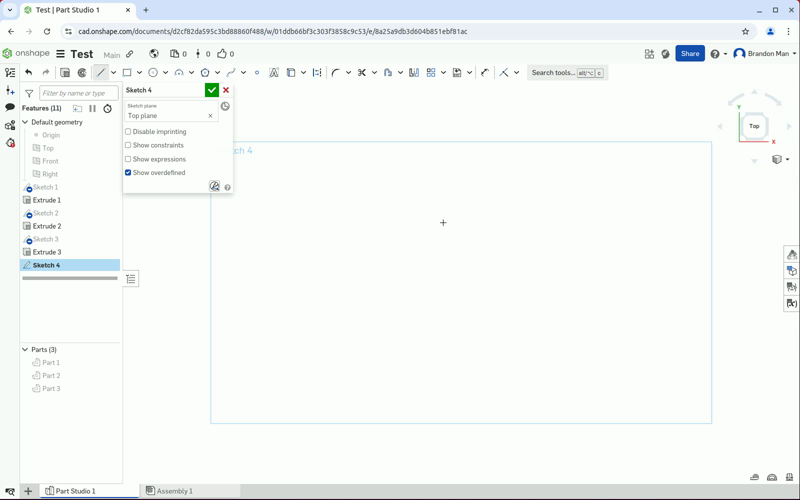
key_up(shift)
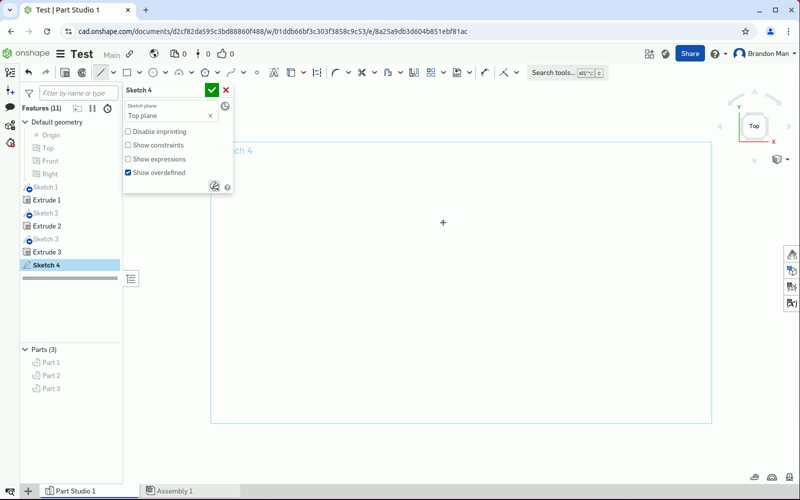
key_down(shift)
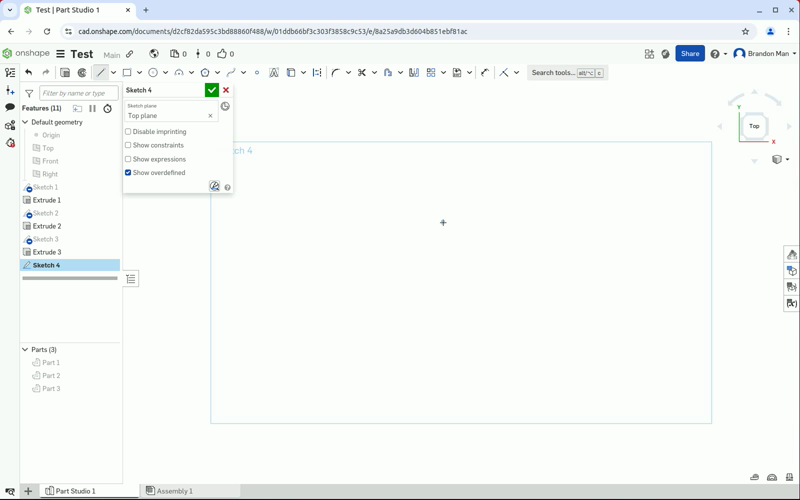
mouse_move(473, 222)
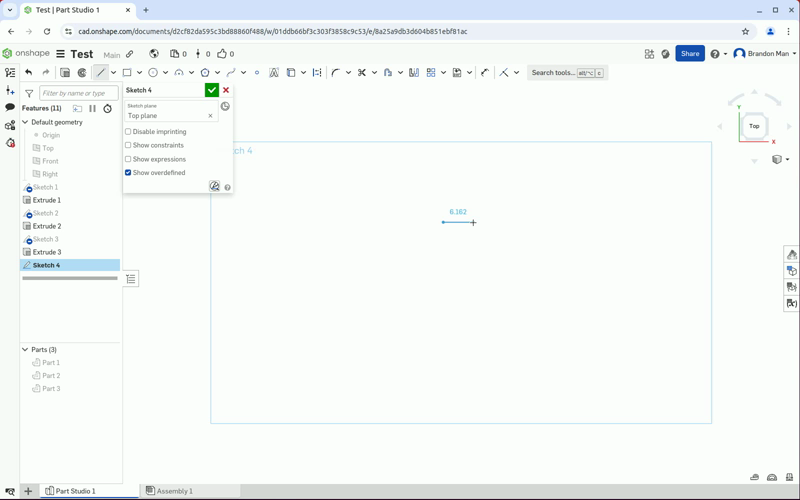
mouse_move(450, 222)
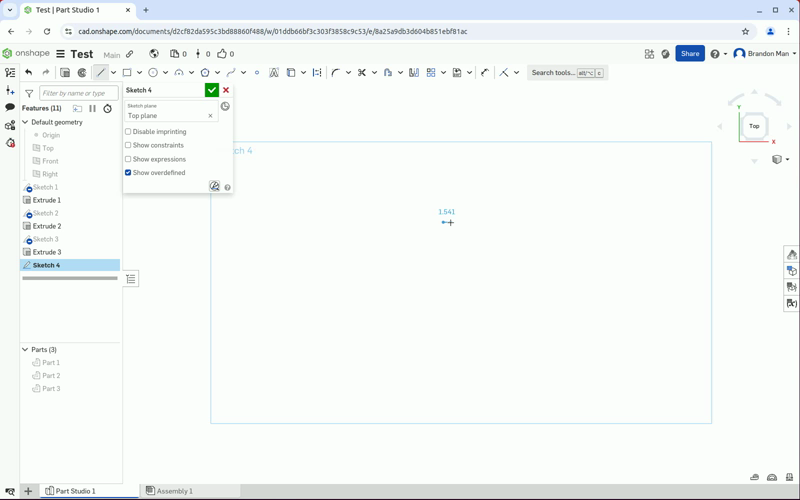
click(450, 222)
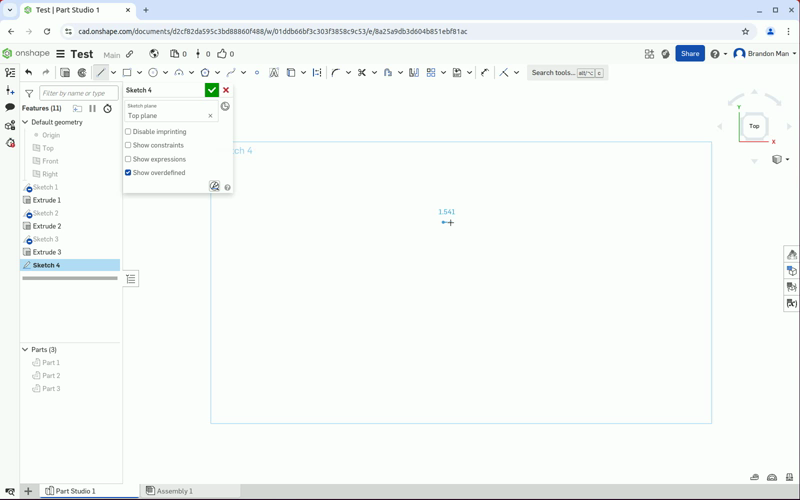
key_up(shift)
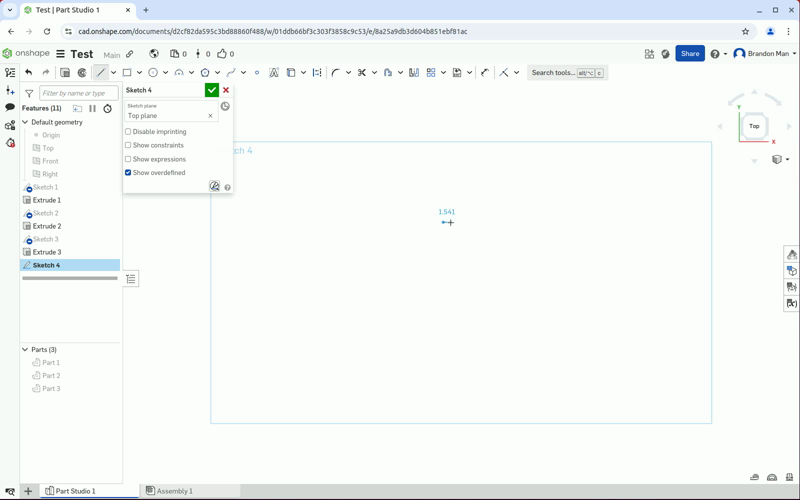
key_down(shift)
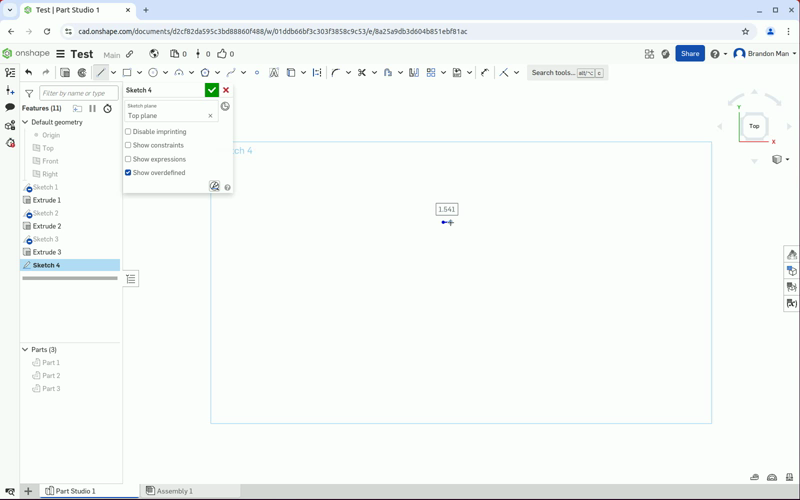
mouse_move(480, 222)
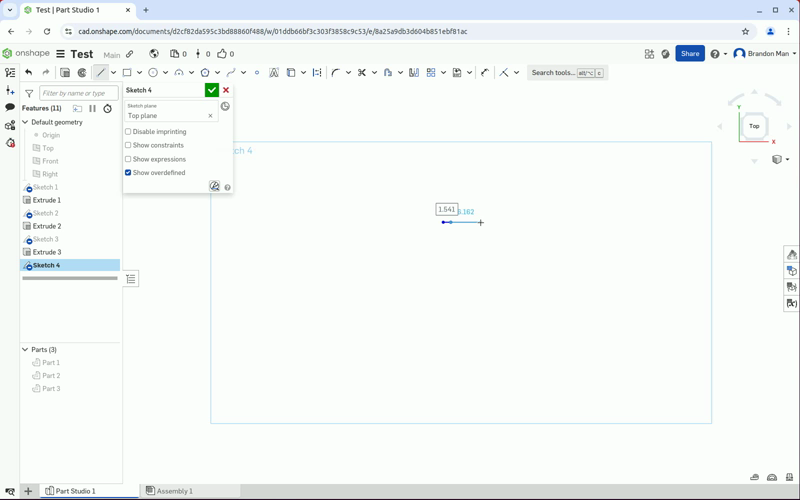
mouse_move(450, 213)
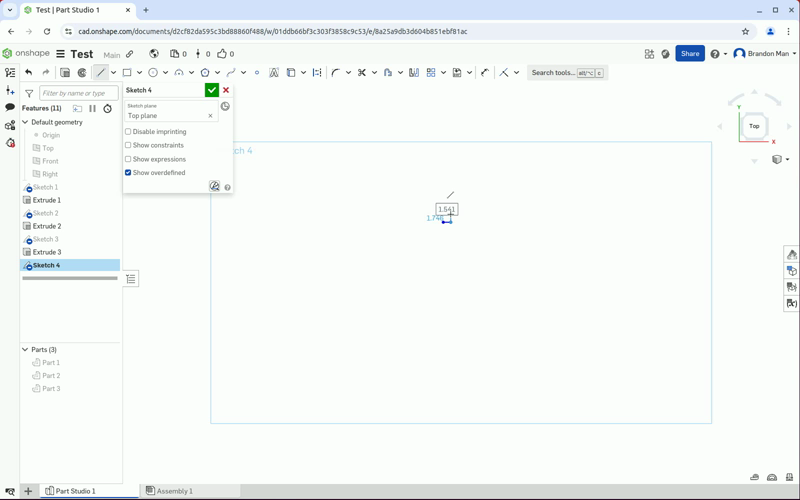
click(450, 213)
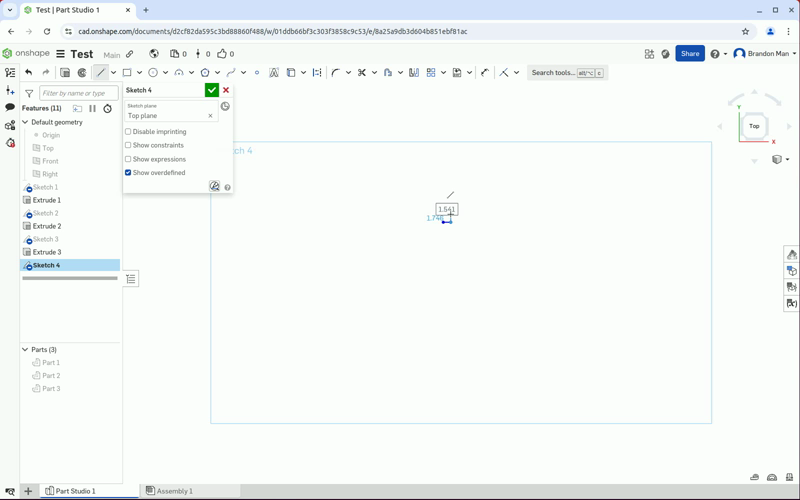
key_up(shift)
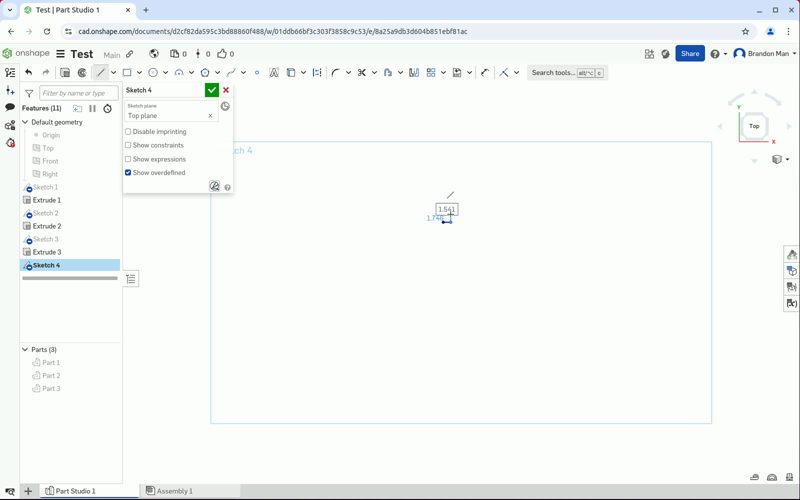
key_down(shift)
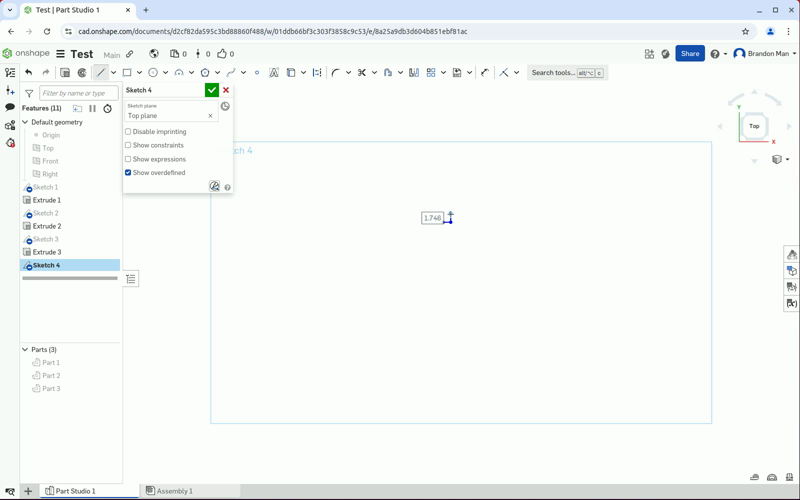
mouse_move(480, 213)
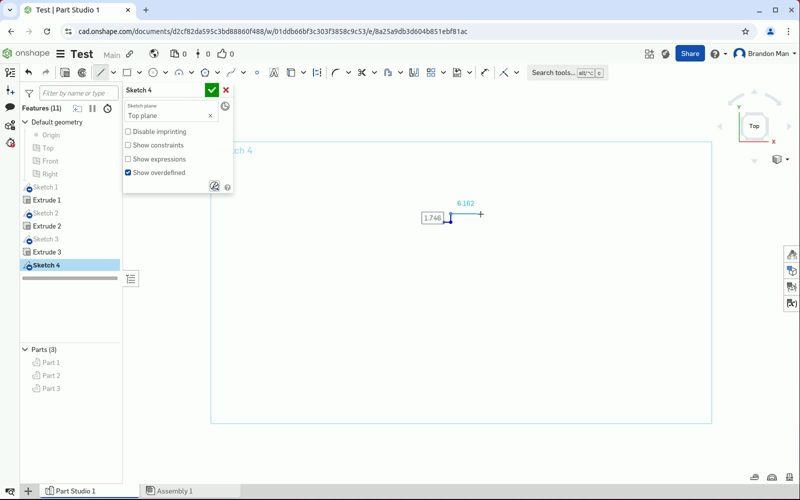
mouse_move(443, 213)
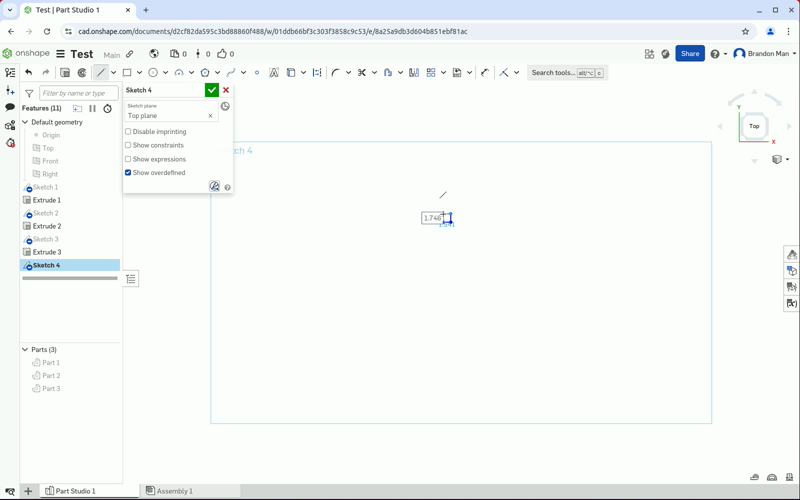
click(443, 213)
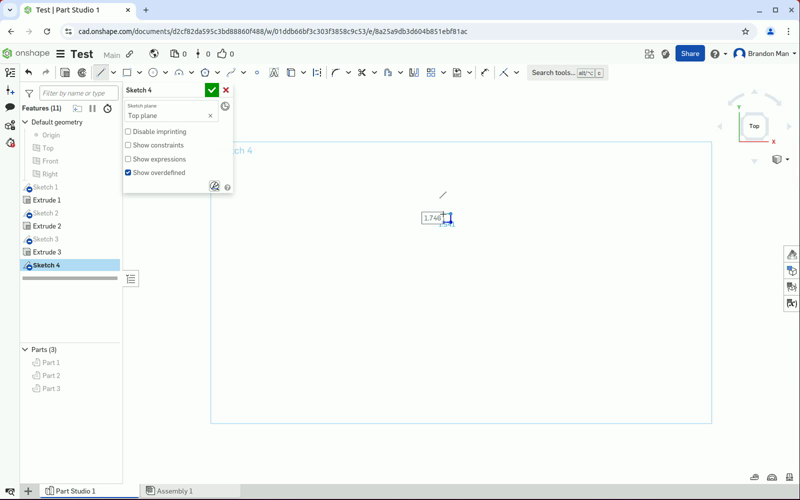
key_up(shift)
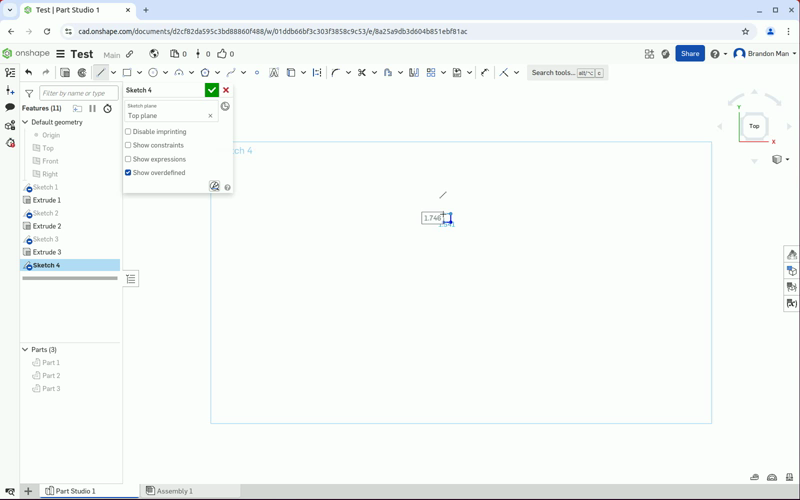
mouse_move(473, 213)
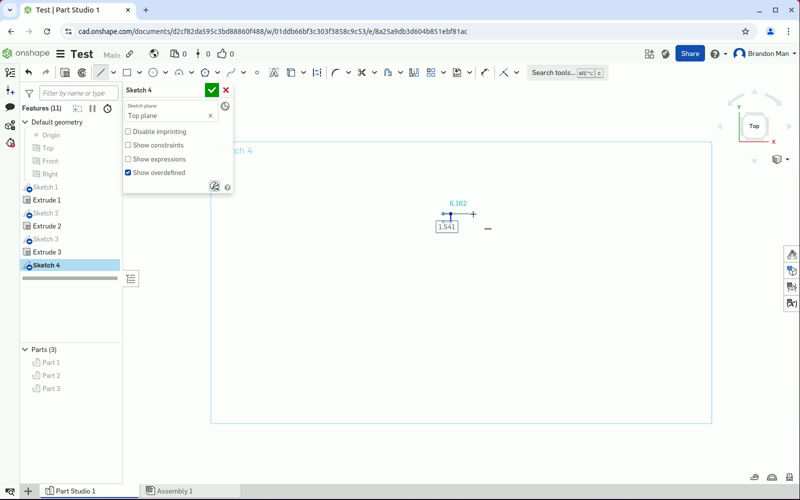
key_down(shift)
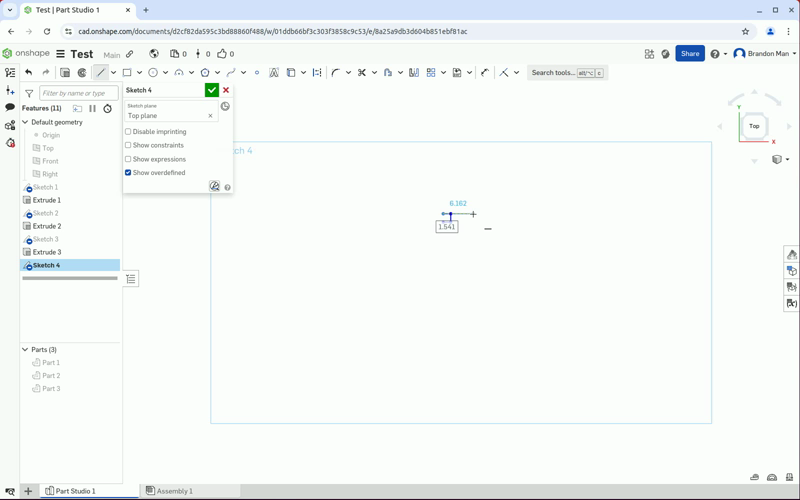
mouse_move(443, 222)
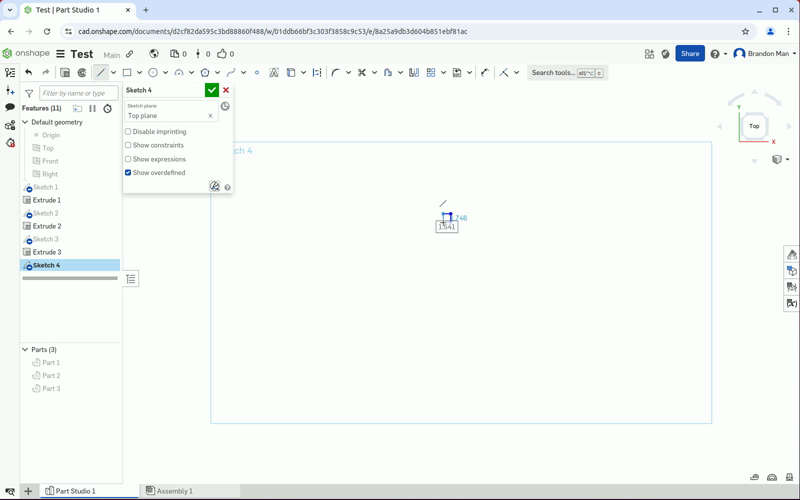
key_up(shift)
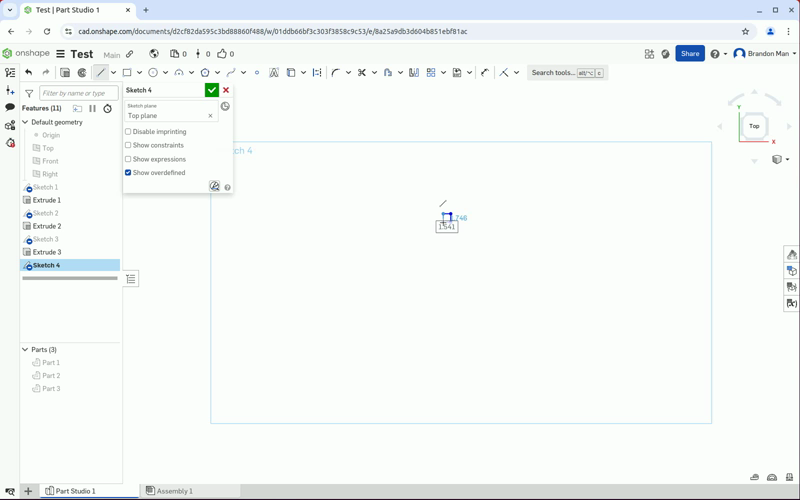
click(443, 222)
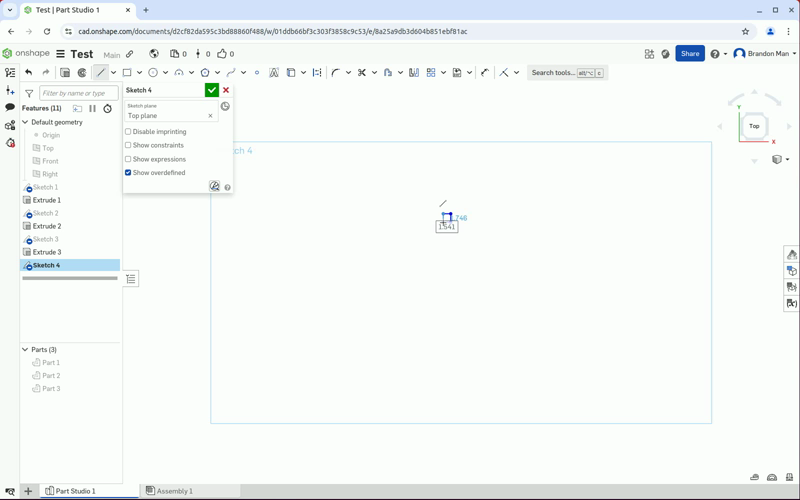
key(esc)
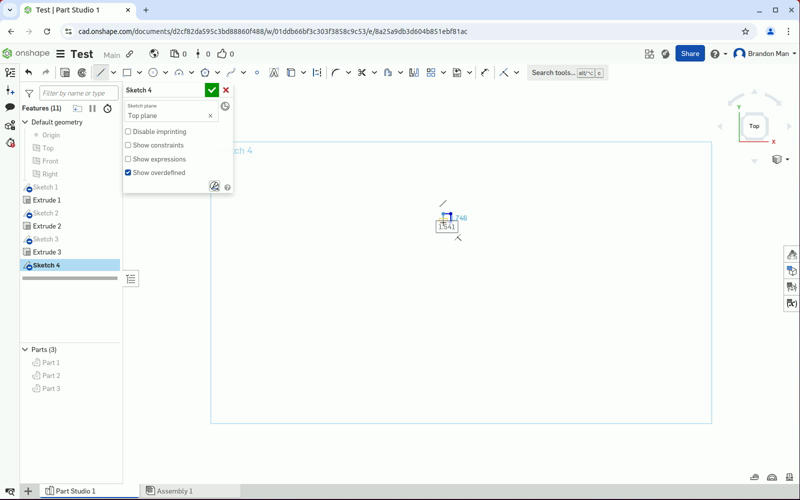
mouse_move(443, 217)
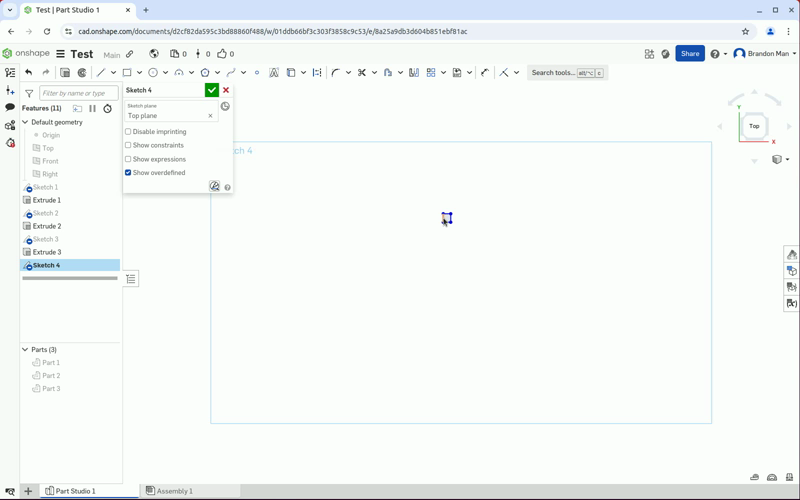
scroll(6)
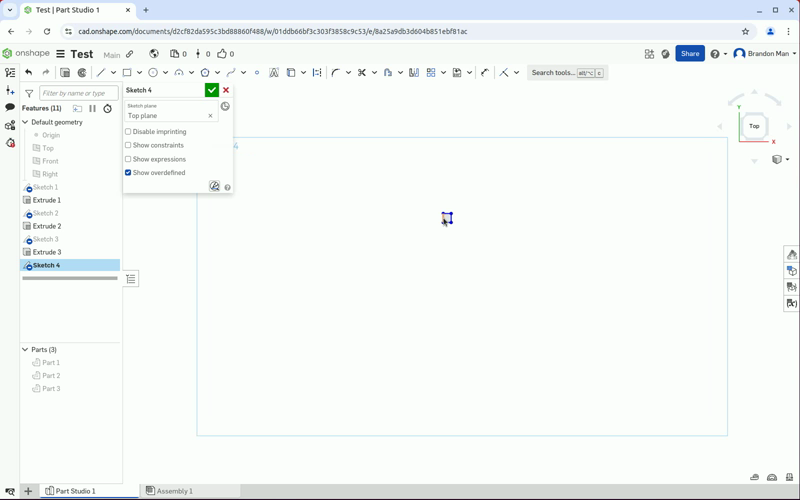
scroll(6)
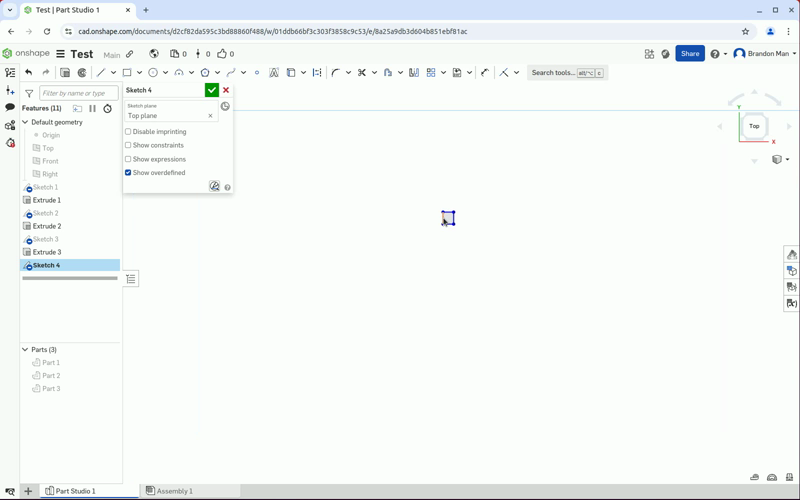
scroll(6)
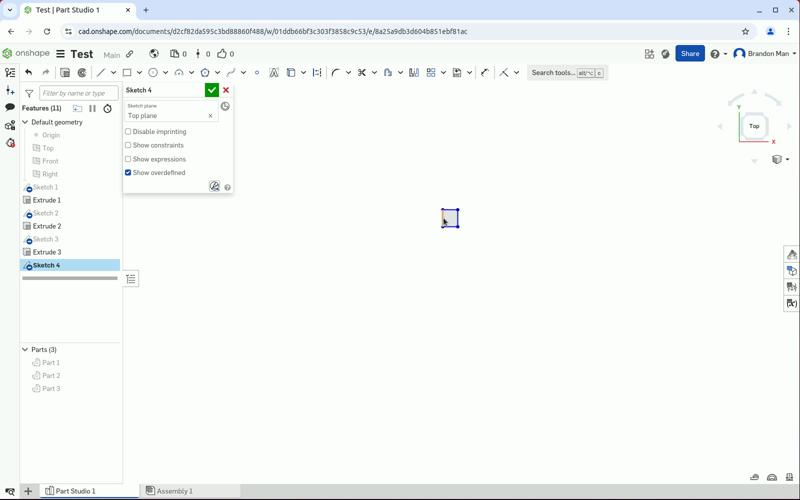
scroll(6)
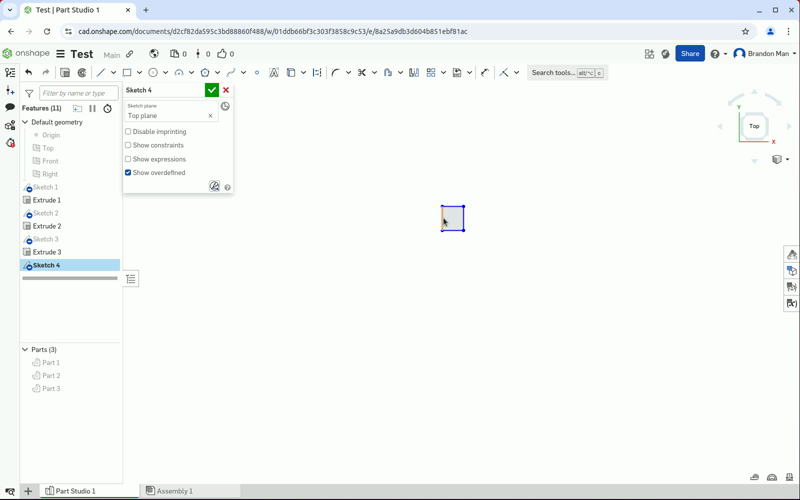
scroll(6)
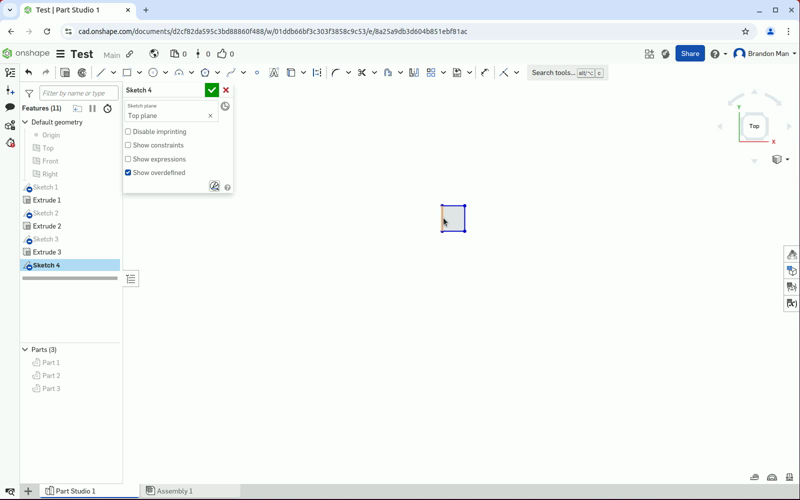
scroll(6)
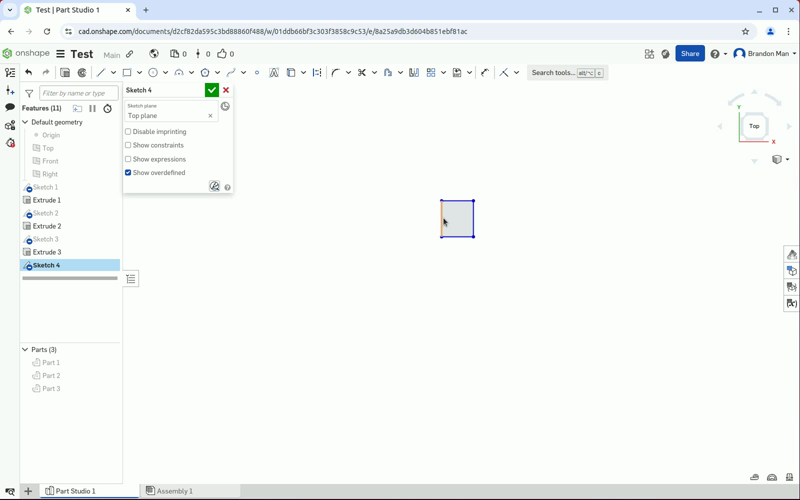
scroll(6)
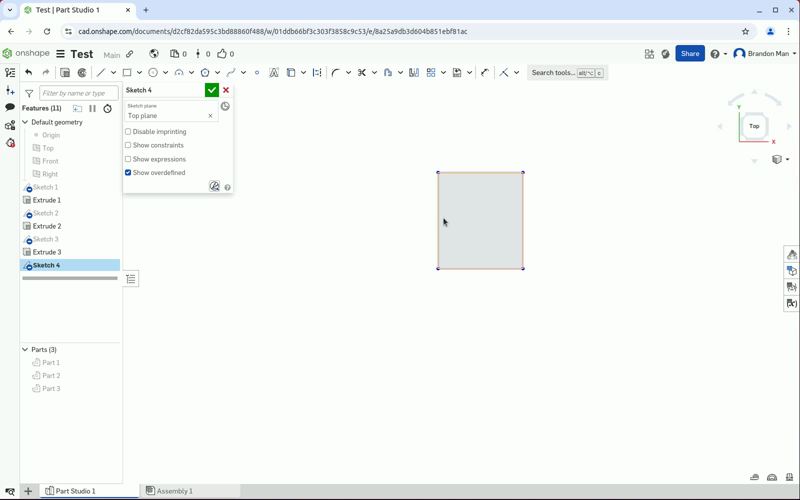
click(443, 217)
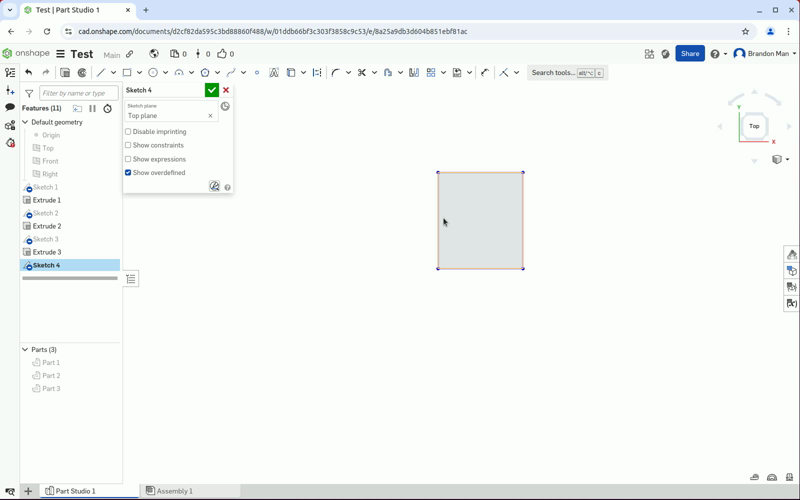
scroll(-6)
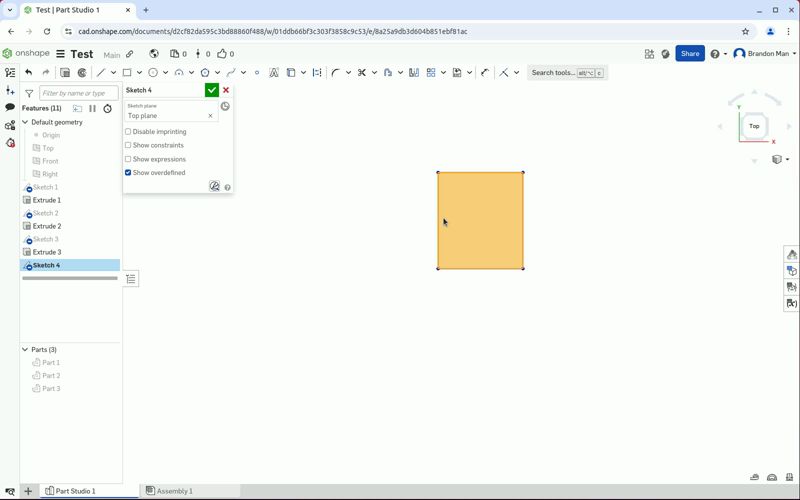
scroll(-6)
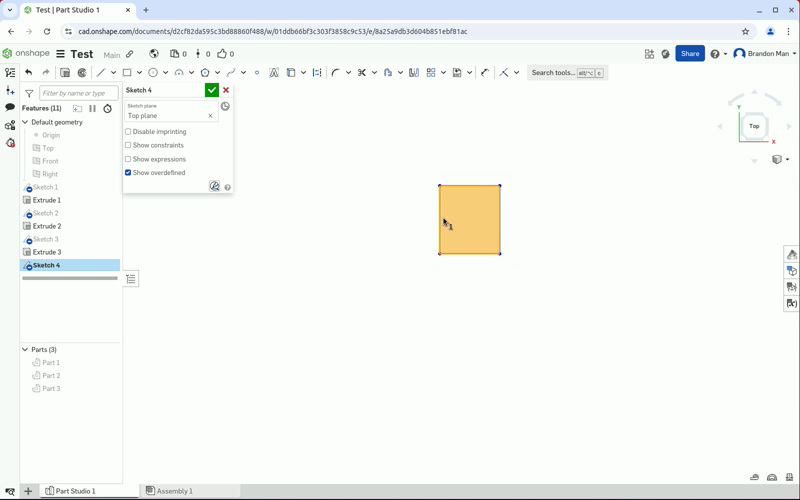
scroll(-6)
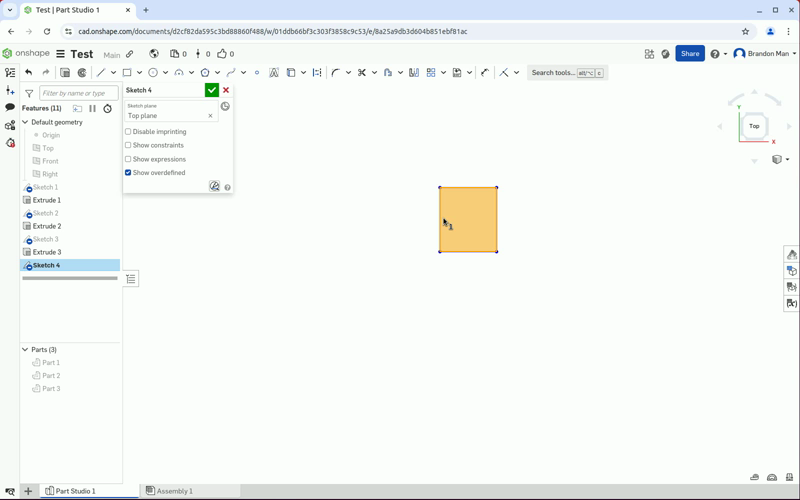
scroll(-6)
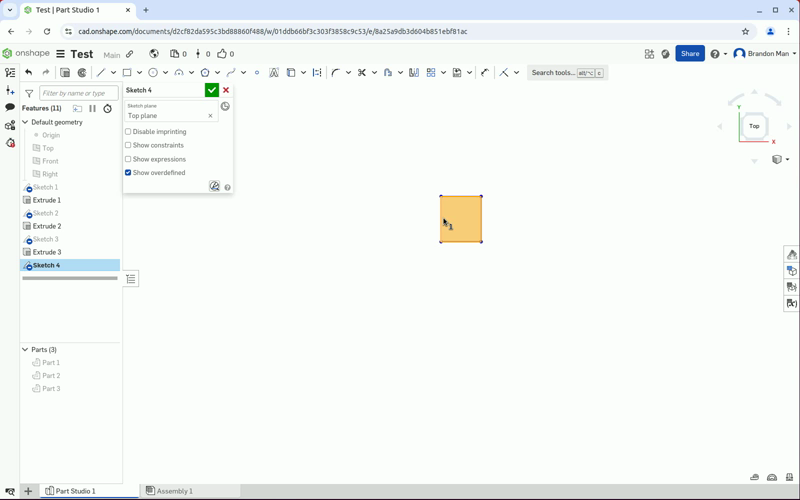
scroll(-6)
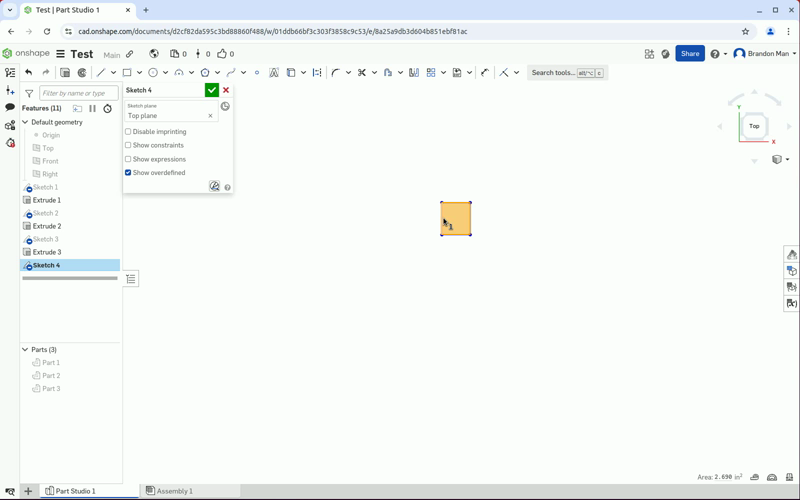
scroll(-6)
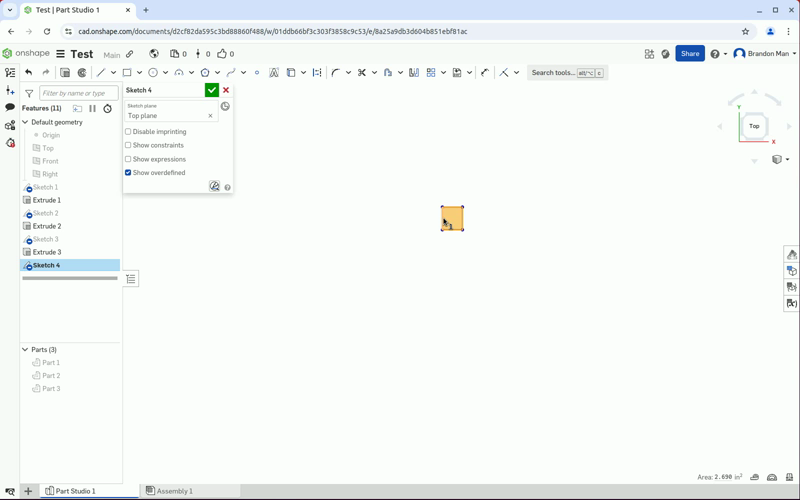
scroll(-6)
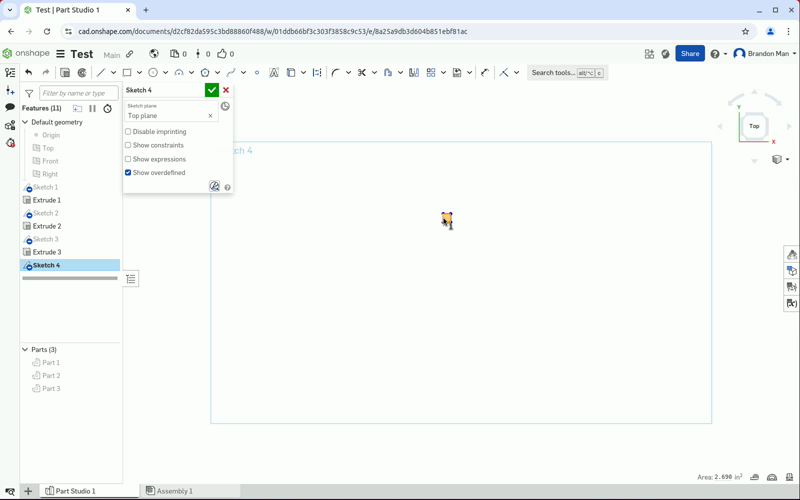
mouse_move(73, 352)
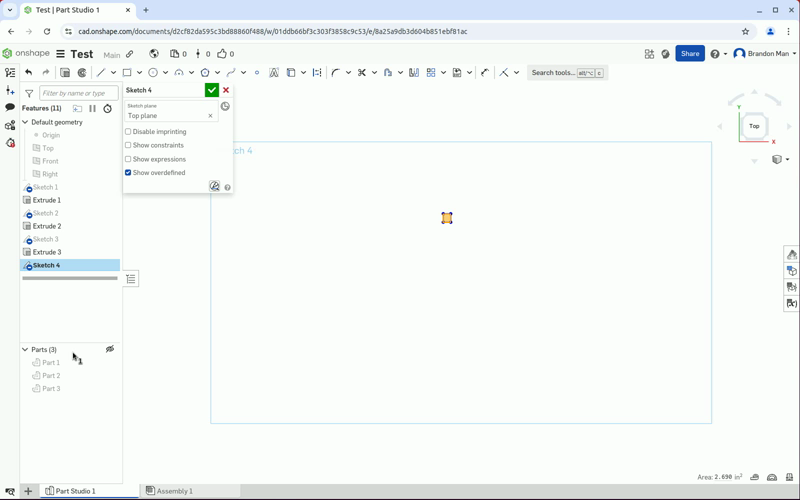
key(shift+y)
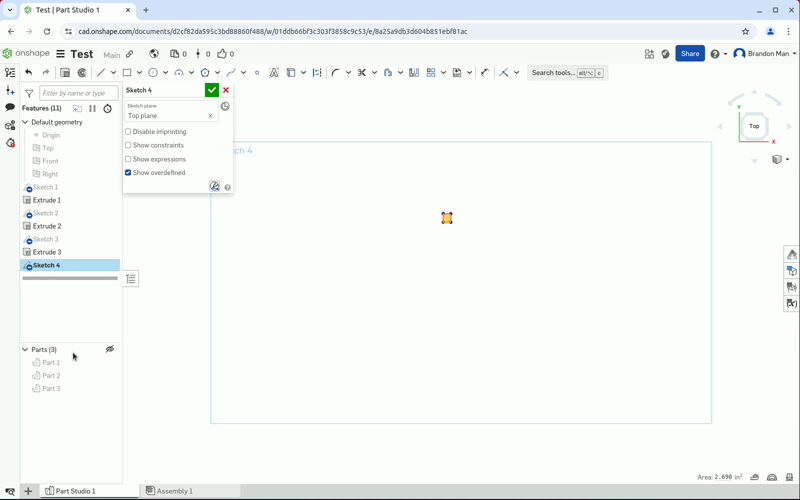
key(shift+e)
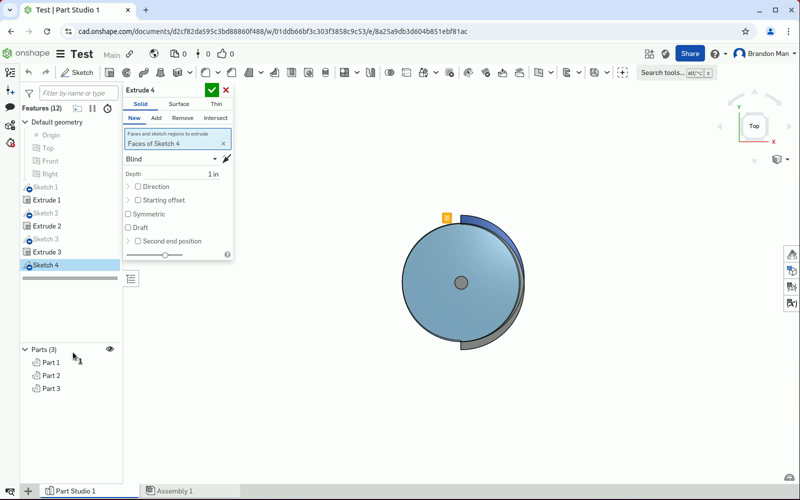
mouse_move(143, 106)
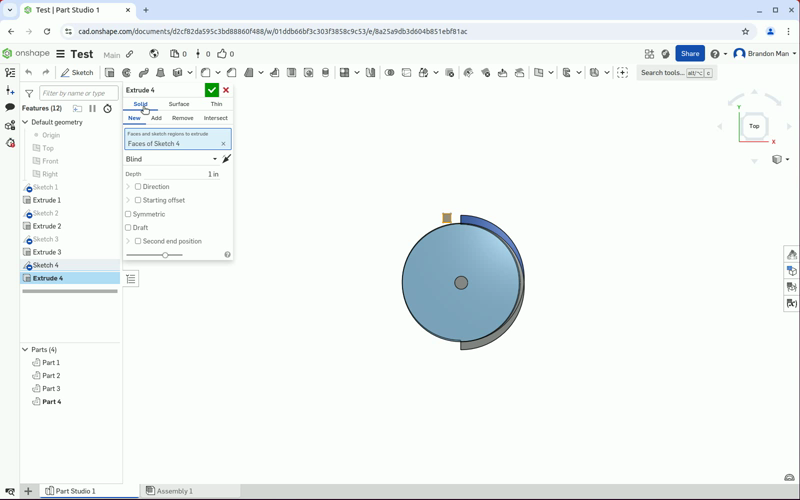
click(143, 106)
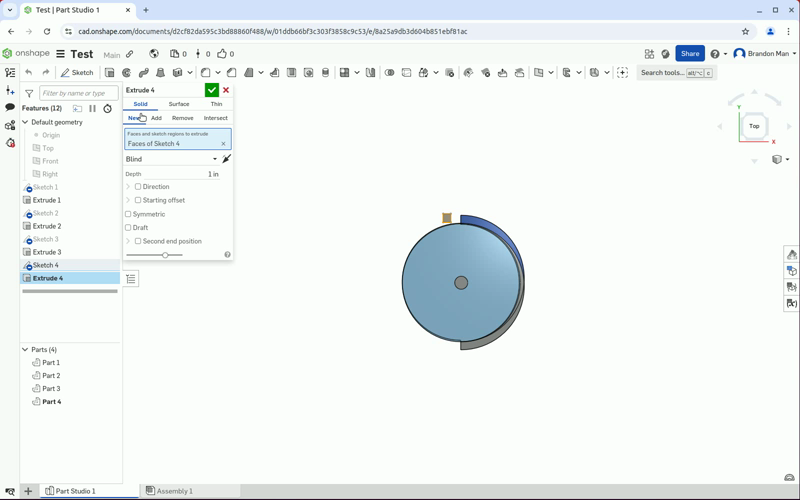
mouse_move(137, 120)
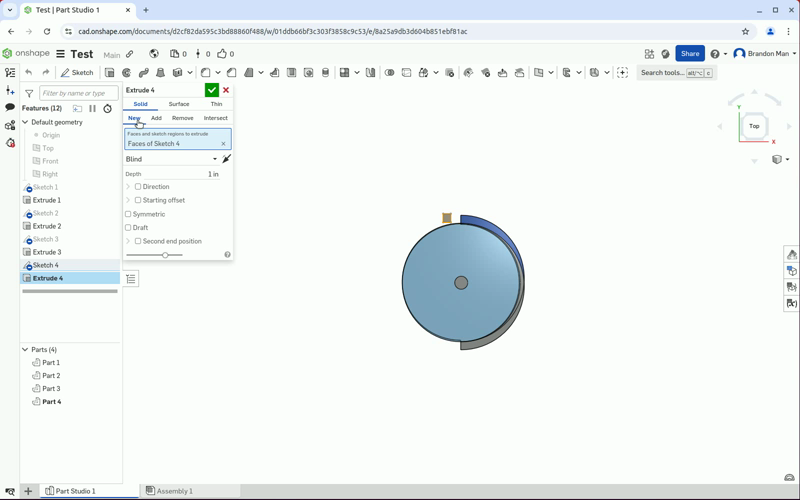
click(137, 120)
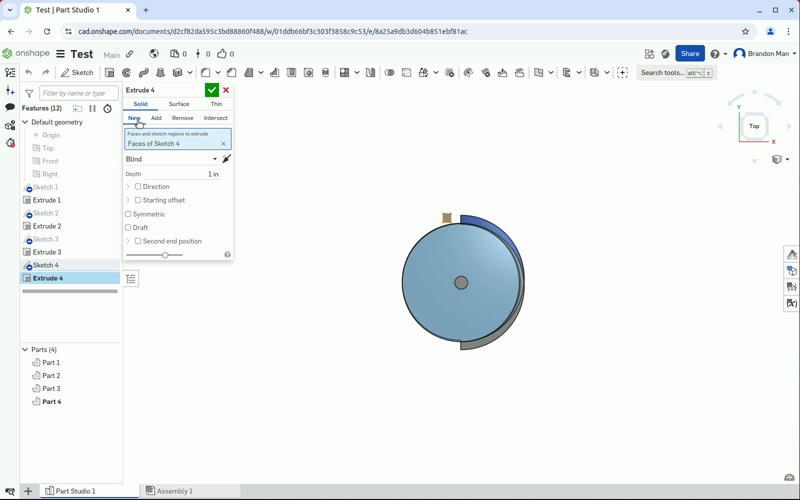
key(tab, 4)
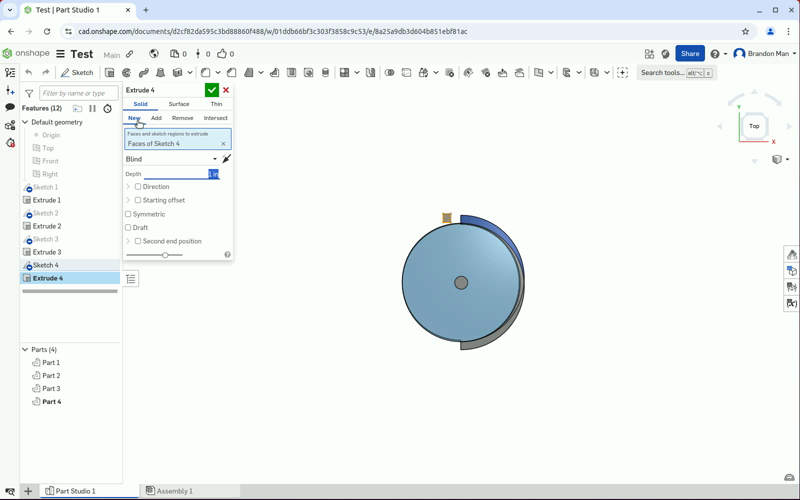
text(23.108)
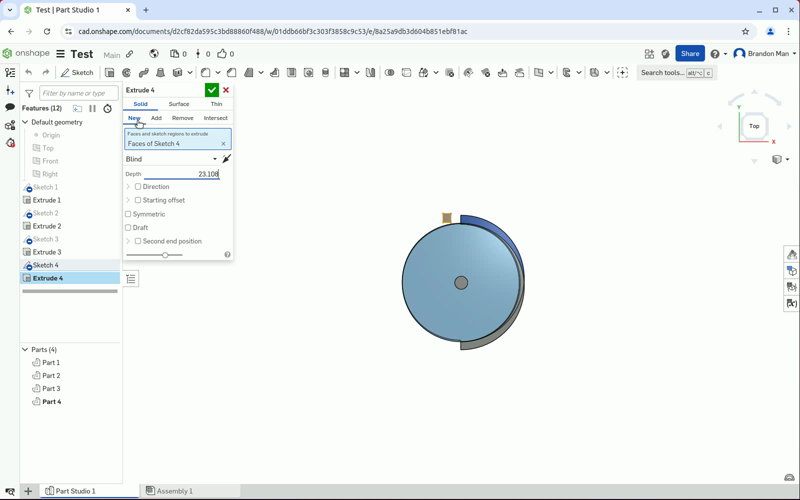
key(enter)
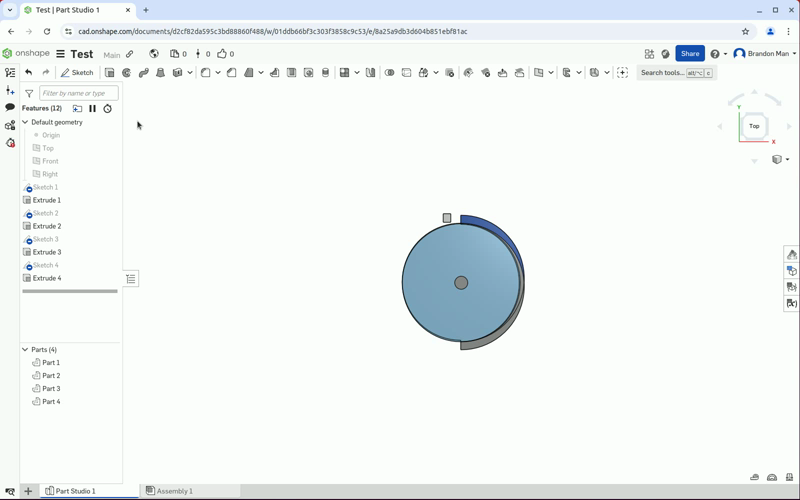
key(shift+h)
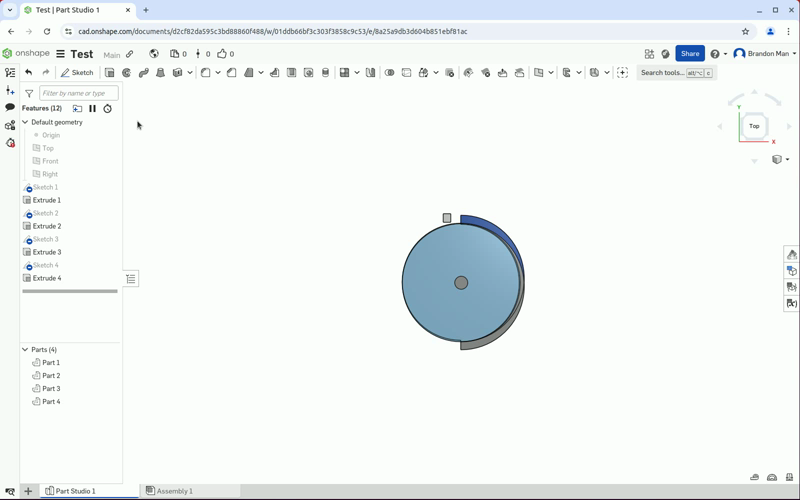
key(shift+h)
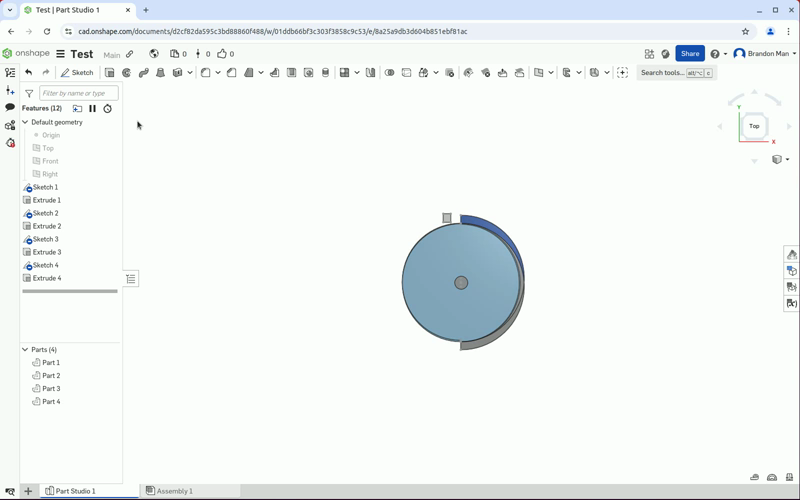
key(shift+7)
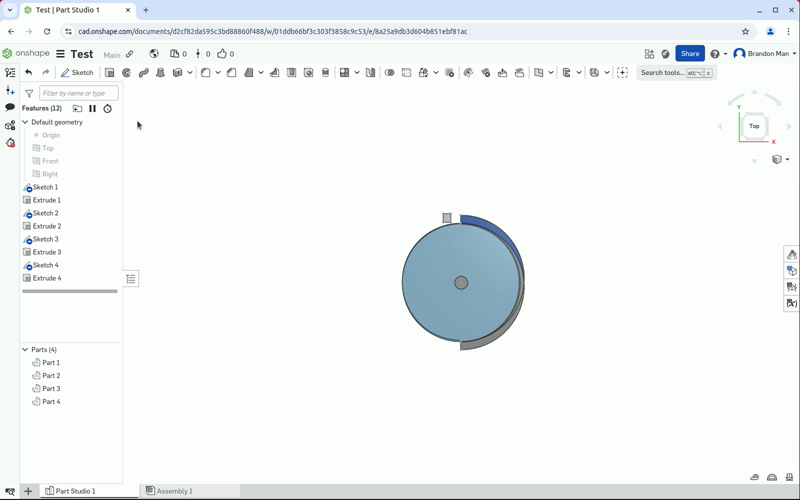
key(up, 3)
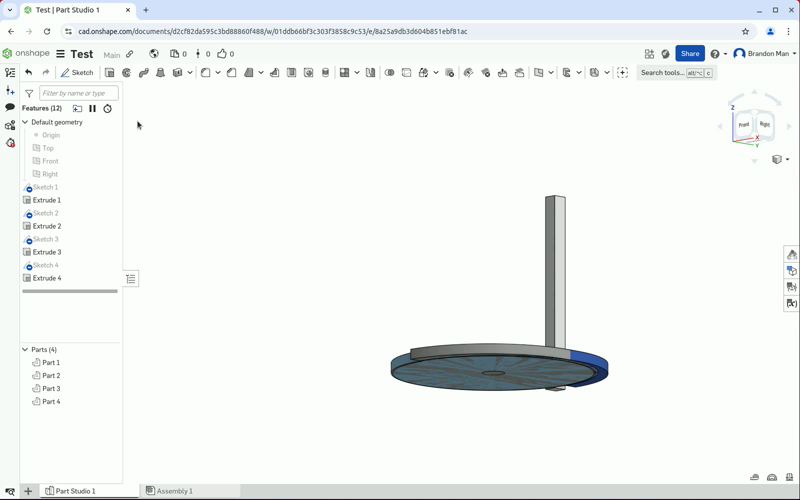
key(left, 3)
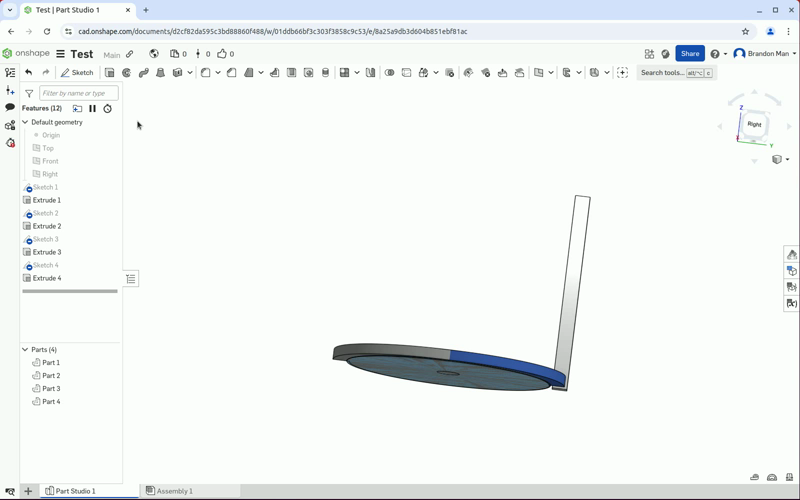
key(right, 3)
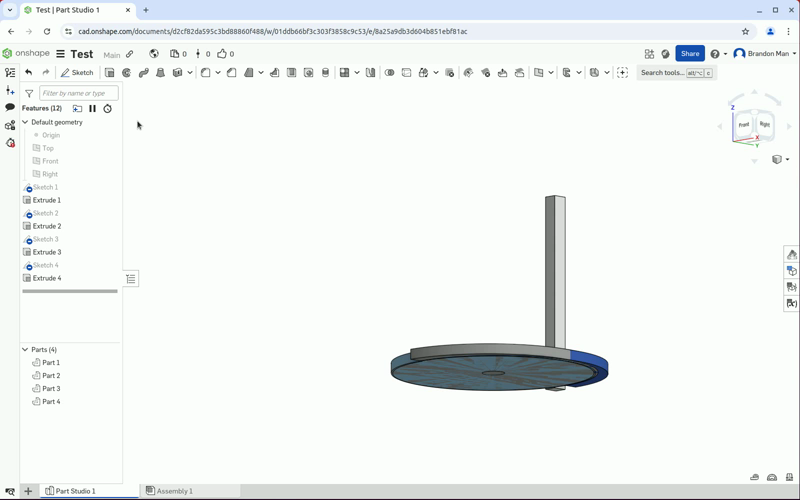
key(down, 3)
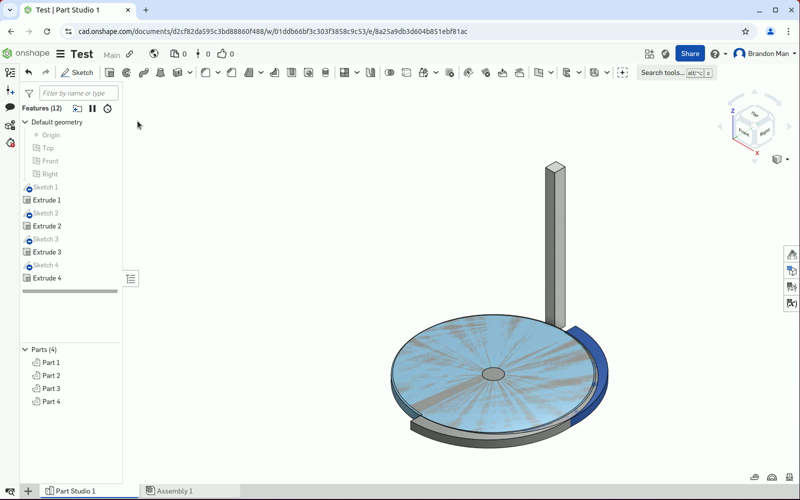
mouse_move(73, 189)
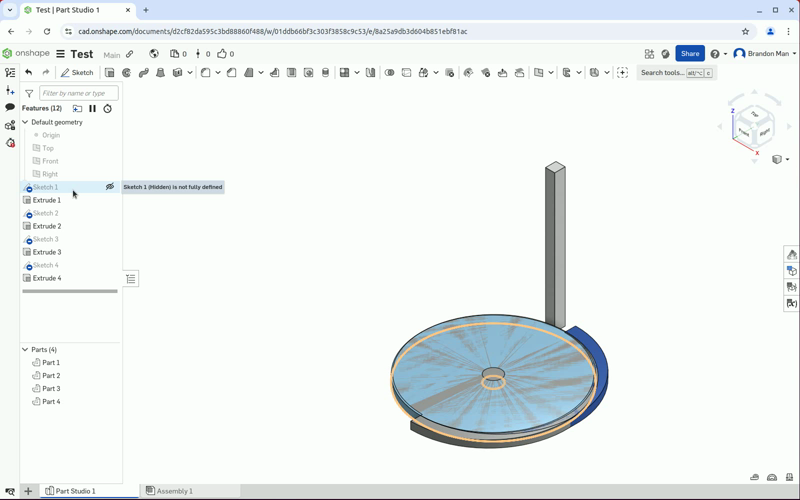
click(73, 189)